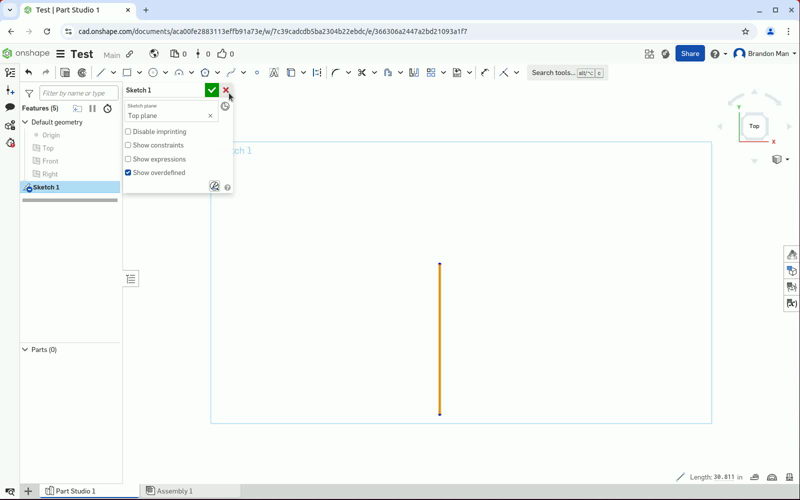
key(shift+h)
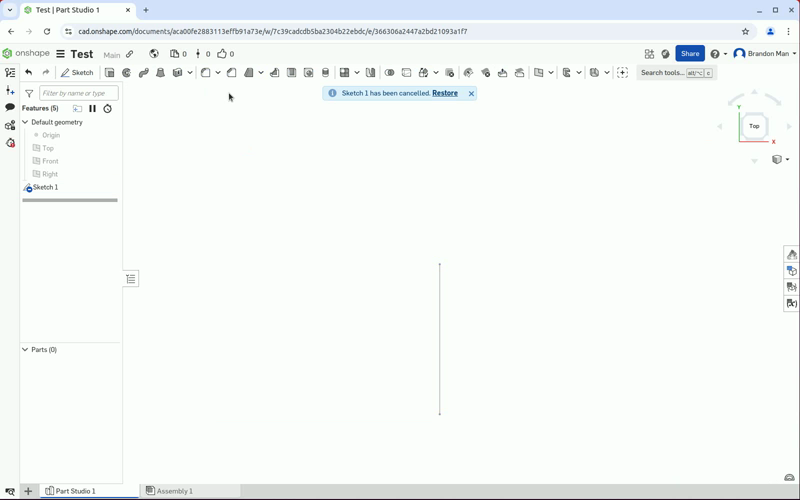
key(shift+s)
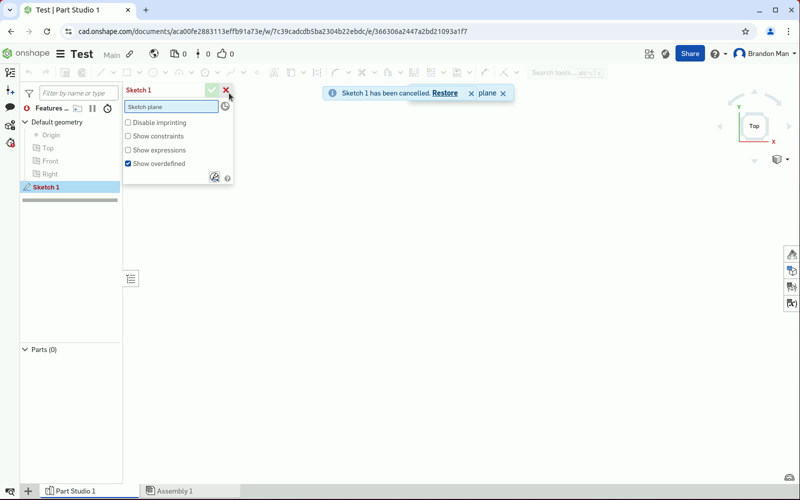
mouse_move(73, 150)
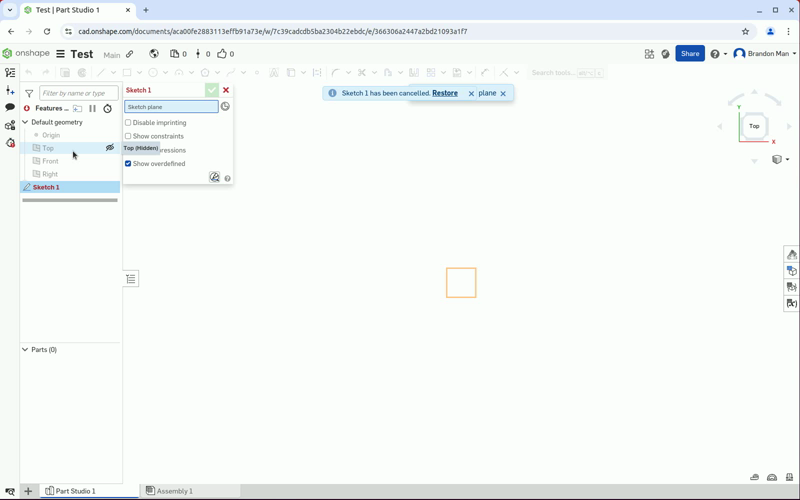
click(73, 150)
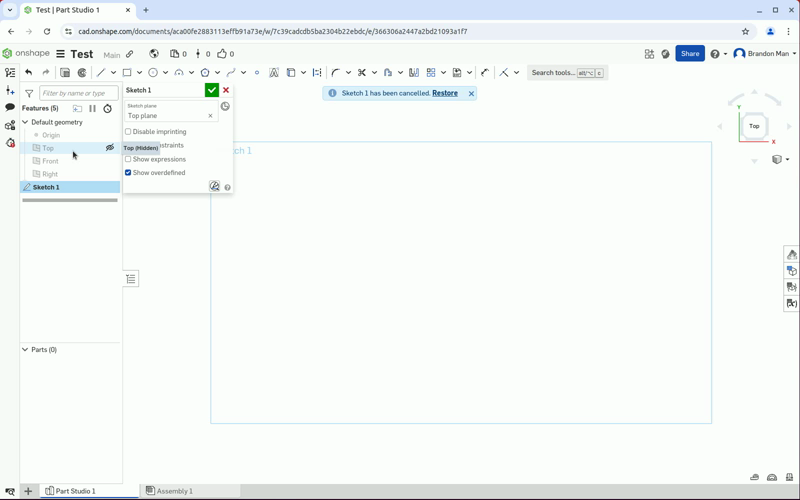
mouse_move(73, 352)
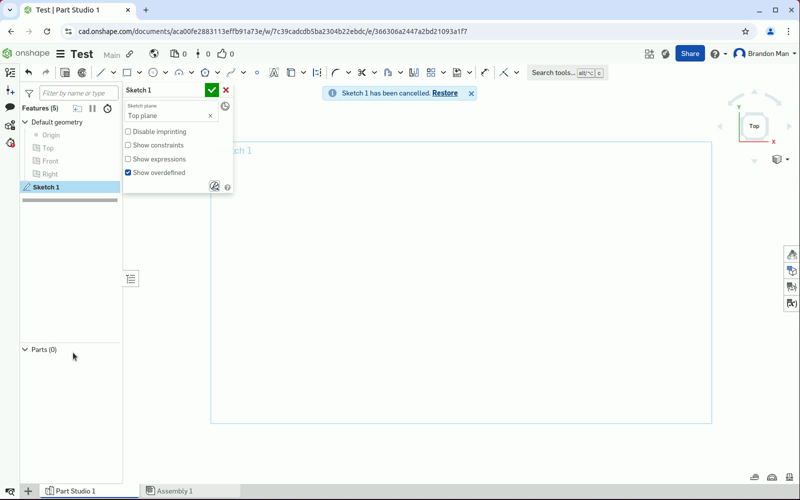
key(y)
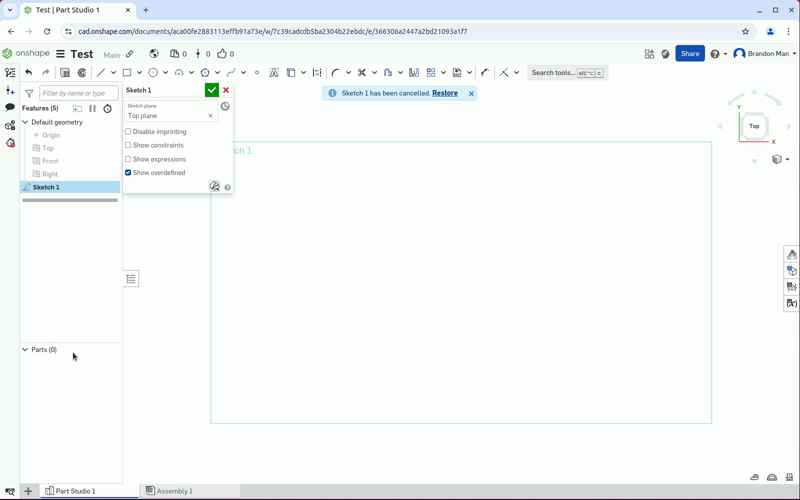
key(l)
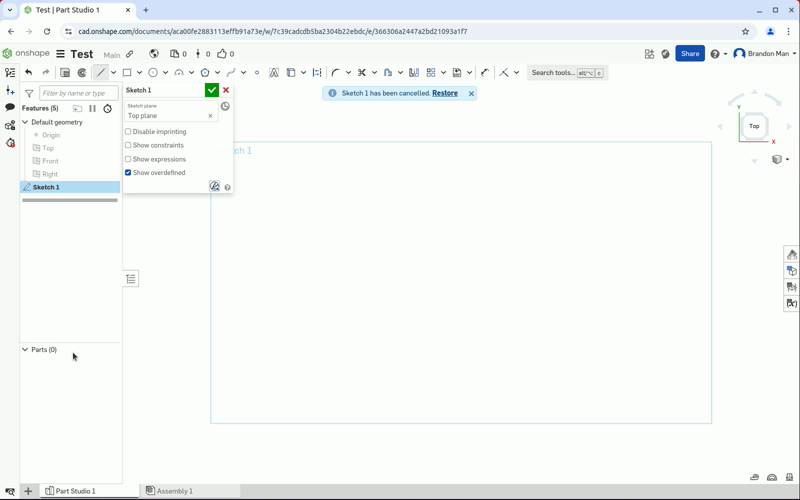
key_down(shift)
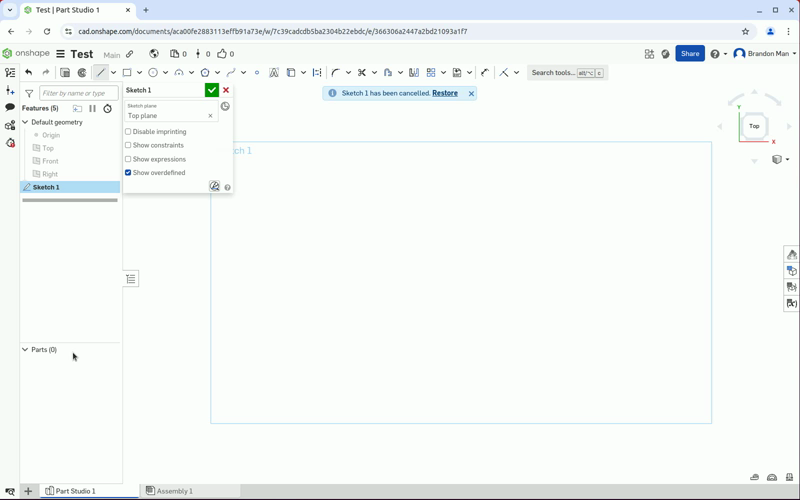
mouse_move(420, 291)
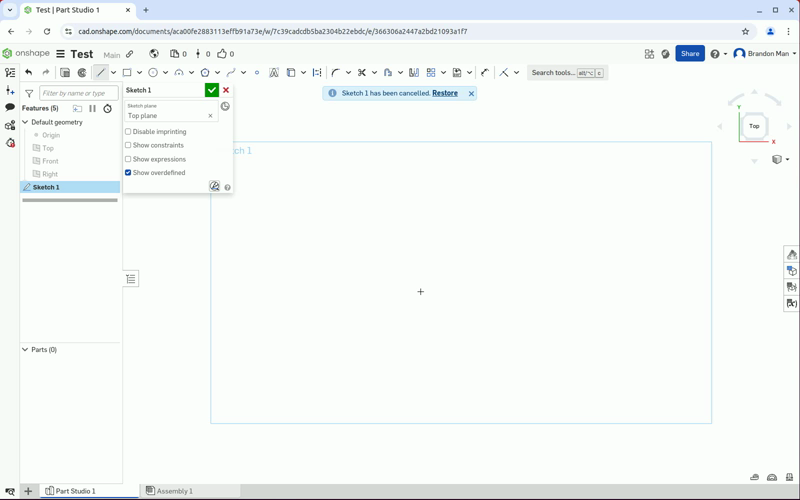
click(420, 291)
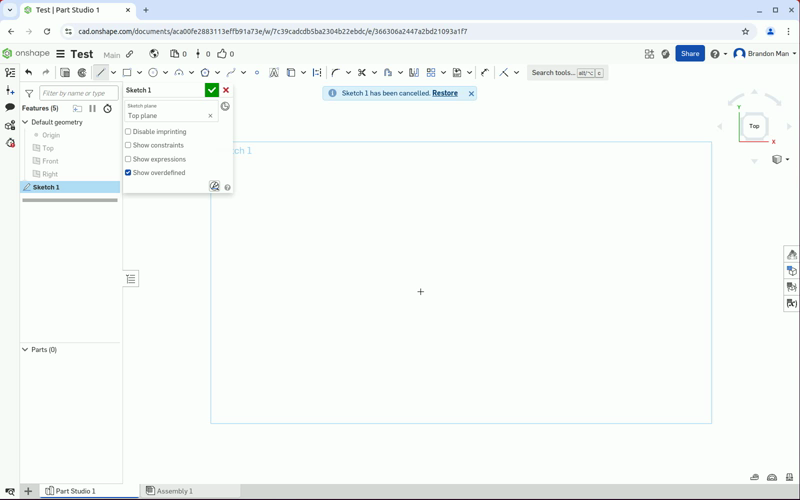
key_up(shift)
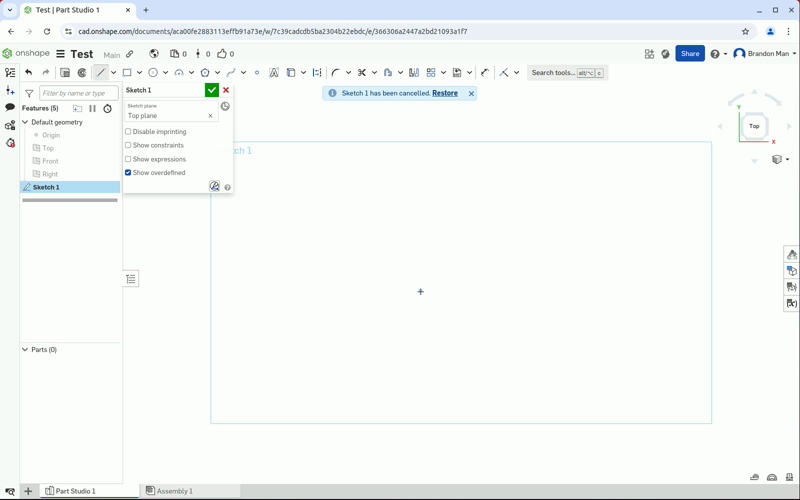
key_down(shift)
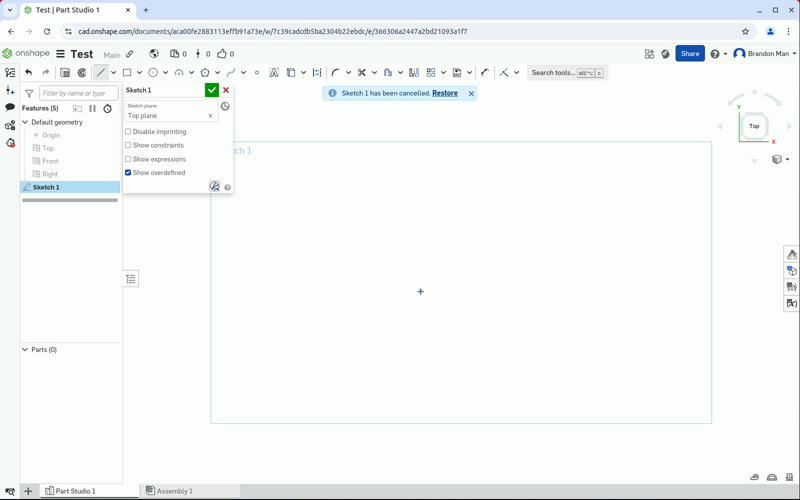
mouse_move(499, 291)
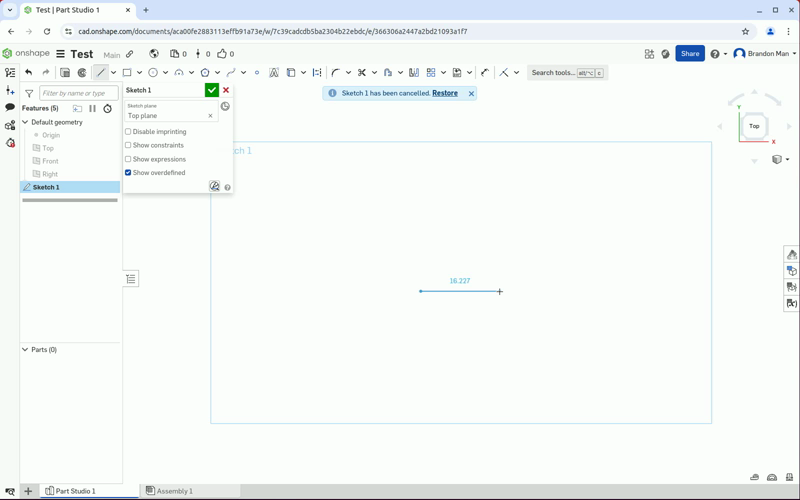
click(499, 291)
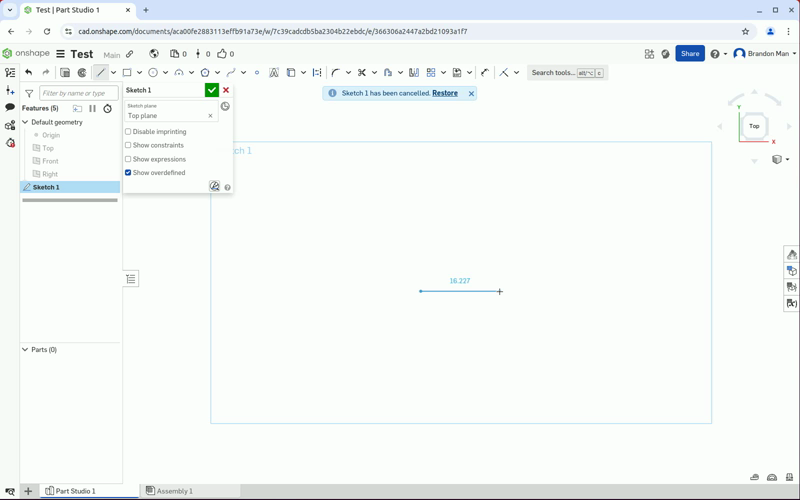
key_up(shift)
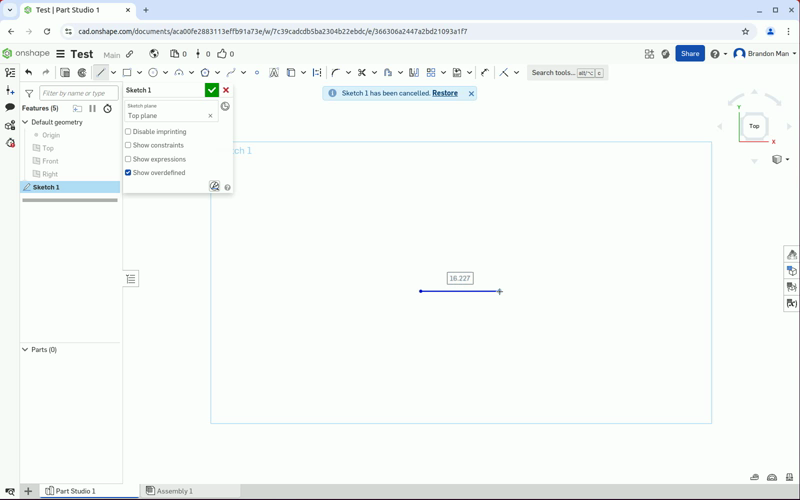
key_down(shift)
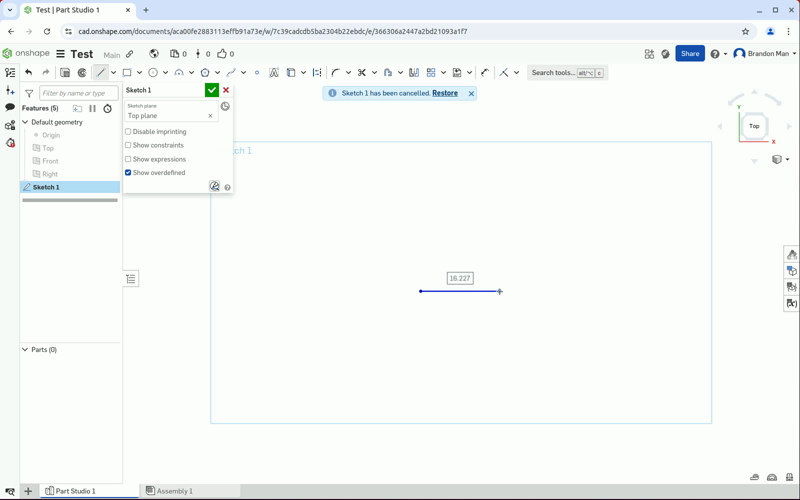
mouse_move(529, 291)
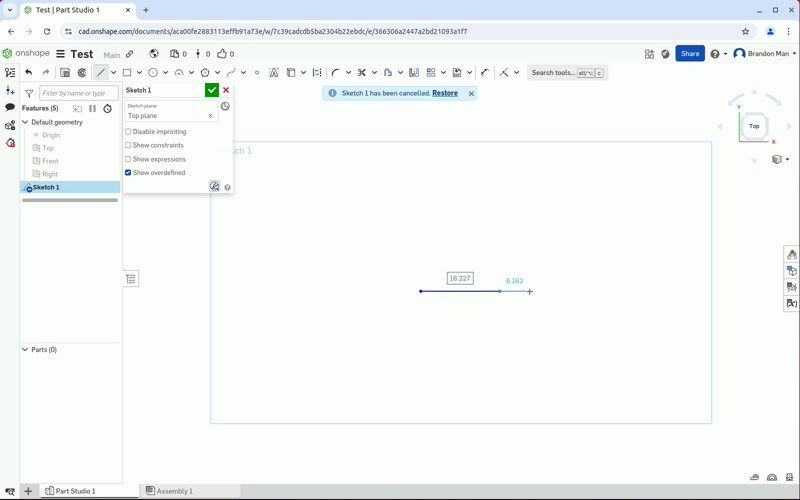
mouse_move(499, 273)
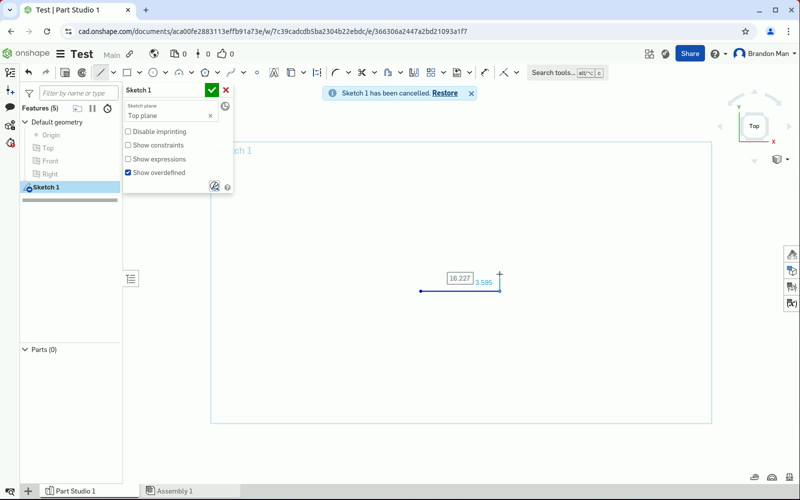
click(499, 273)
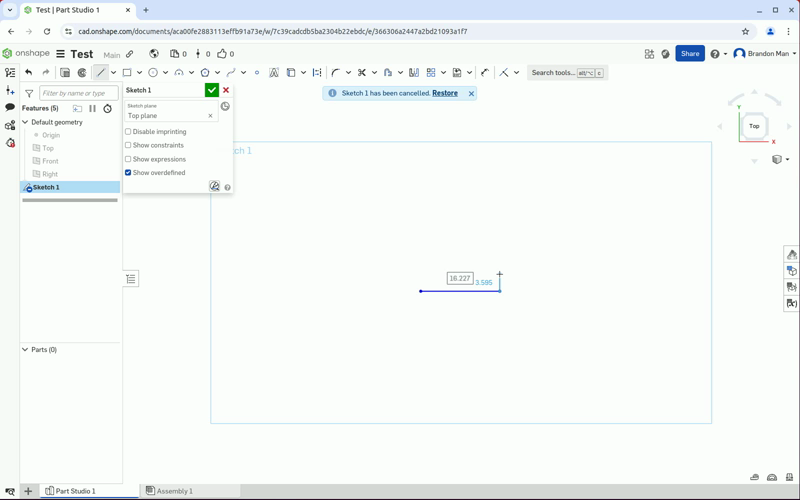
key_up(shift)
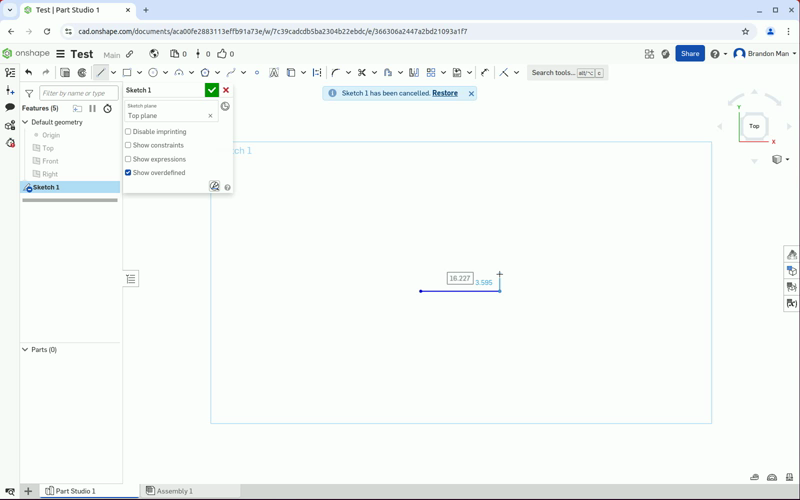
key_down(shift)
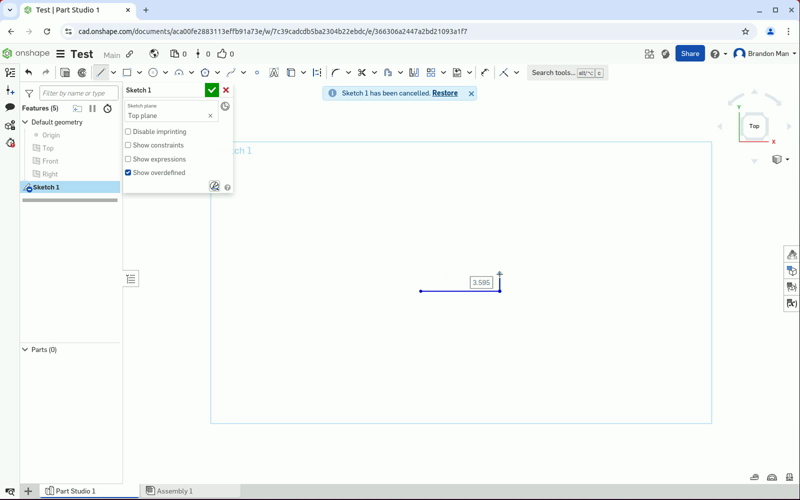
mouse_move(420, 273)
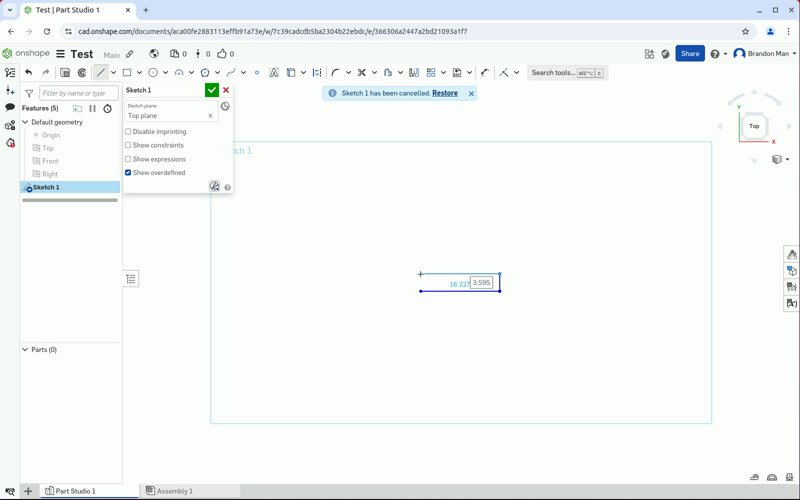
click(420, 273)
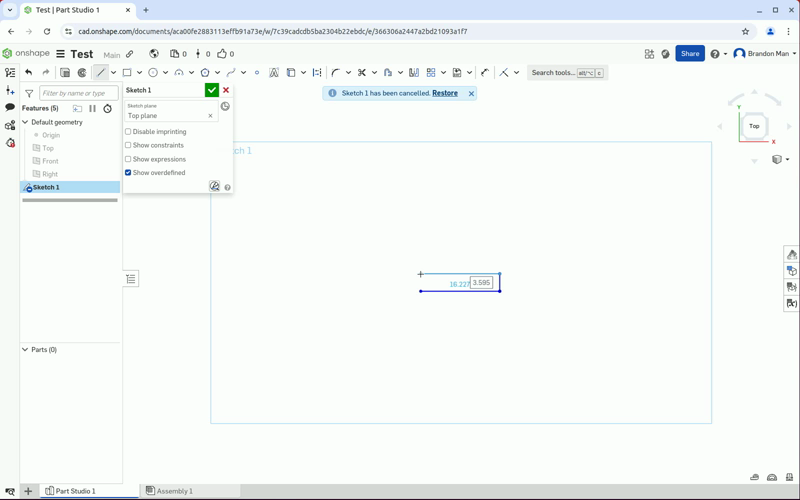
key_up(shift)
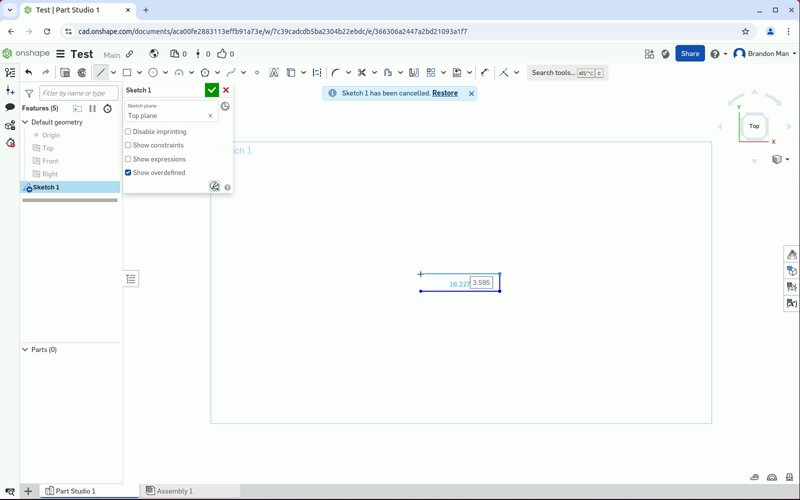
mouse_move(450, 273)
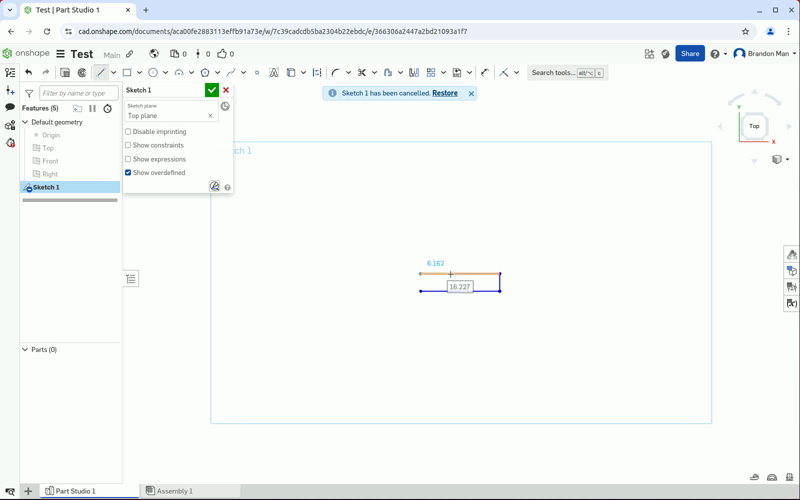
key_down(shift)
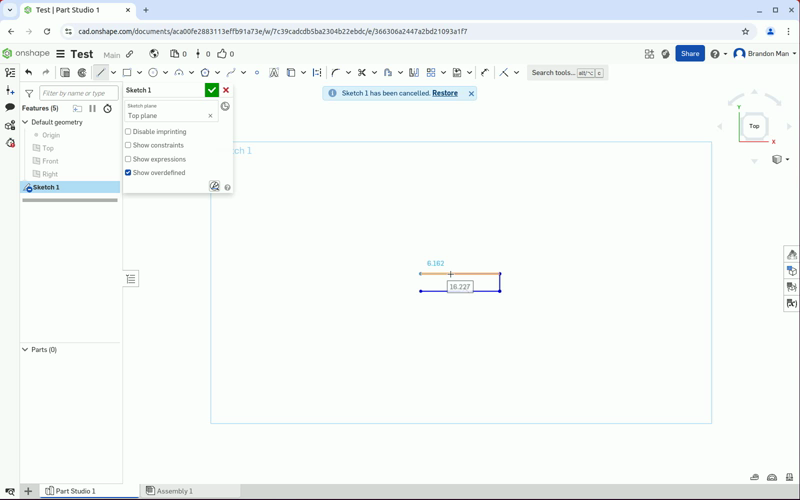
mouse_move(420, 291)
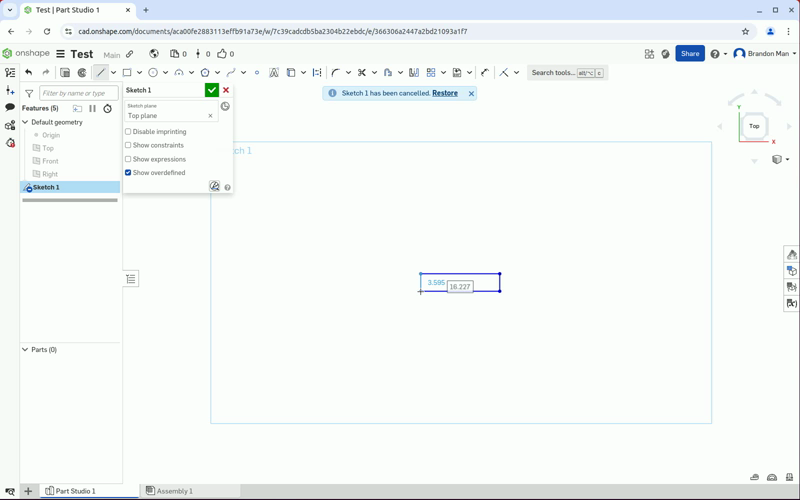
key_up(shift)
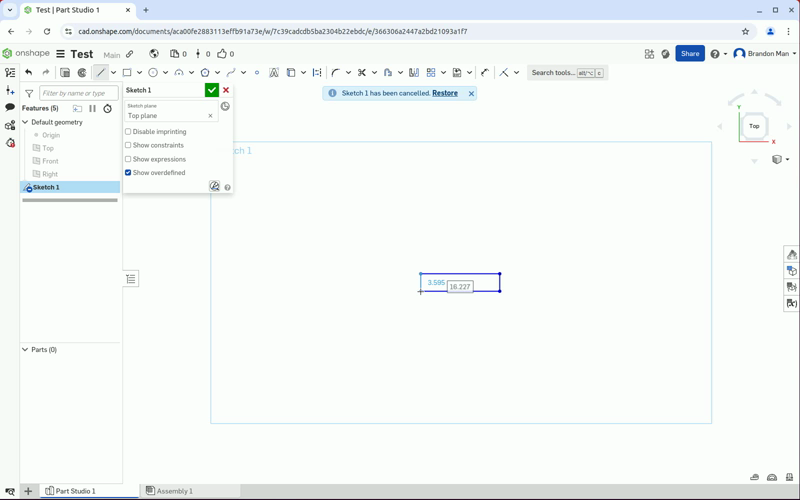
click(420, 291)
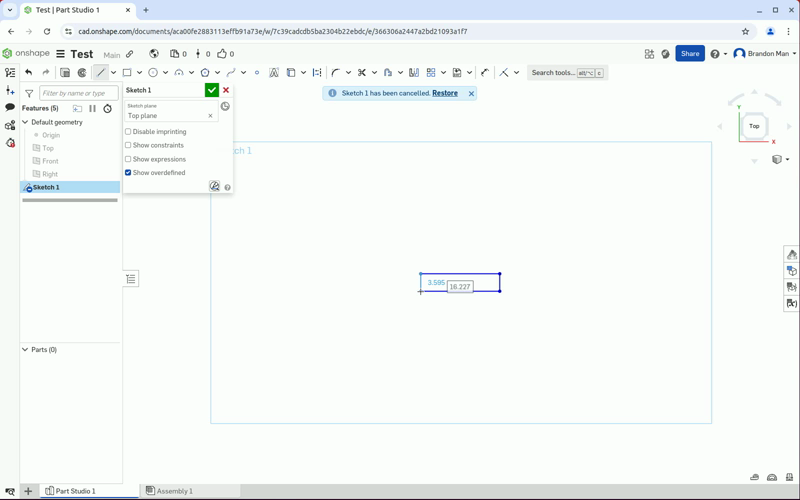
key(esc)
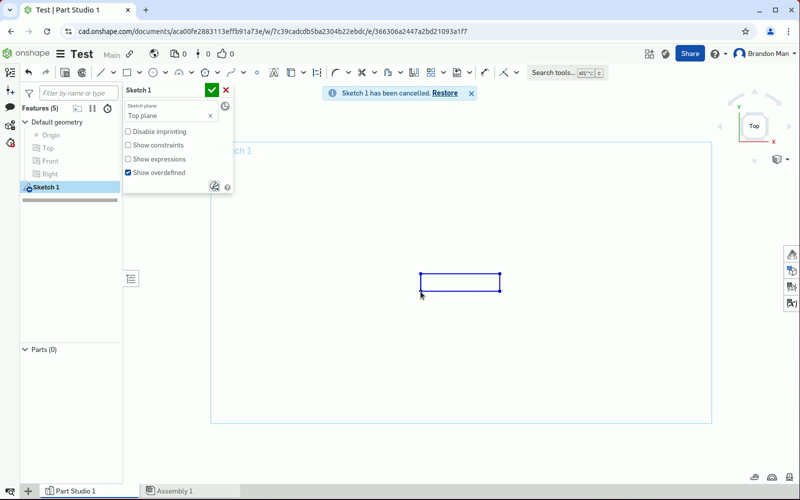
mouse_move(462, 277)
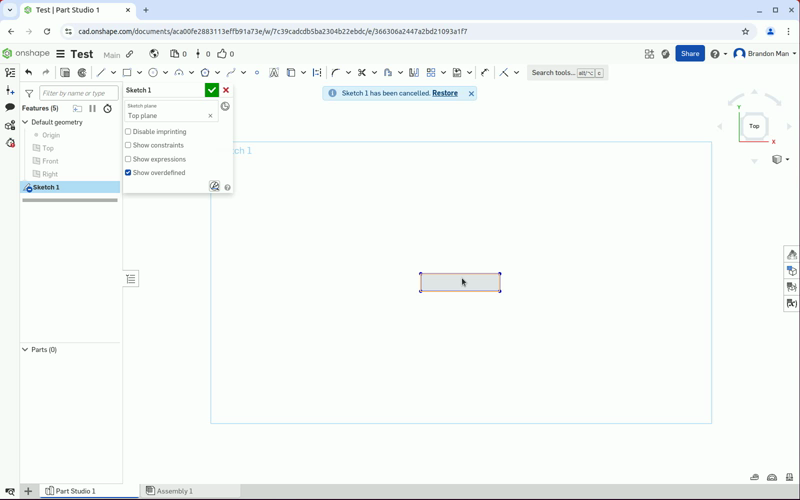
scroll(6)
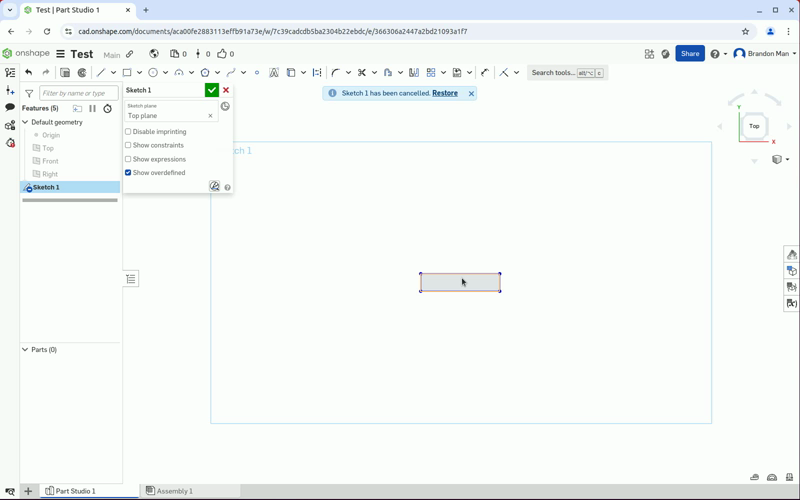
scroll(6)
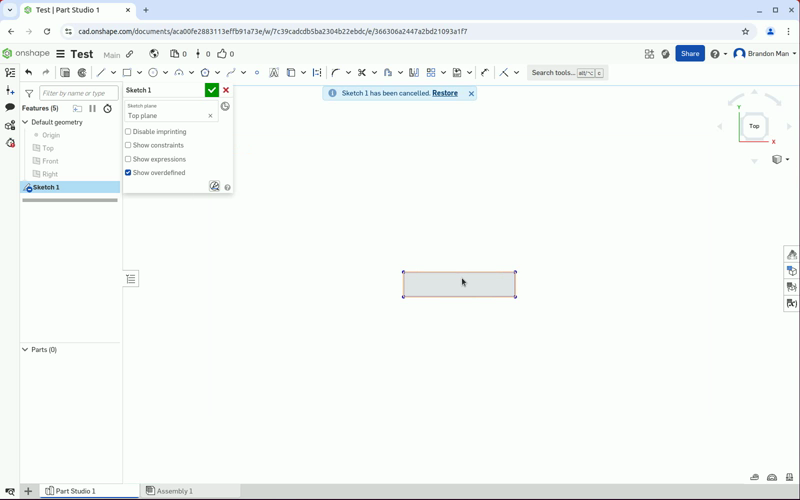
scroll(6)
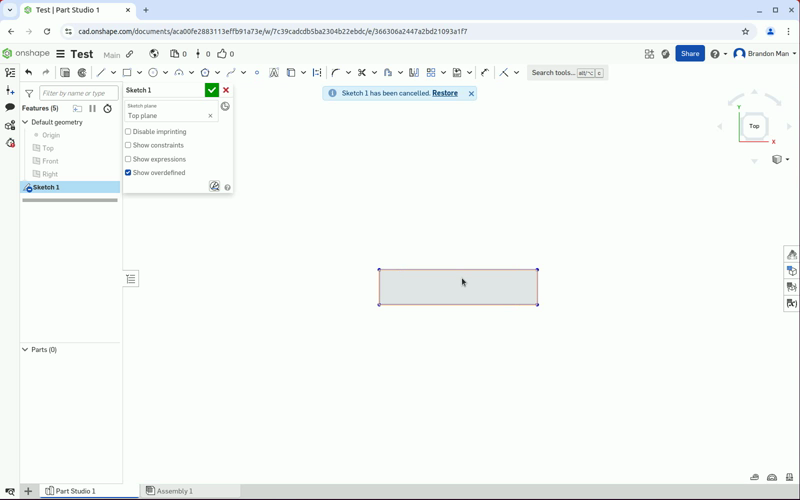
scroll(6)
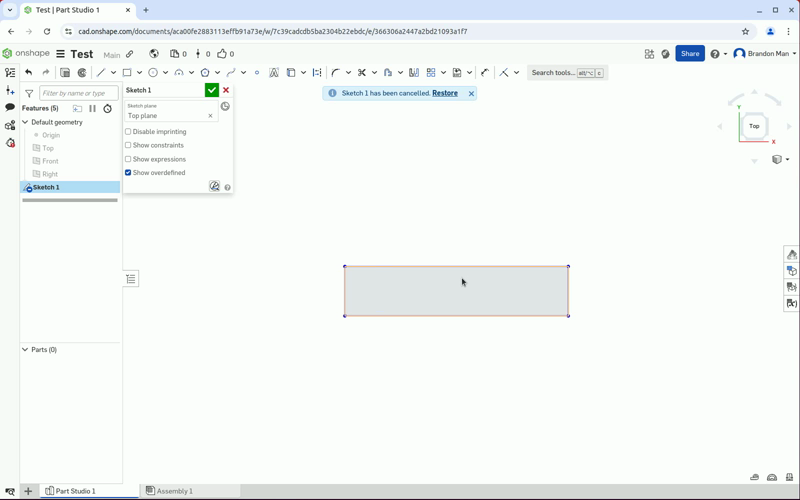
scroll(6)
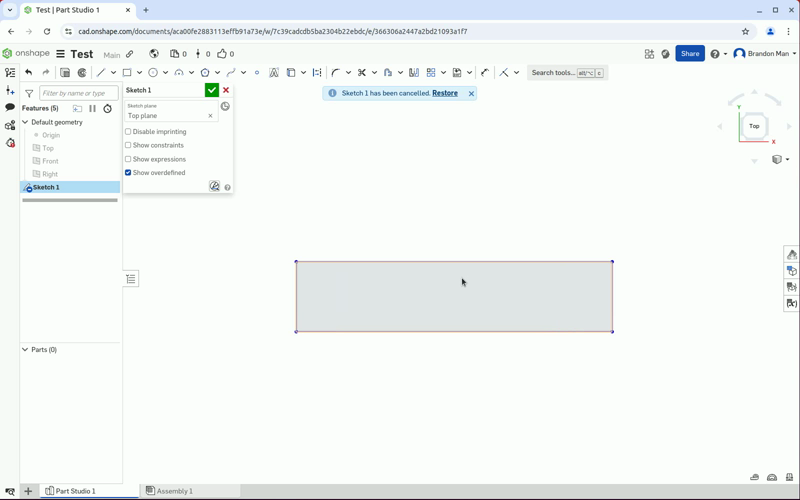
scroll(6)
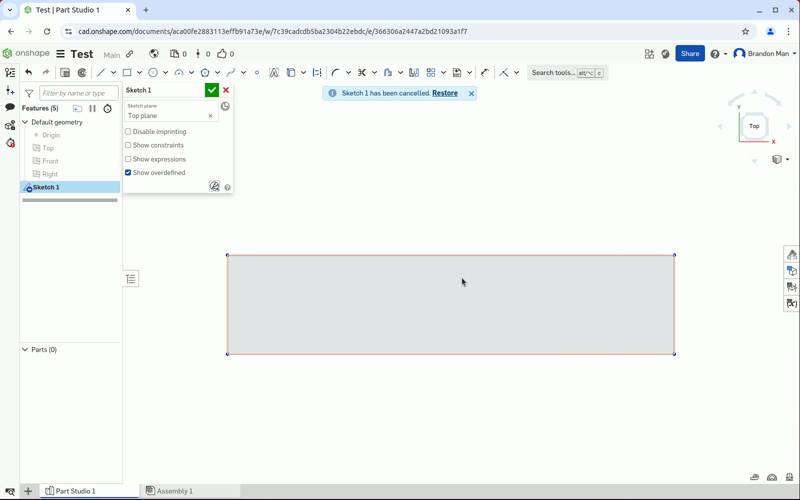
scroll(6)
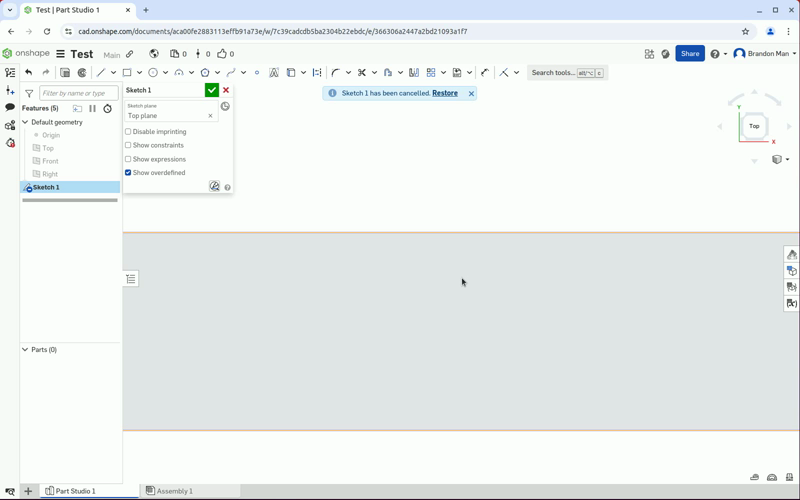
click(462, 277)
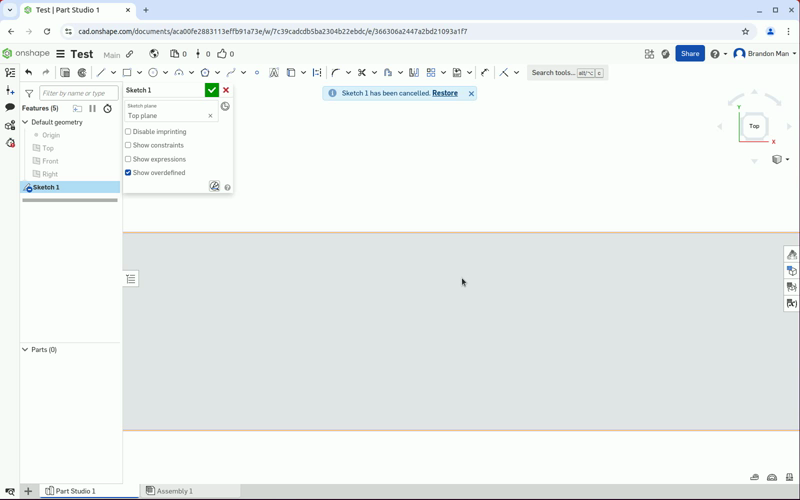
scroll(-6)
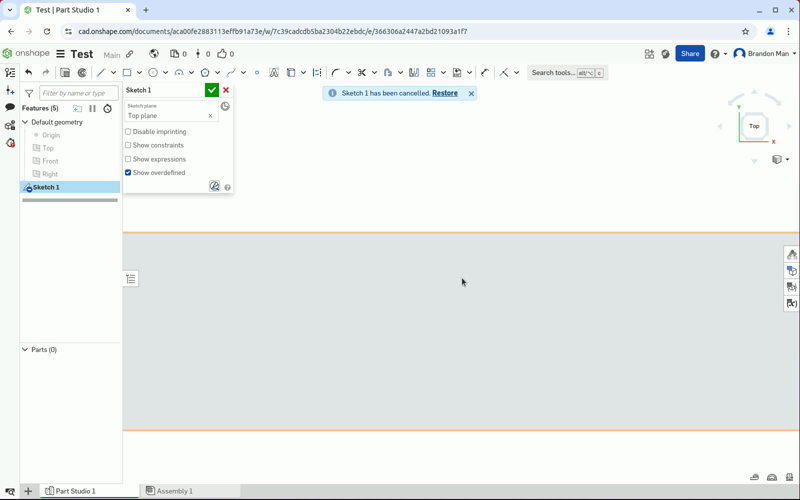
scroll(-6)
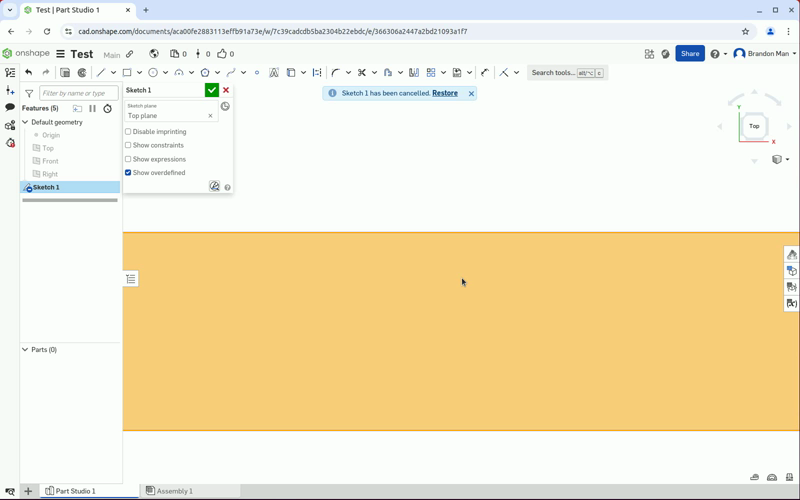
scroll(-6)
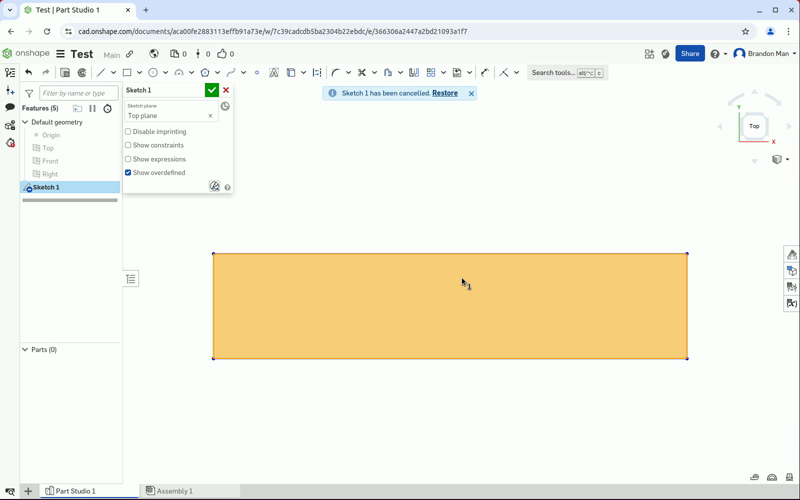
scroll(-6)
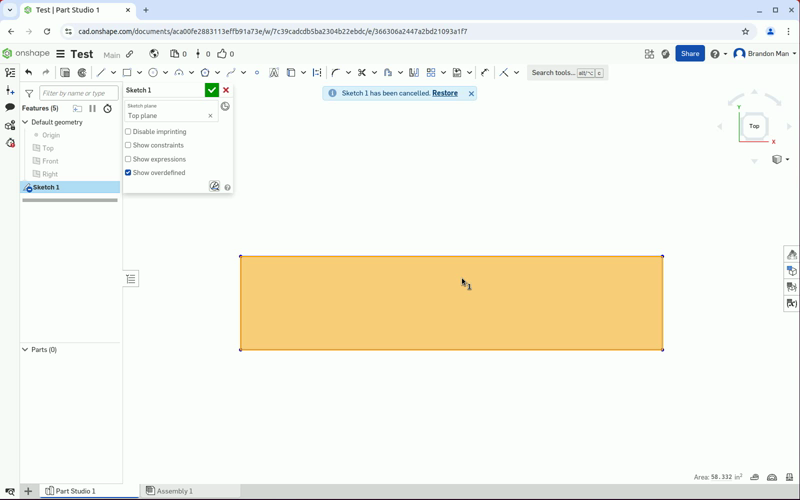
scroll(-6)
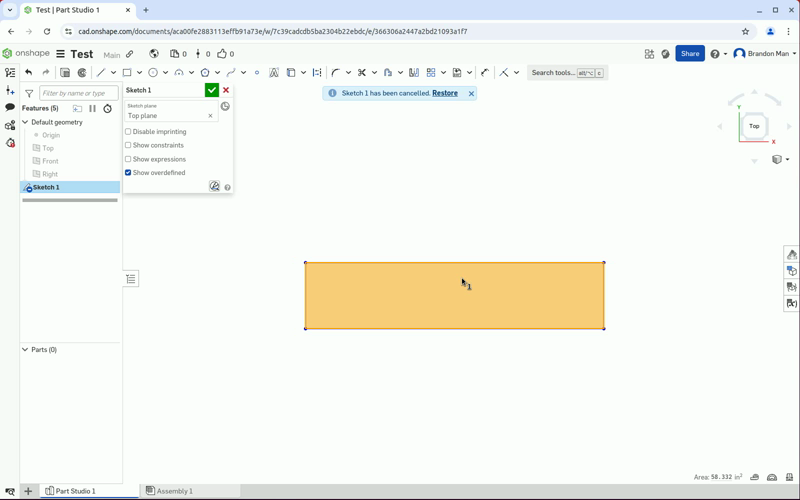
scroll(-6)
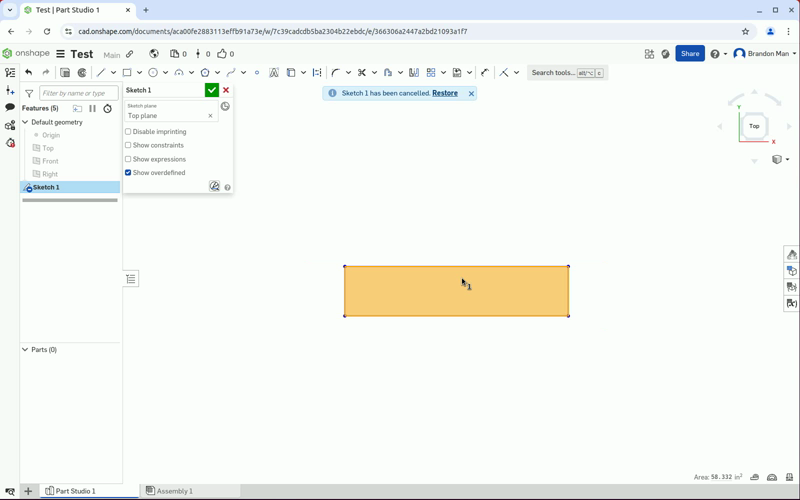
scroll(-6)
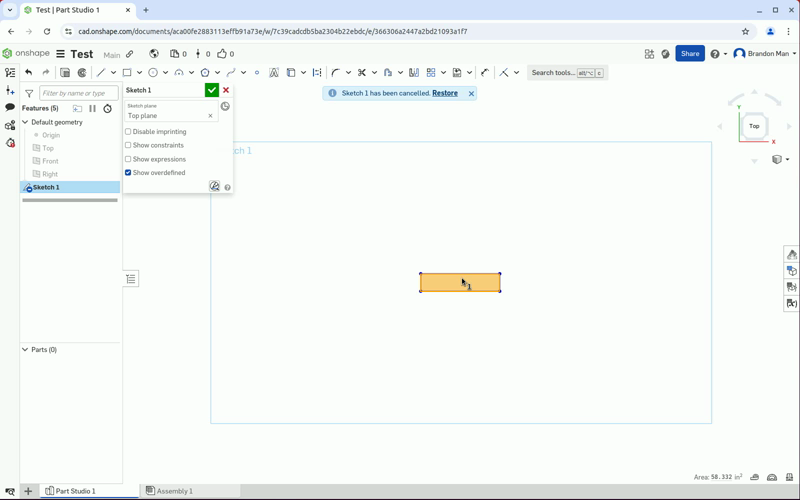
mouse_move(73, 352)
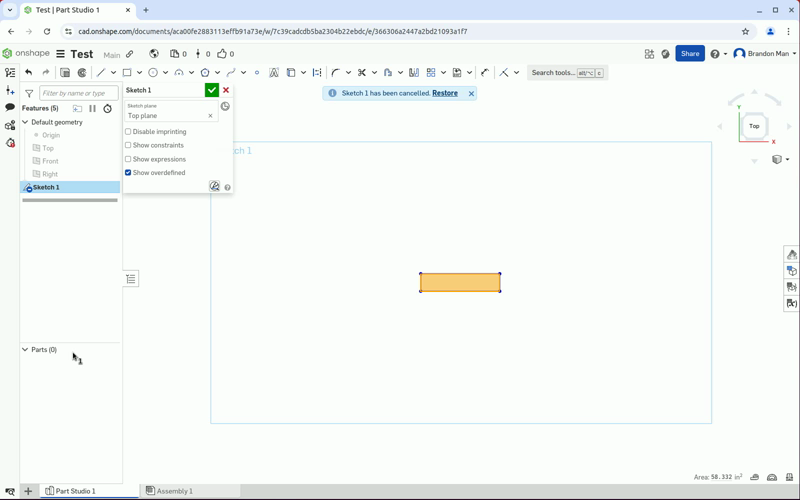
key(shift+y)
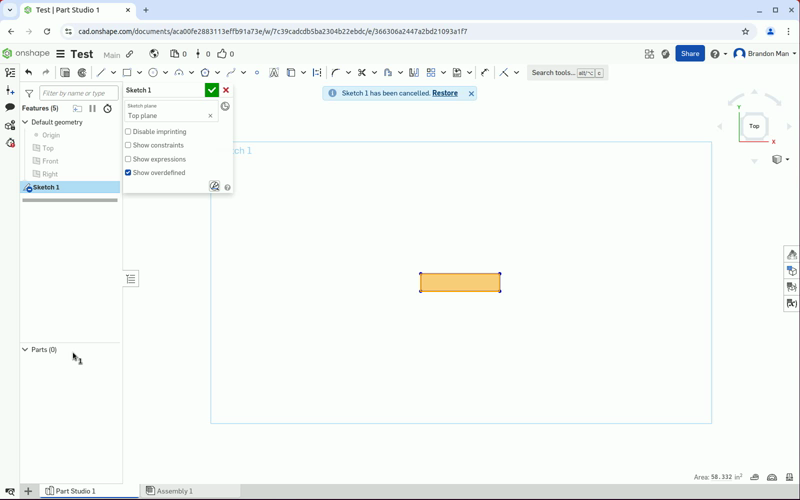
key(shift+e)
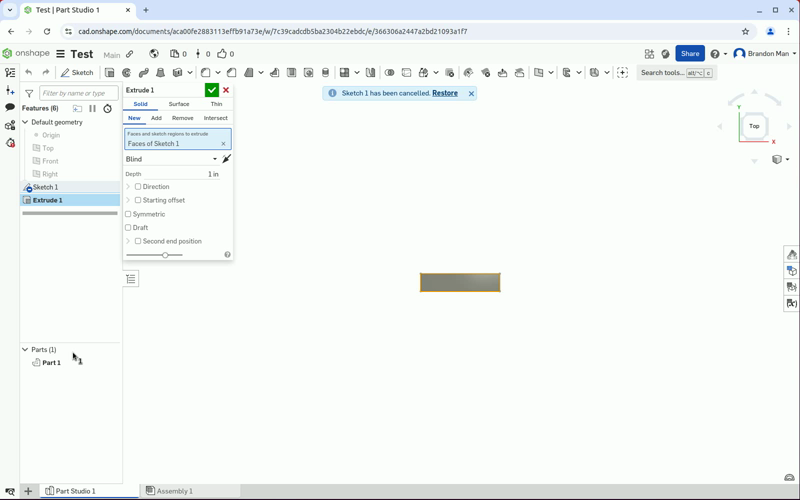
mouse_move(143, 106)
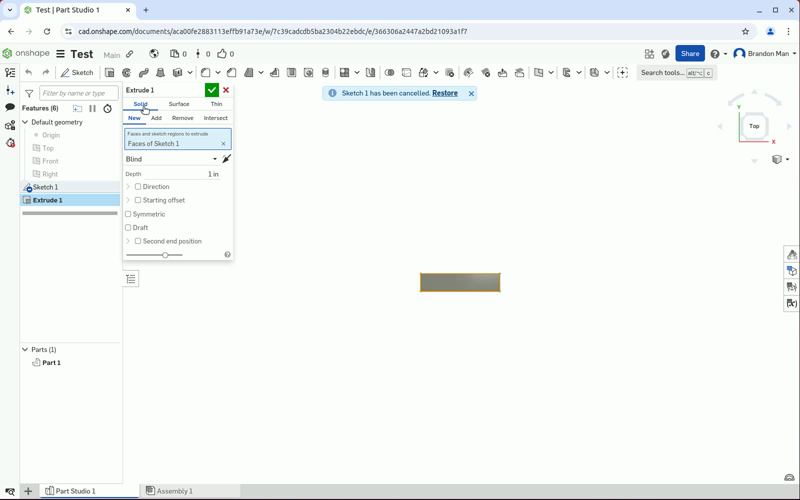
click(143, 106)
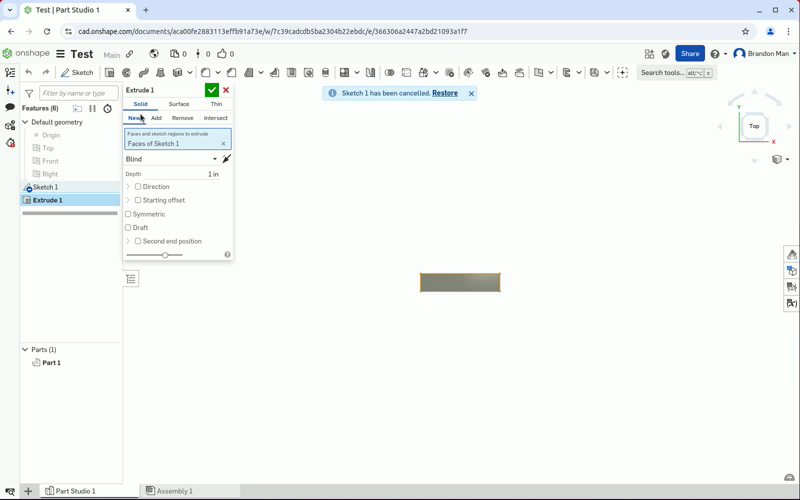
mouse_move(137, 120)
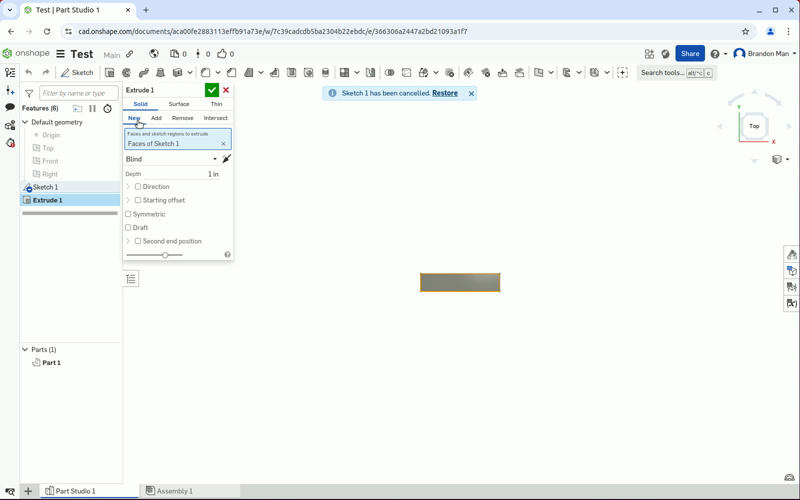
click(137, 120)
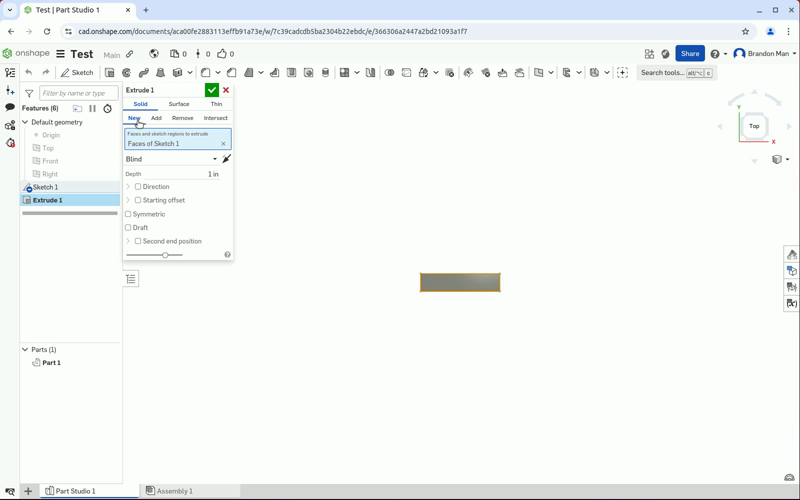
key(tab, 4)
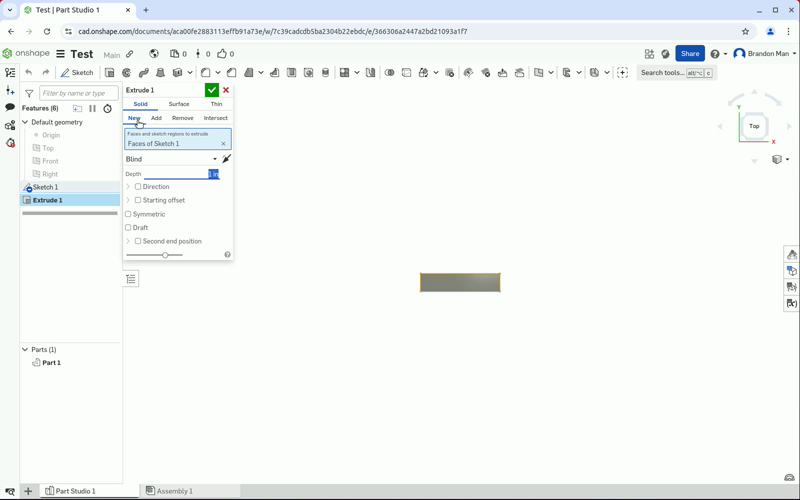
text(0.481)
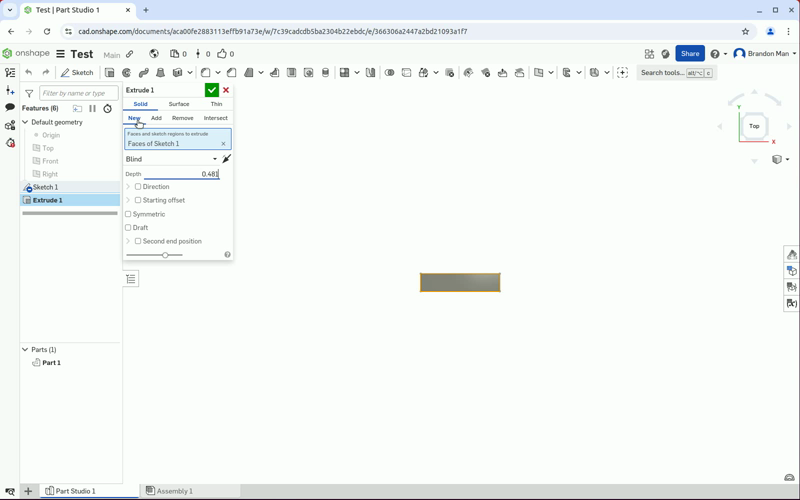
key(enter)
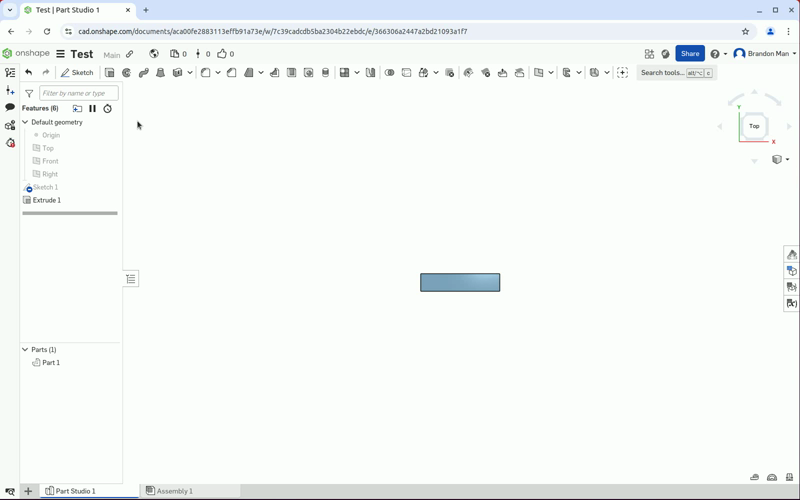
key(shift+h)
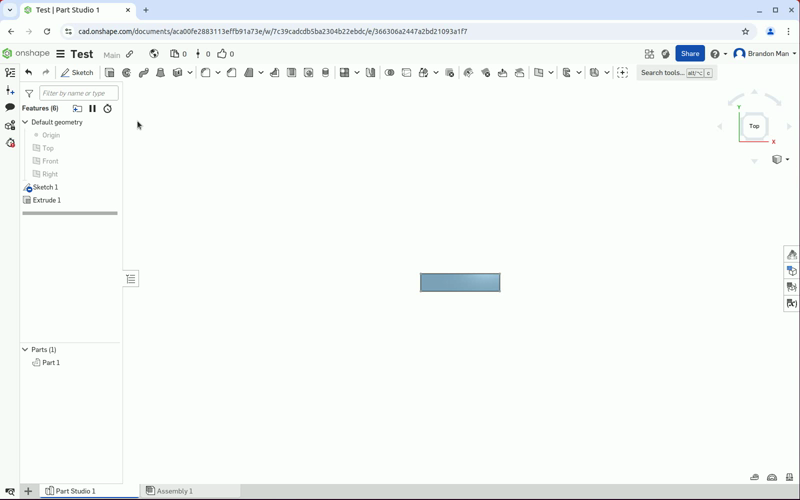
key(shift+h)
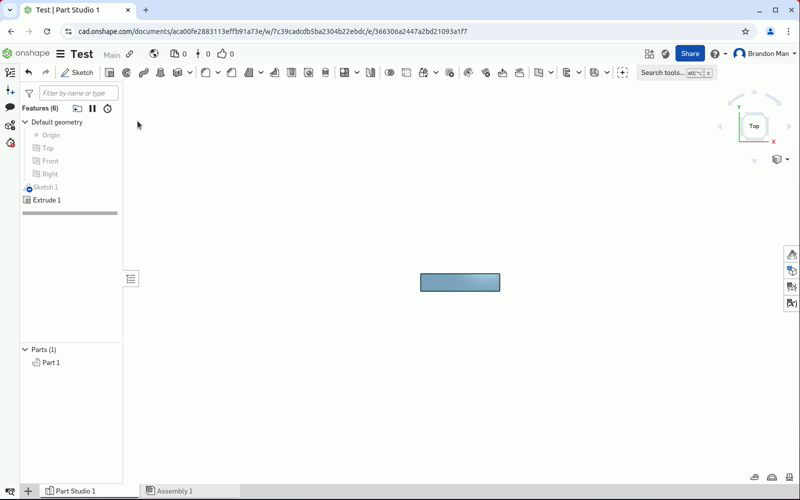
mouse_move(73, 189)
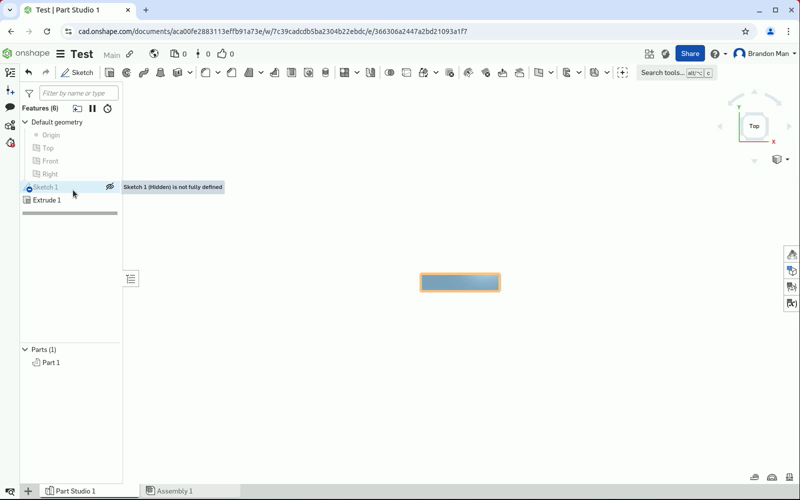
click(73, 189)
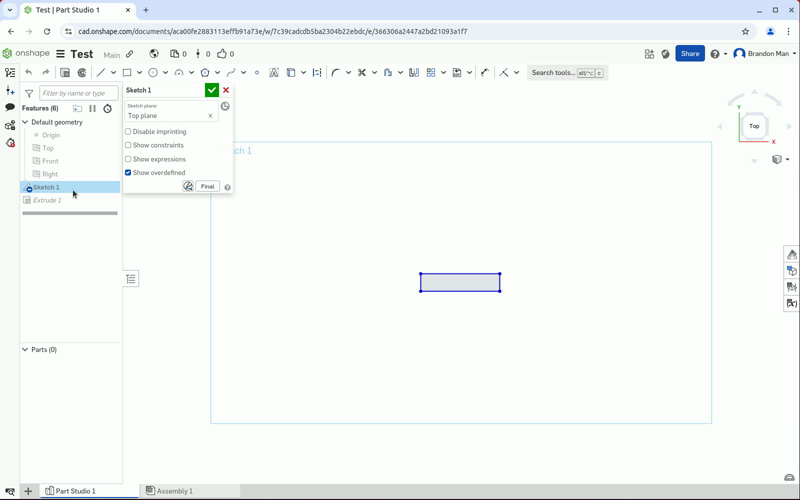
mouse_move(229, 92)
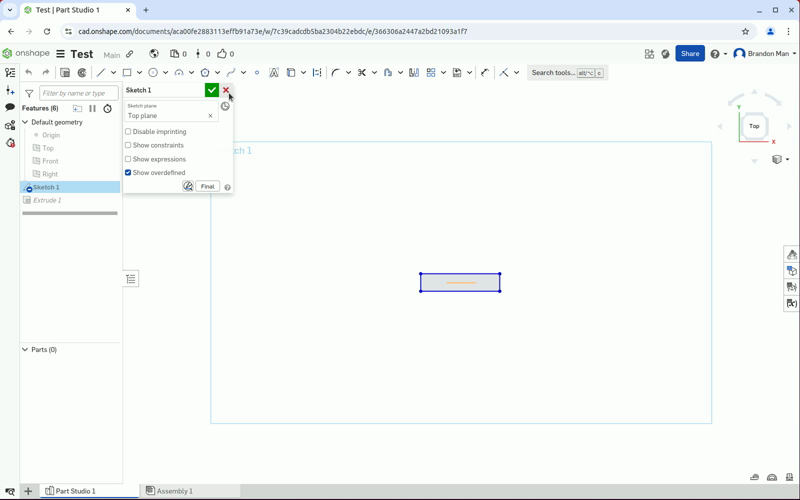
click(229, 92)
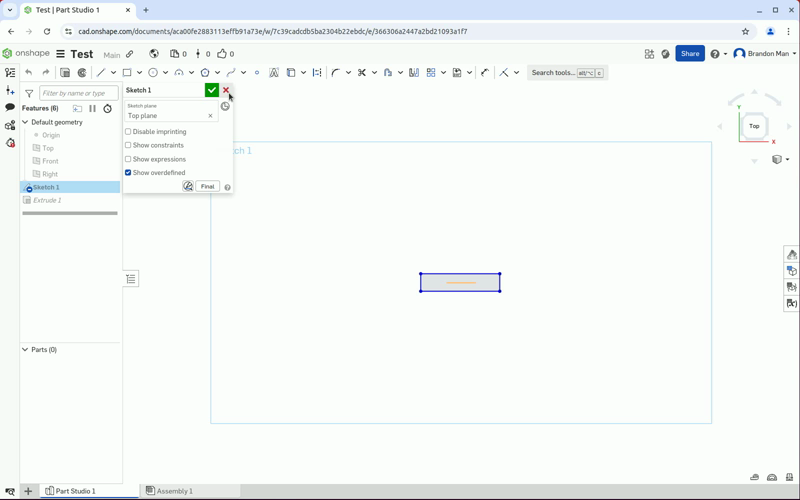
key(shift+s)
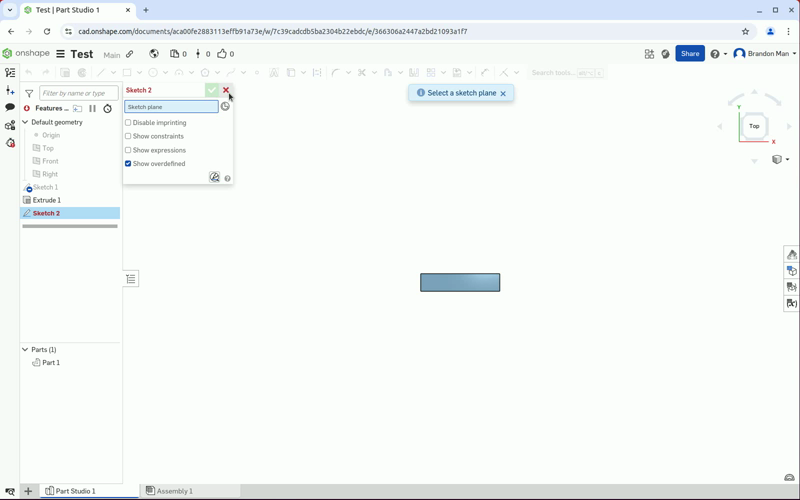
mouse_move(73, 150)
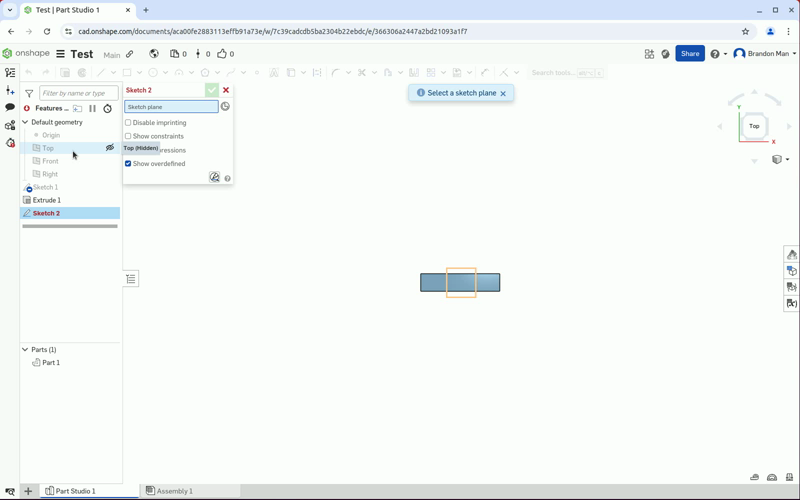
click(73, 150)
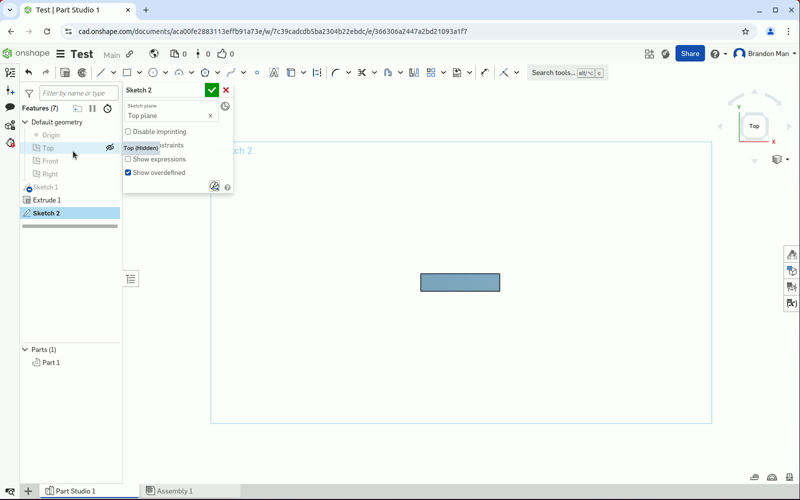
mouse_move(73, 352)
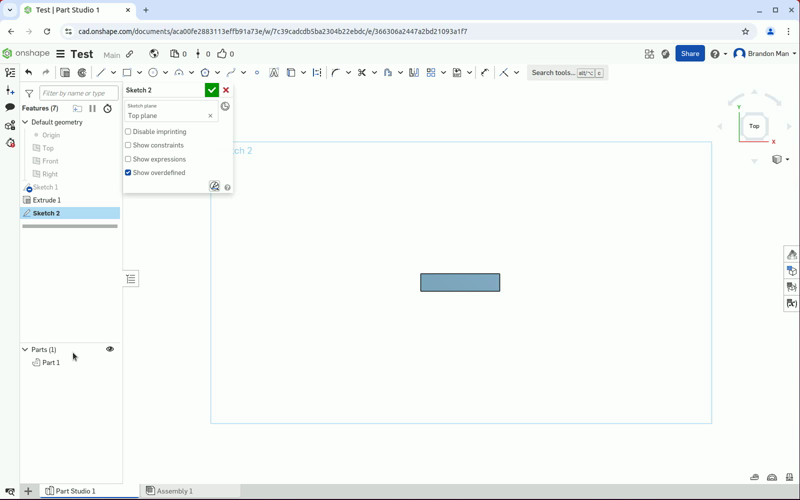
key(y)
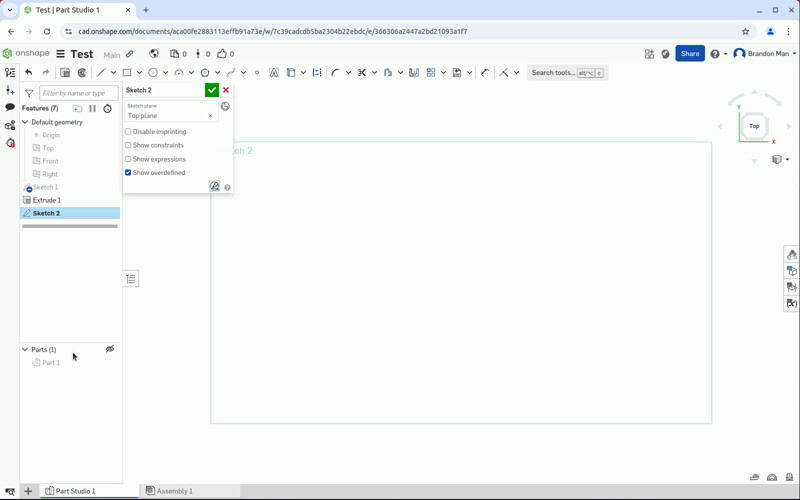
key(l)
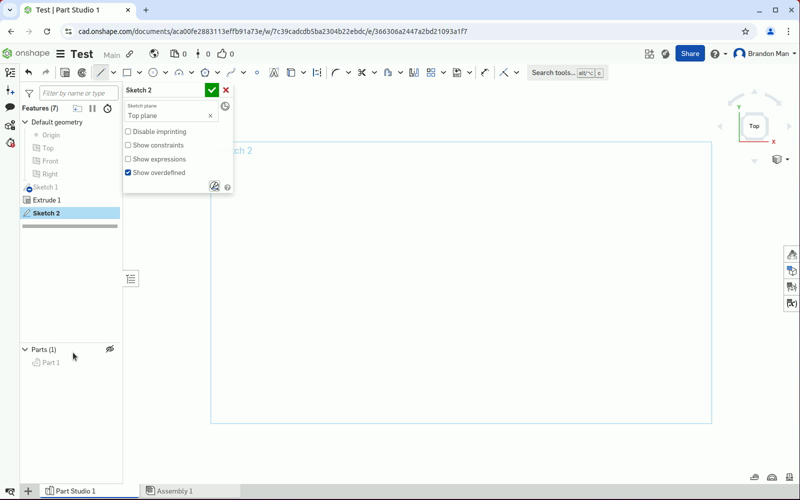
key_down(shift)
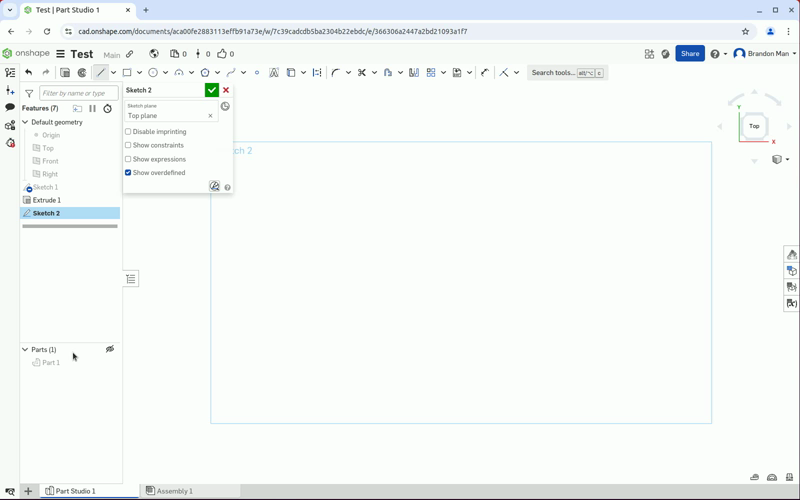
mouse_move(420, 258)
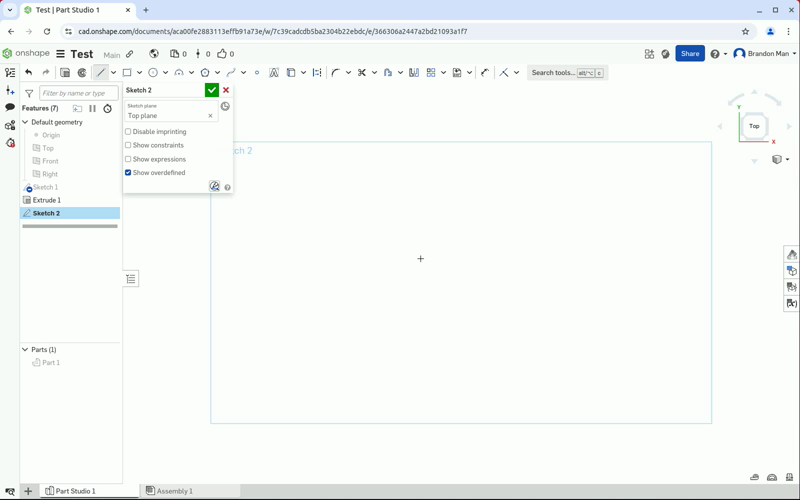
click(420, 258)
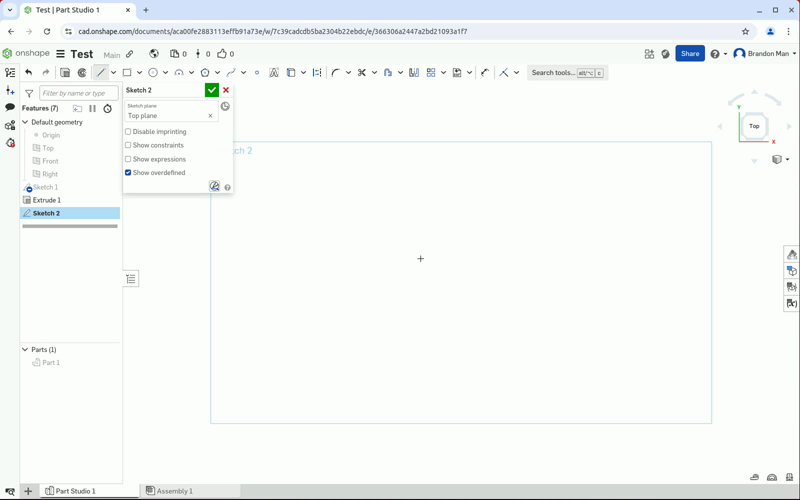
key_up(shift)
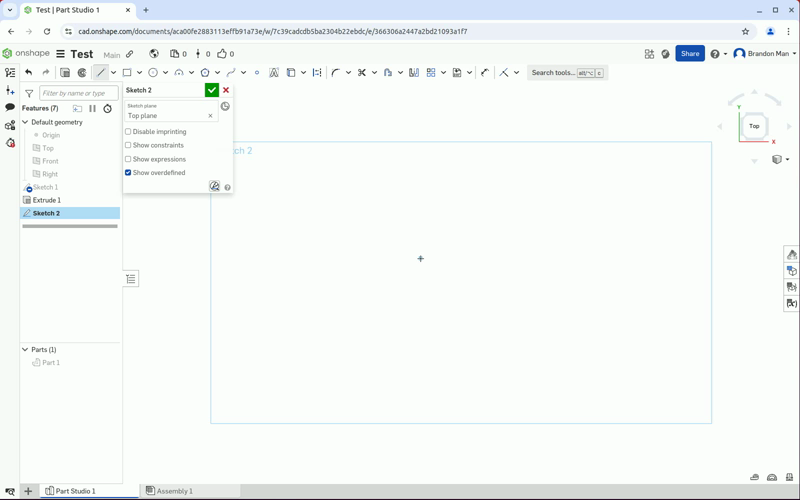
key_down(shift)
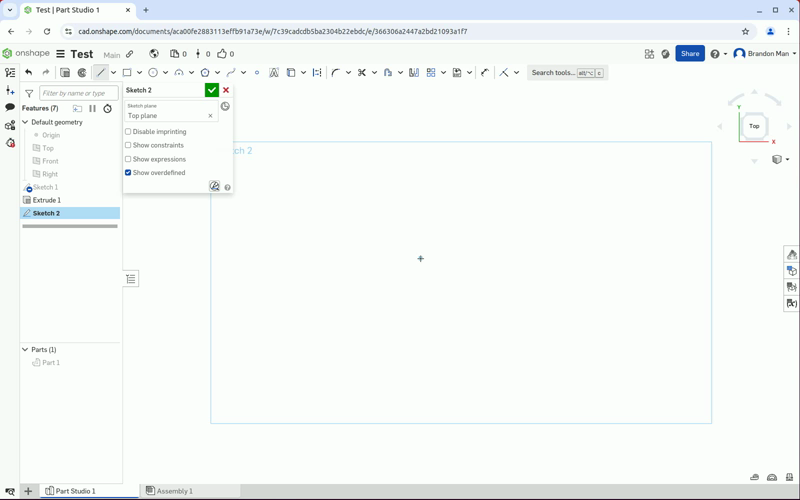
mouse_move(499, 258)
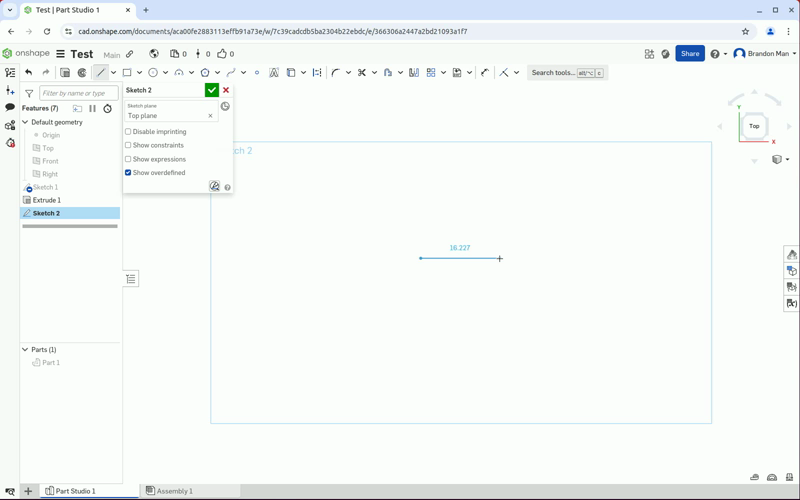
click(499, 258)
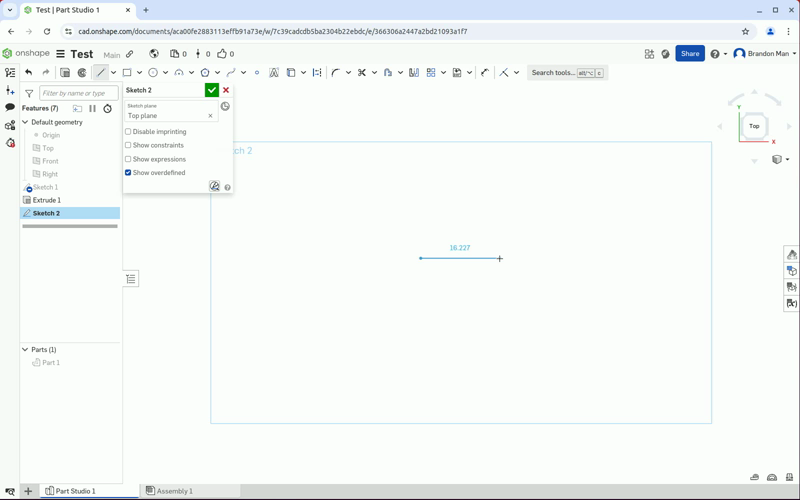
key_up(shift)
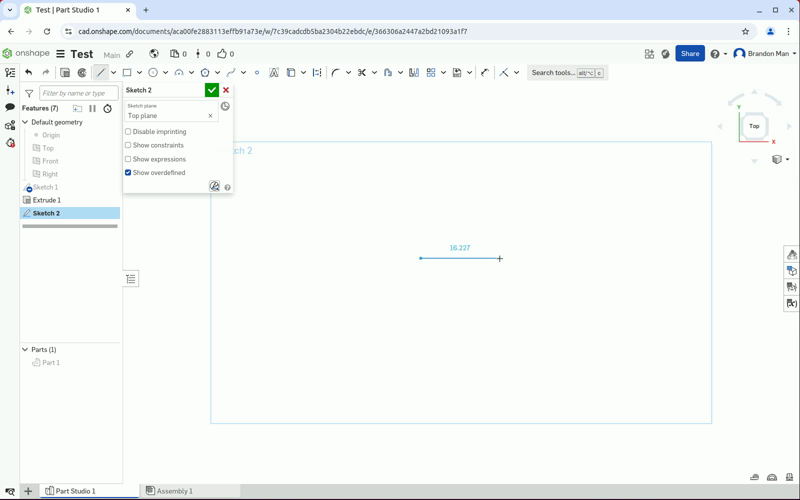
key_down(shift)
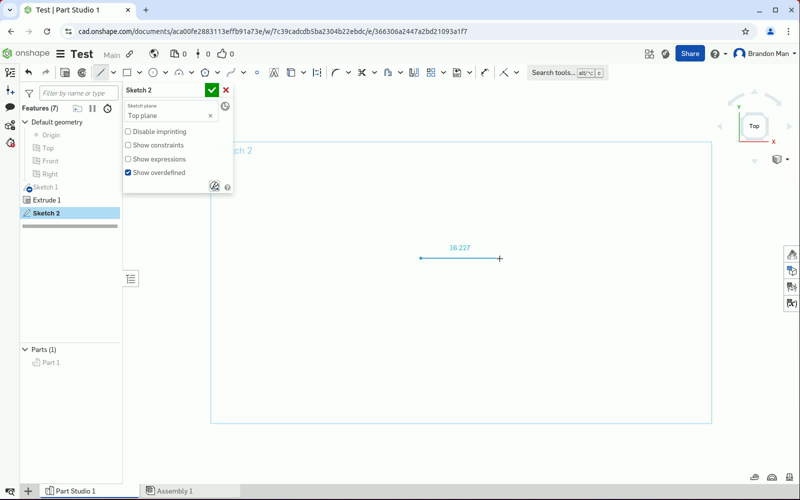
mouse_move(529, 258)
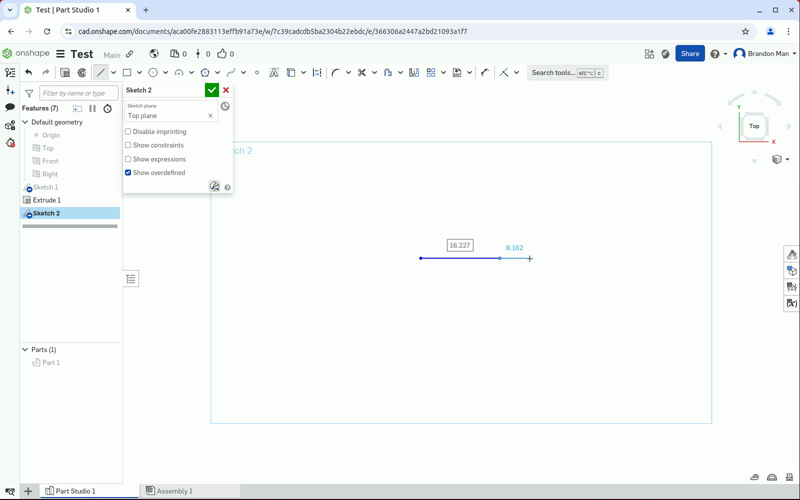
mouse_move(499, 239)
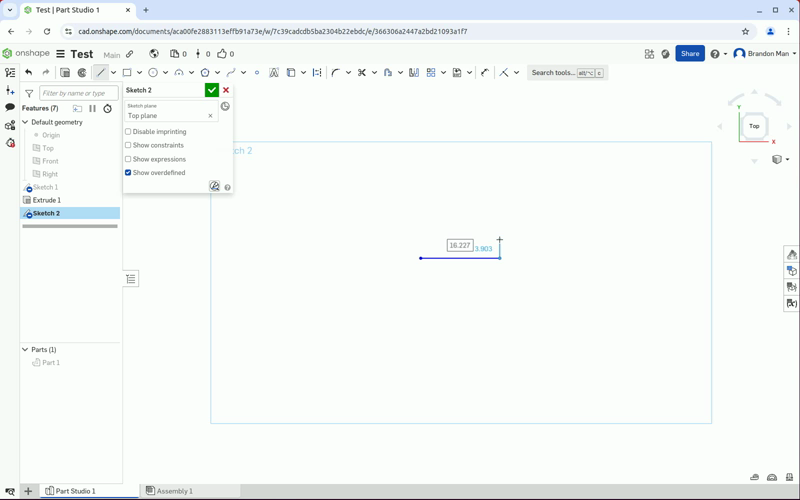
click(499, 239)
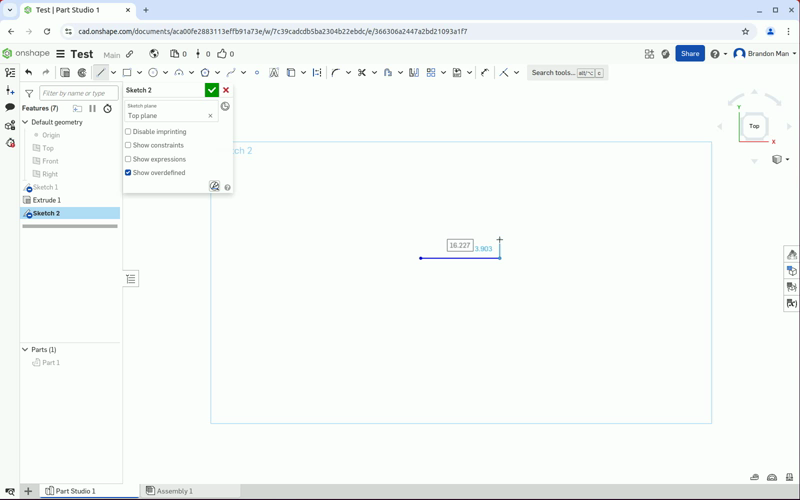
key_up(shift)
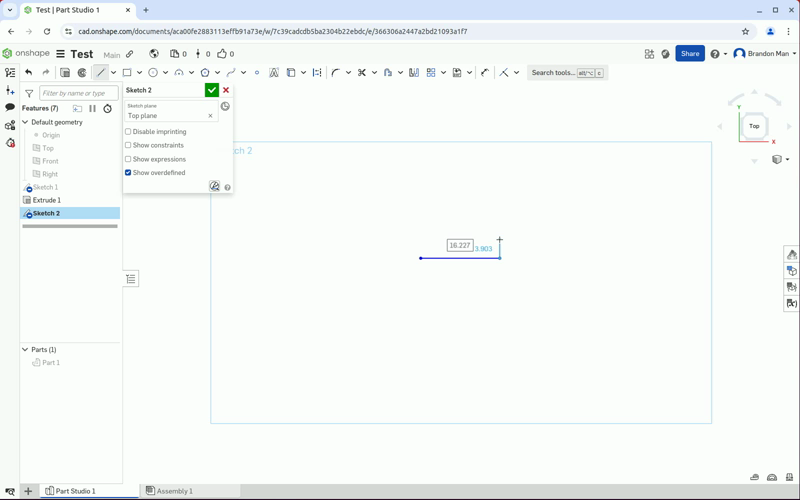
key_down(shift)
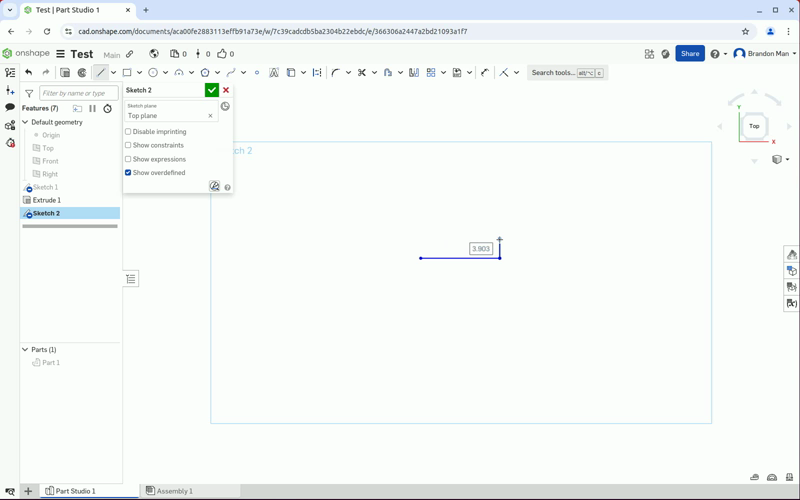
mouse_move(420, 239)
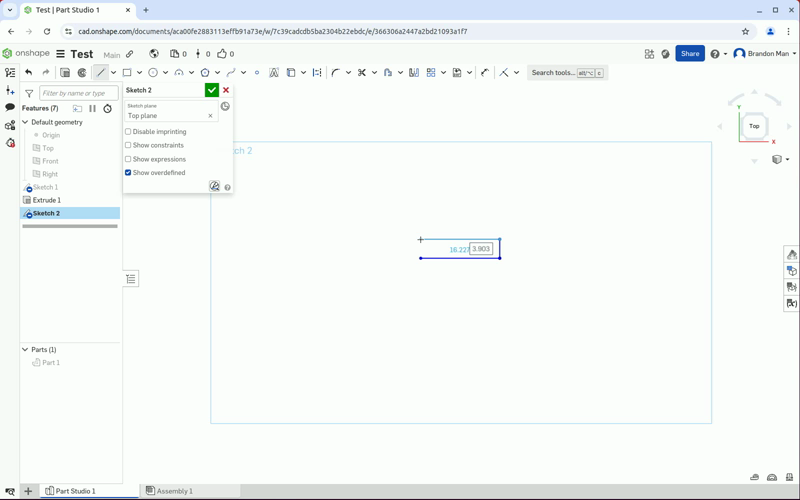
click(420, 239)
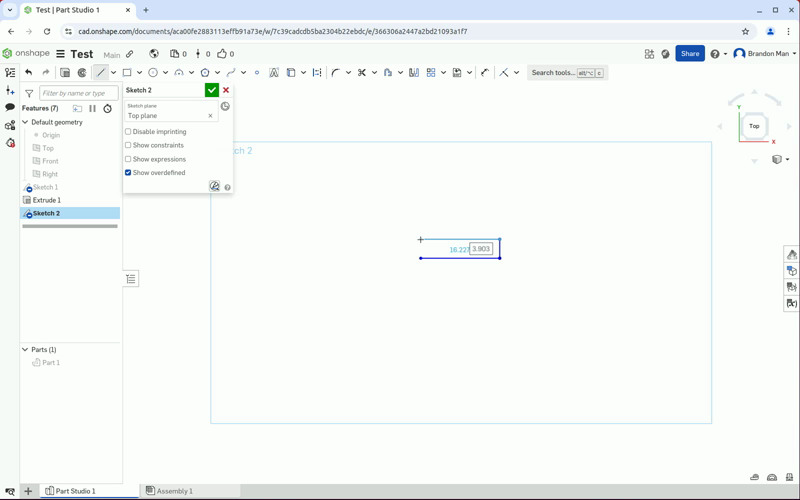
key_up(shift)
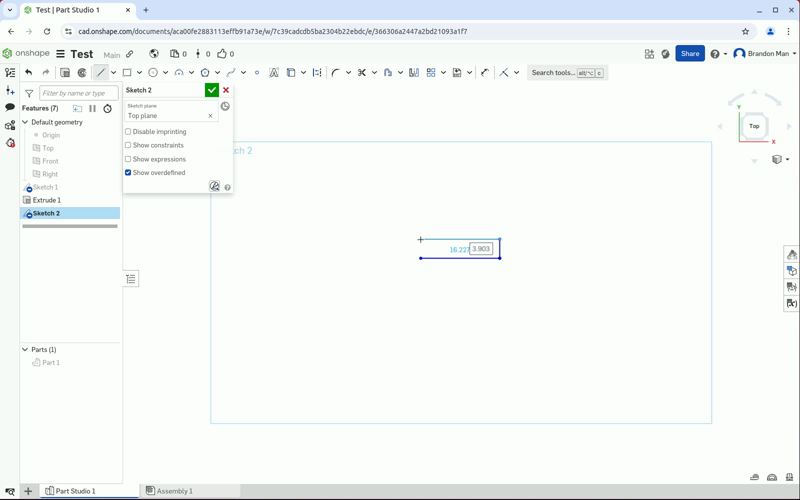
mouse_move(450, 239)
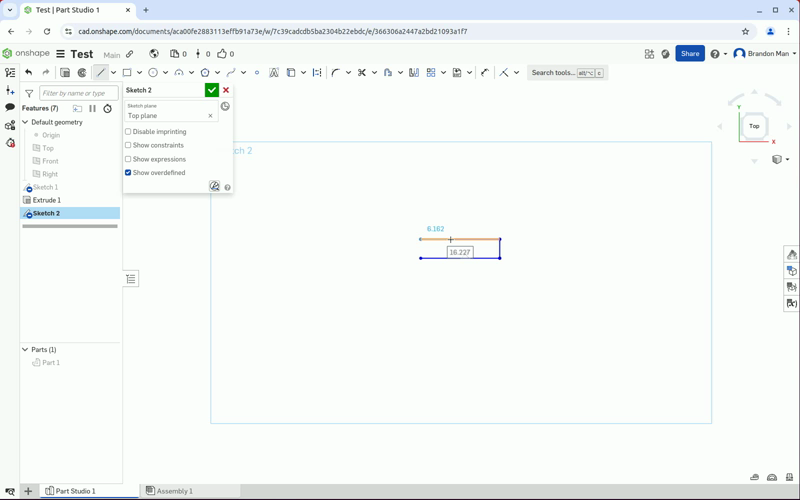
key_down(shift)
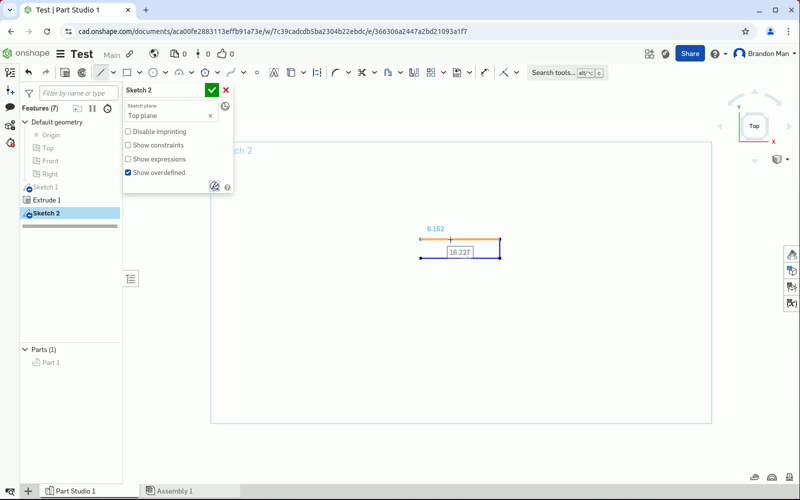
mouse_move(420, 258)
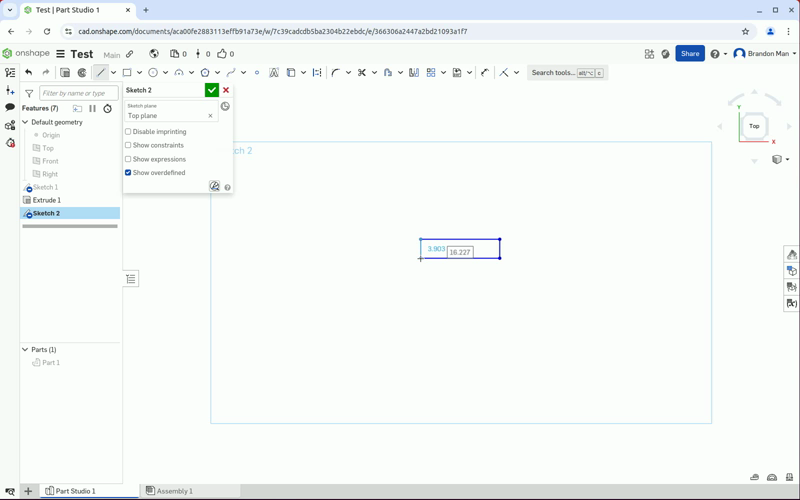
key_up(shift)
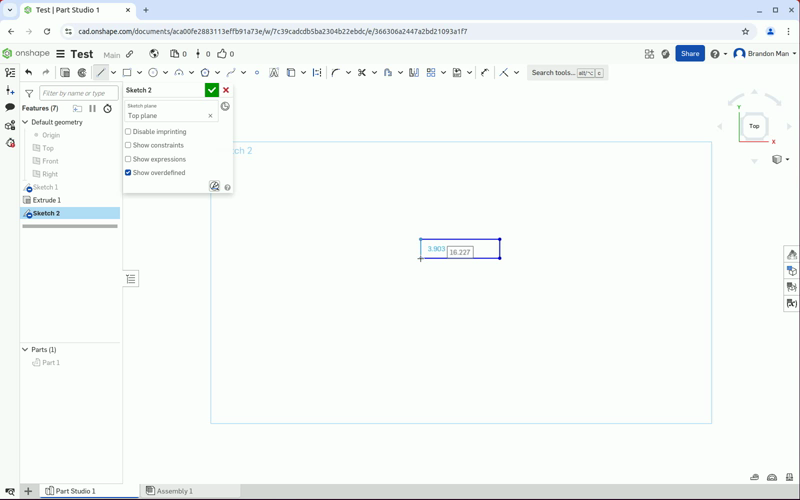
click(420, 258)
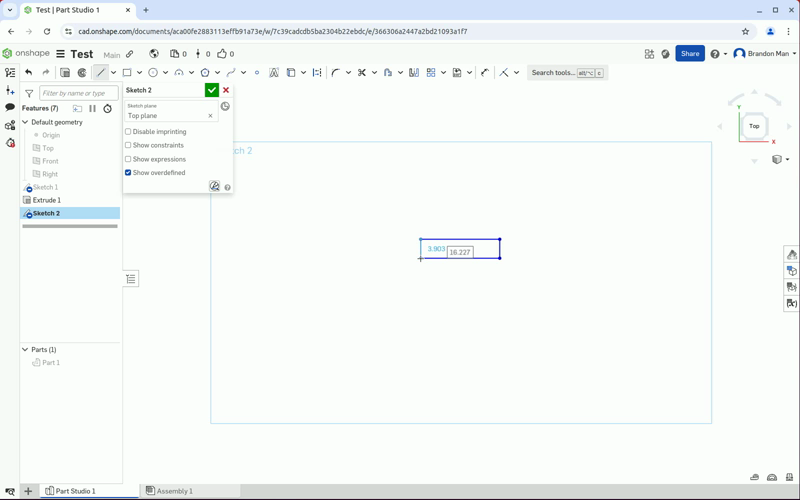
key(esc)
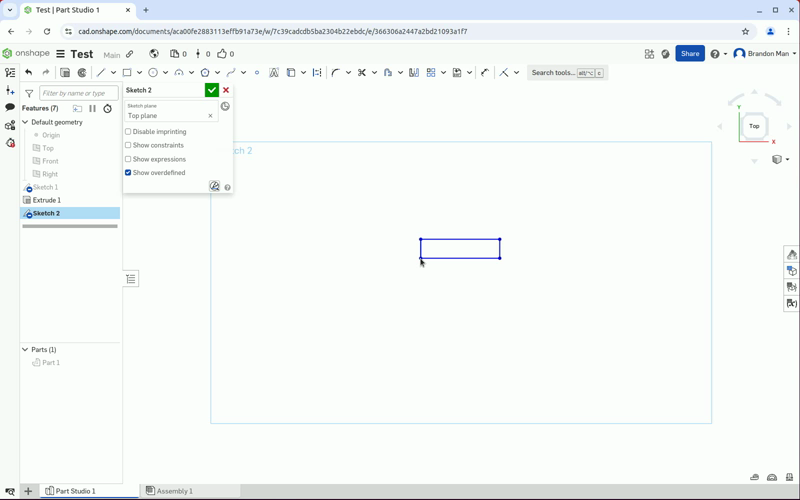
mouse_move(491, 246)
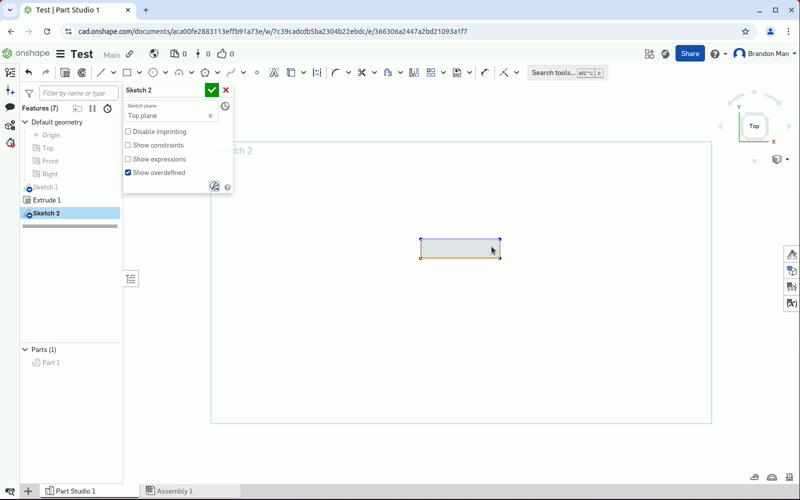
scroll(6)
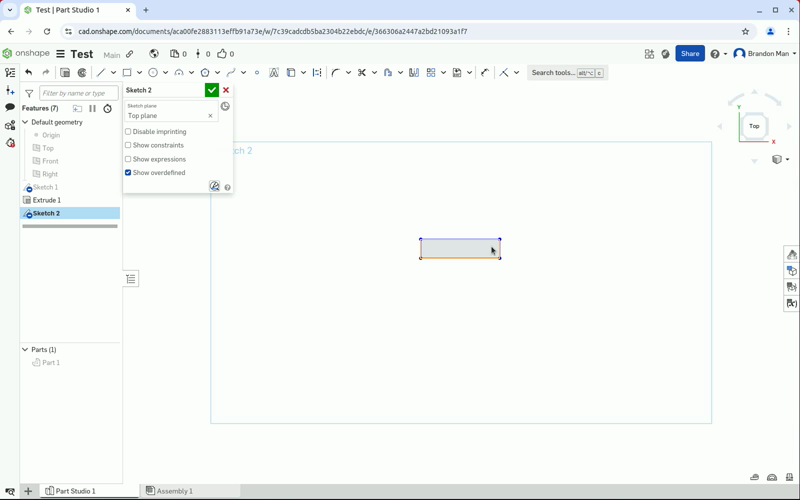
scroll(6)
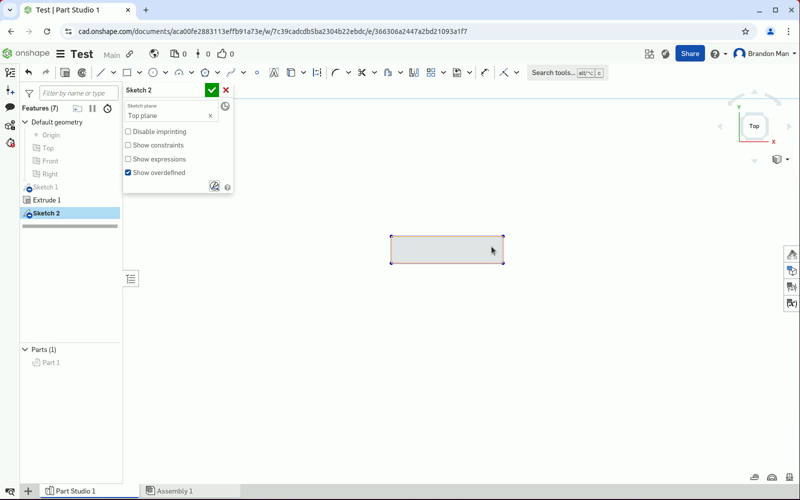
scroll(6)
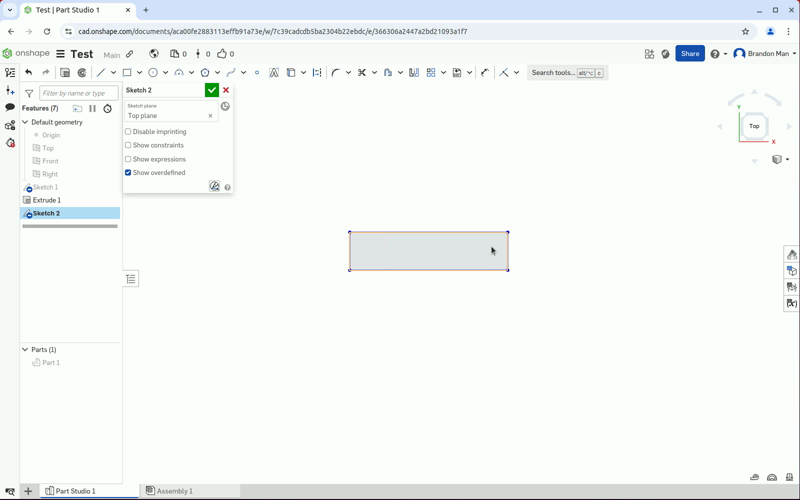
scroll(6)
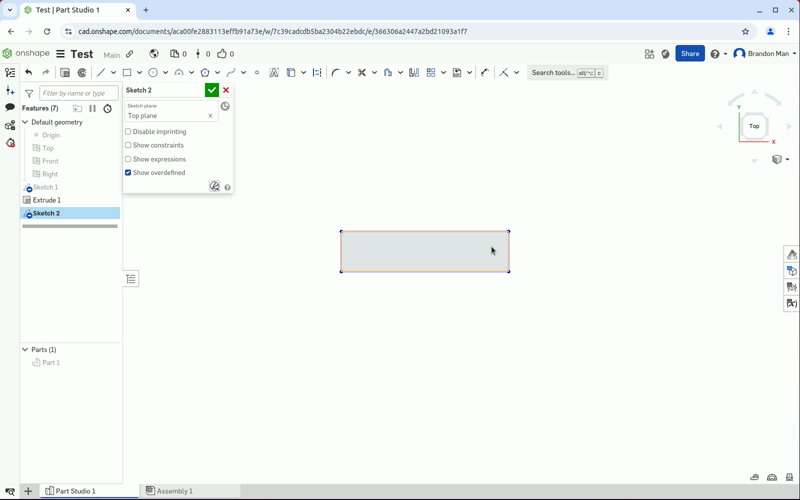
scroll(6)
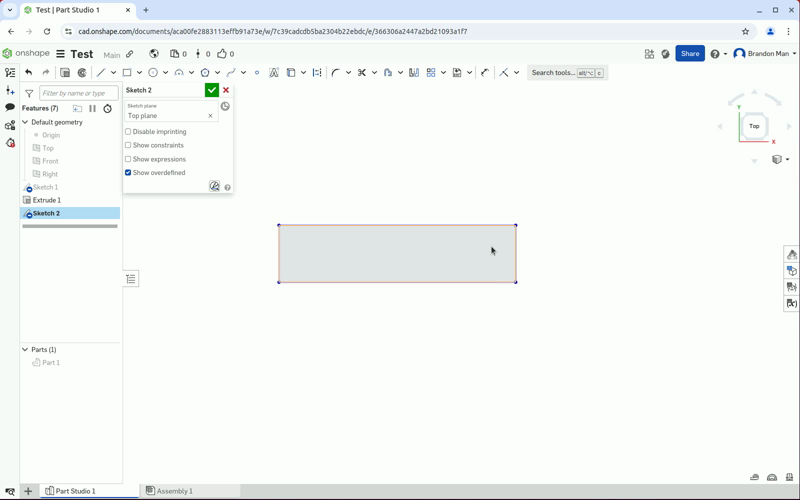
scroll(6)
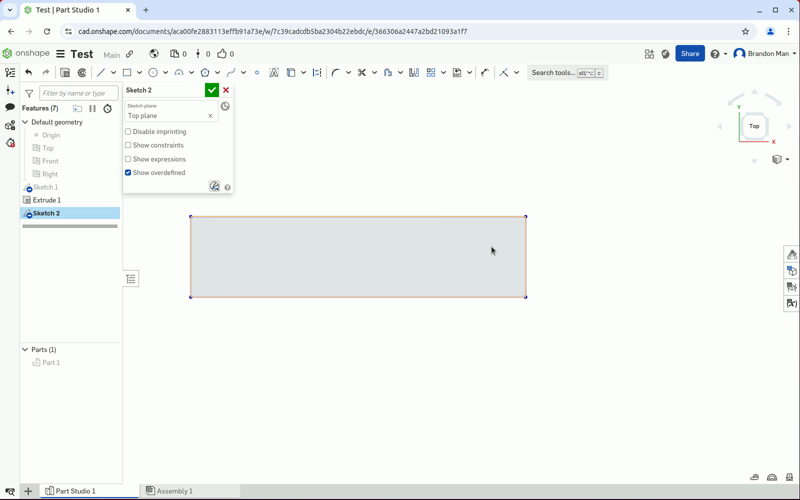
scroll(6)
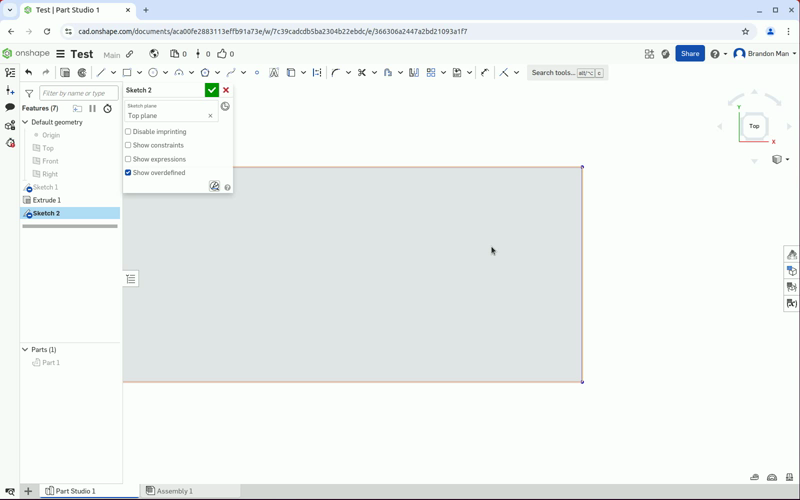
click(491, 246)
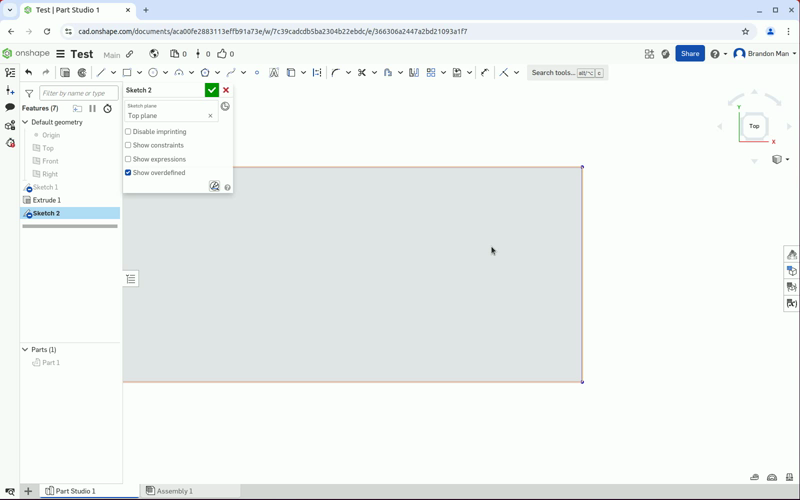
scroll(-6)
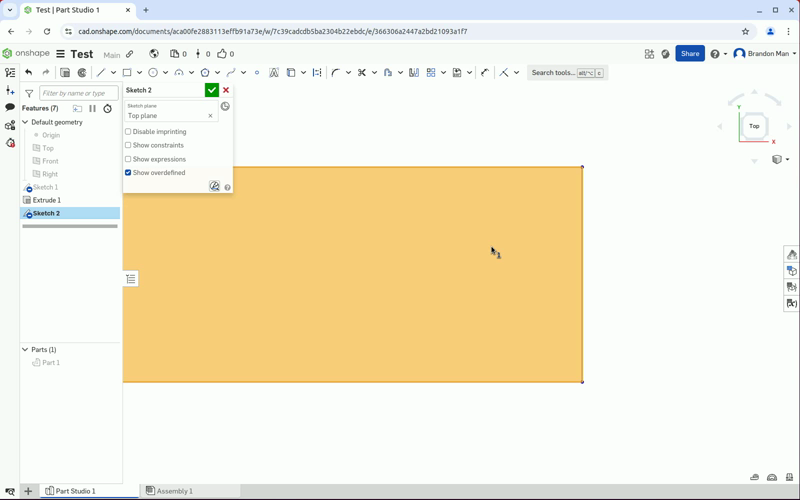
scroll(-6)
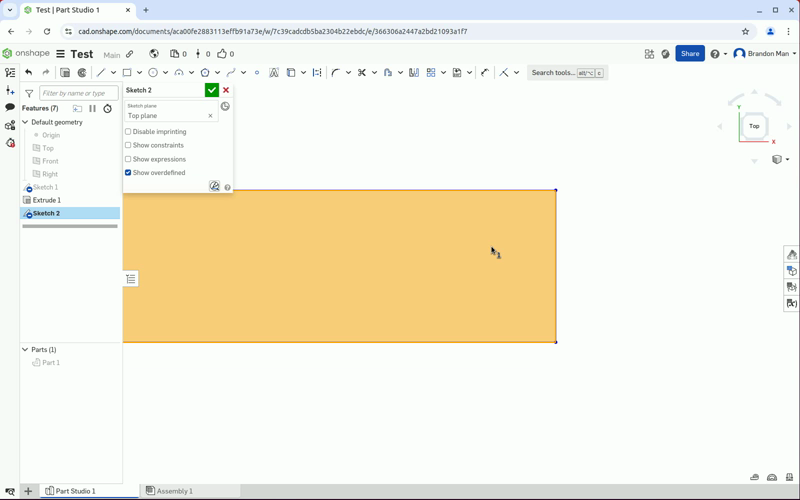
scroll(-6)
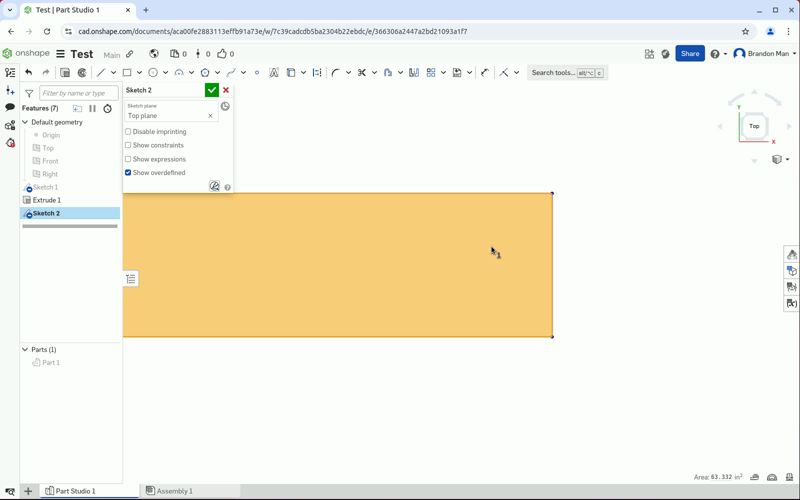
scroll(-6)
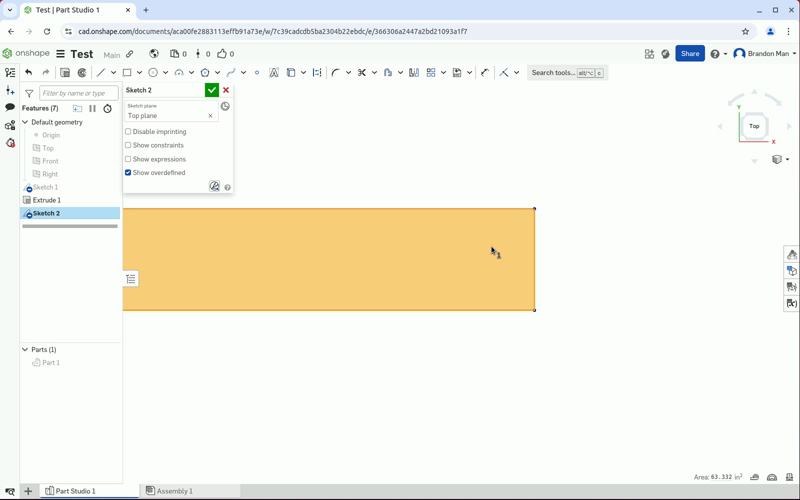
scroll(-6)
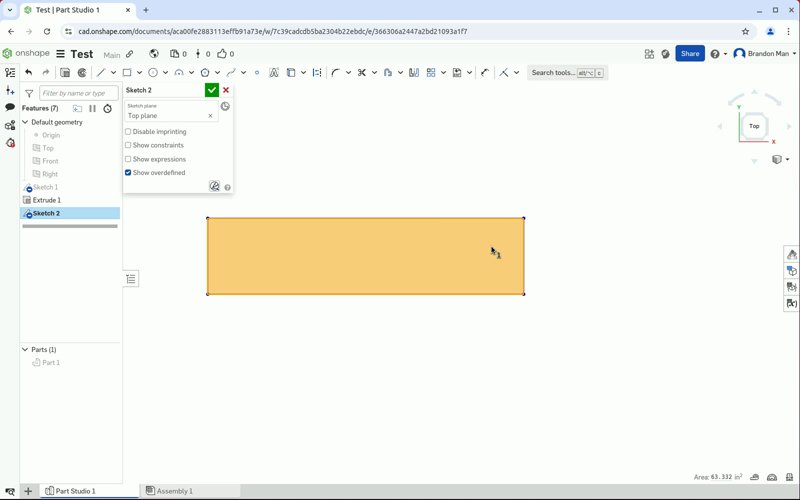
scroll(-6)
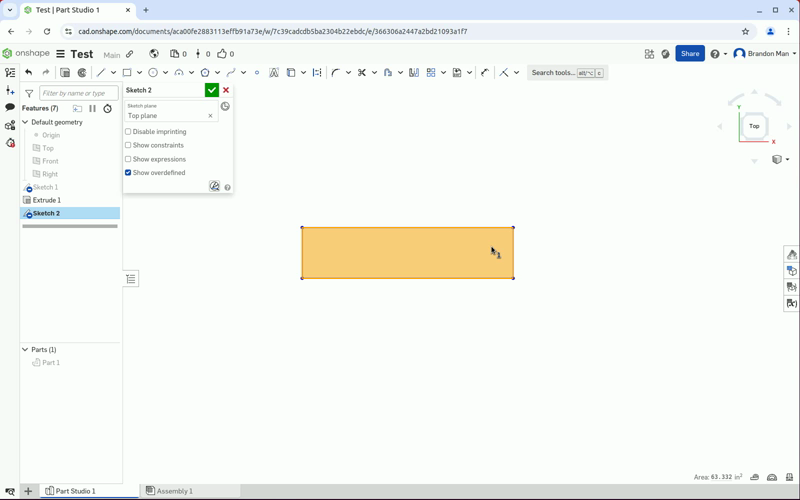
scroll(-6)
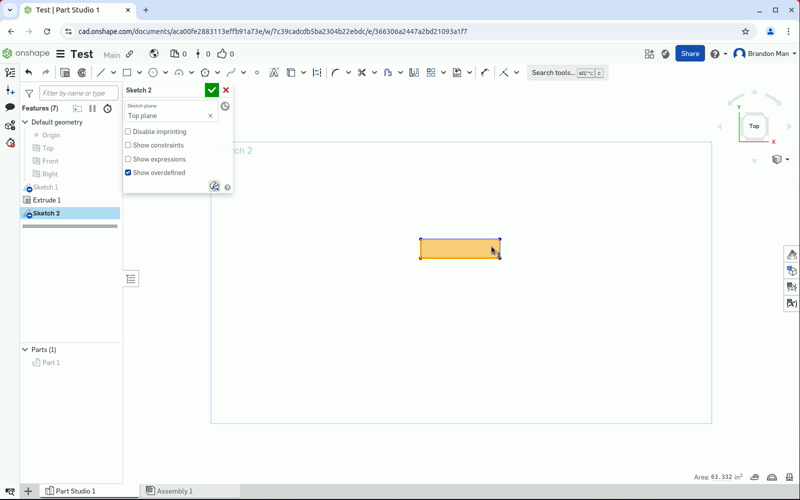
mouse_move(73, 352)
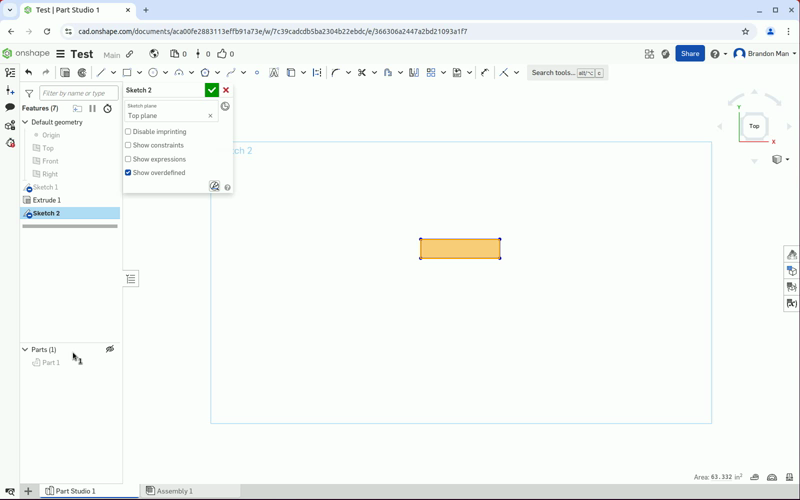
key(shift+y)
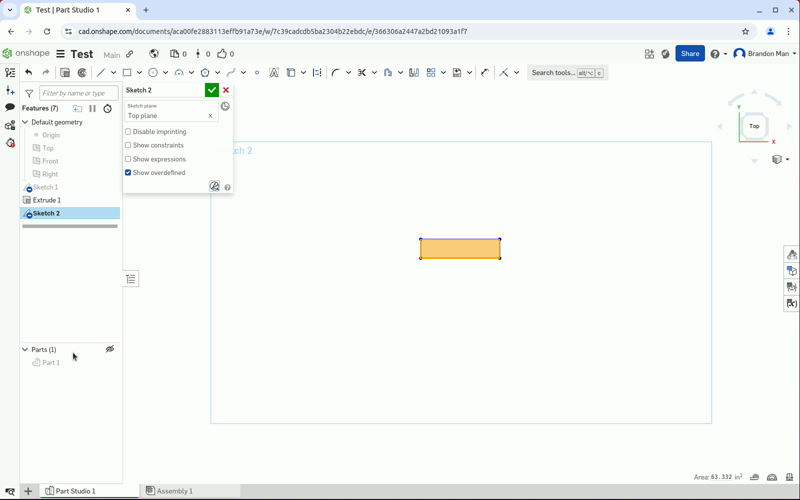
key(shift+e)
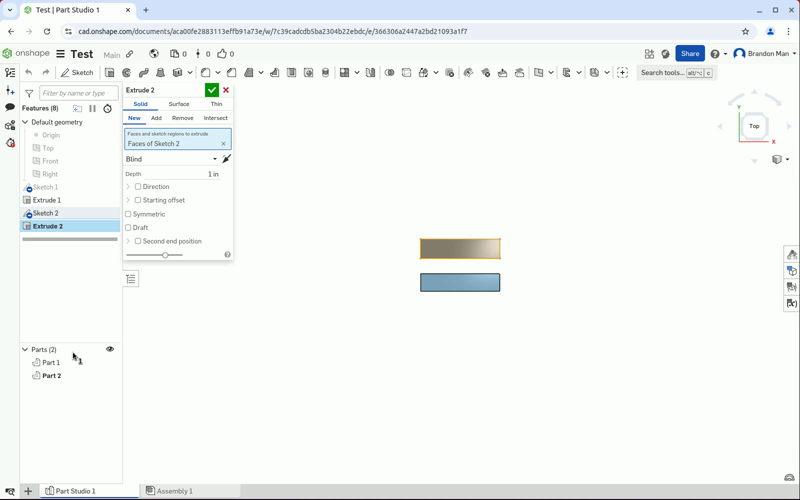
mouse_move(143, 106)
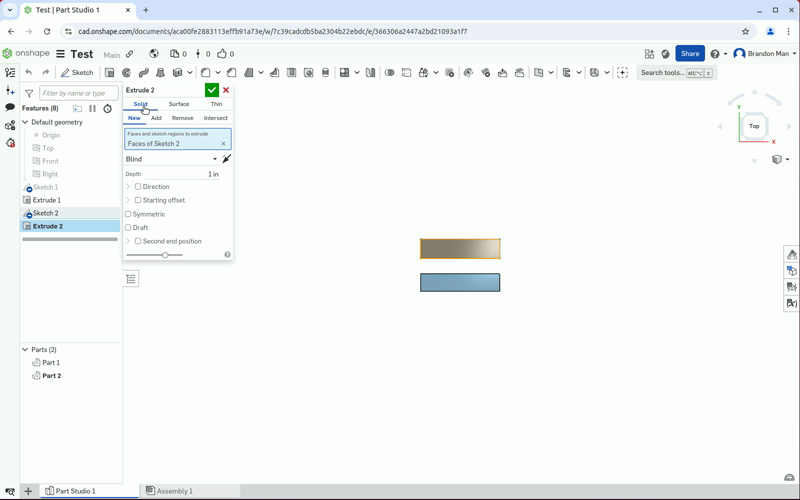
click(143, 106)
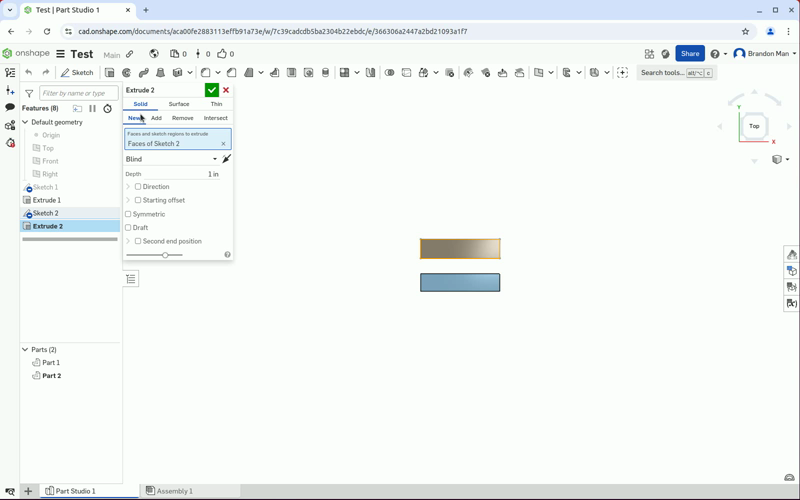
mouse_move(137, 120)
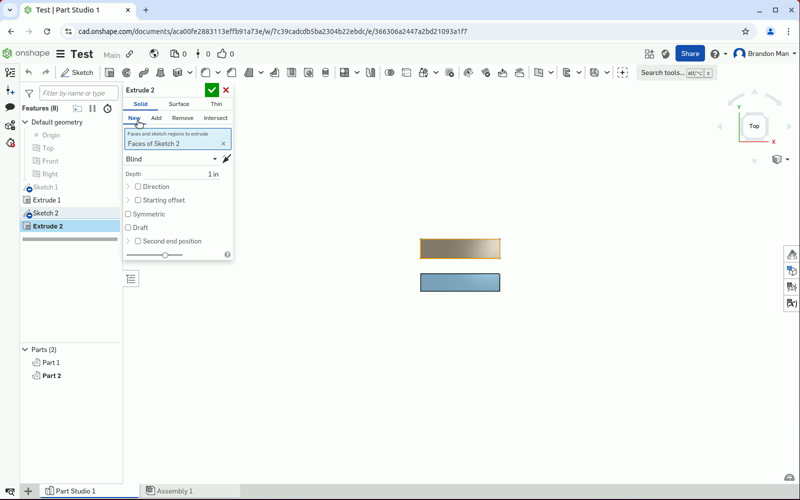
click(137, 120)
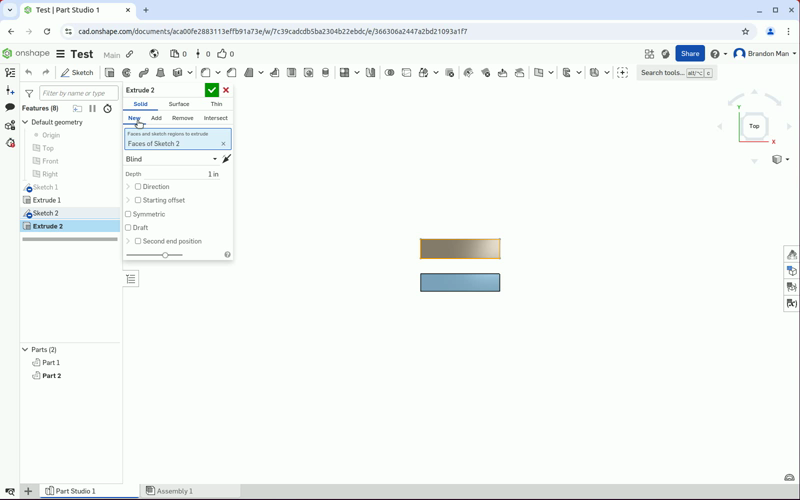
key(tab, 4)
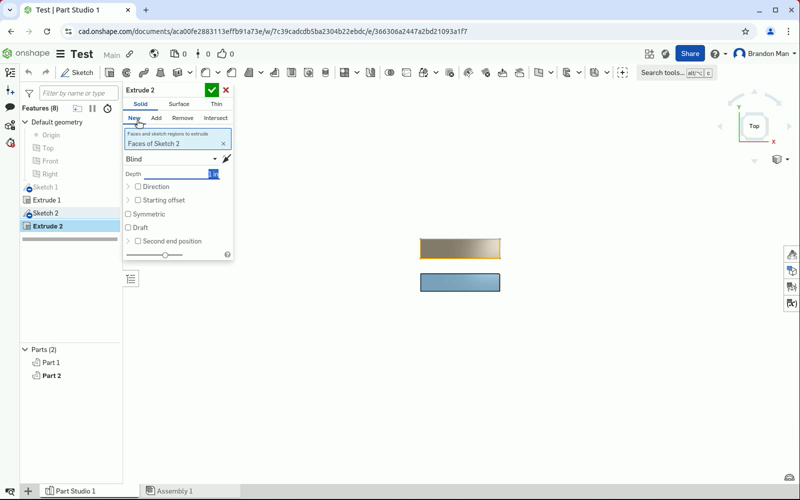
text(0.481)
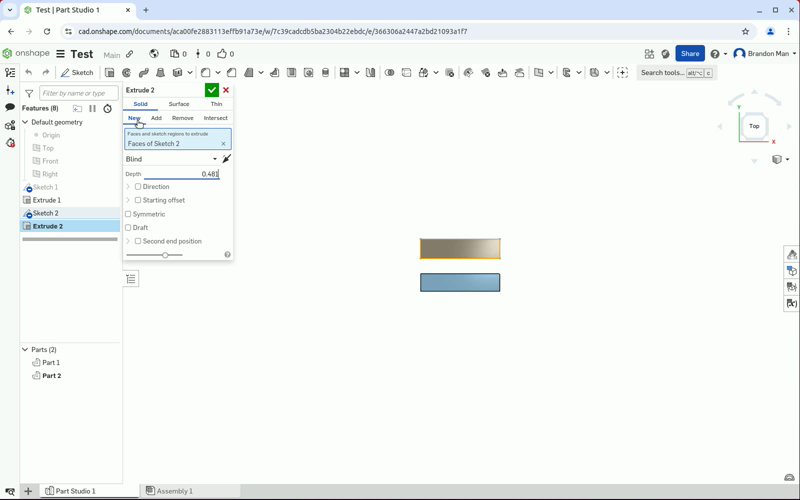
key(enter)
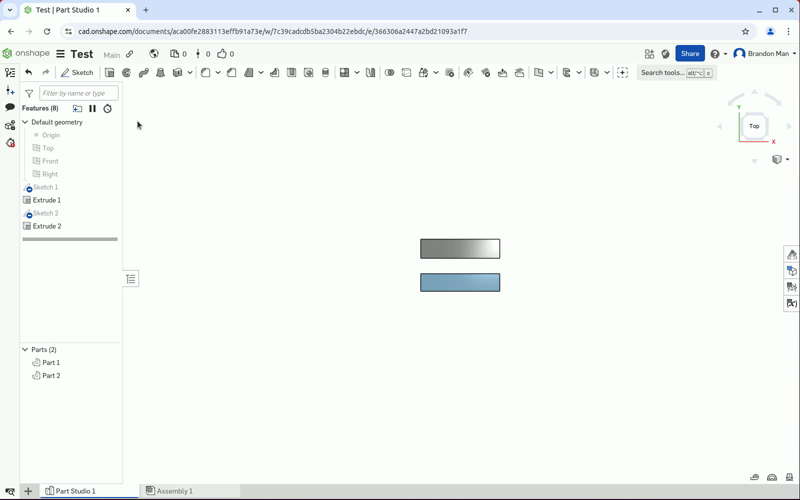
key(shift+h)
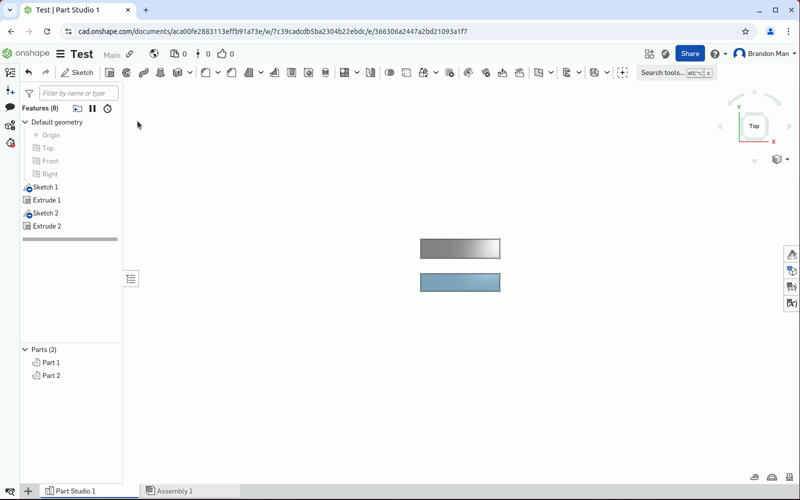
key(shift+h)
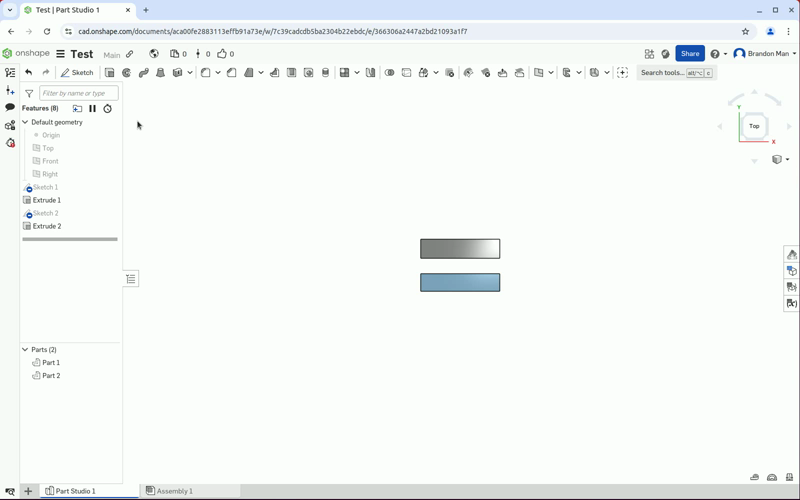
mouse_move(73, 189)
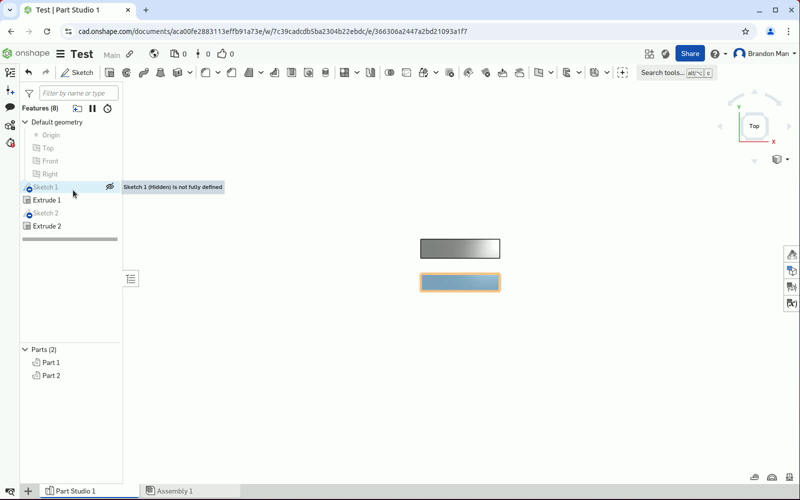
click(73, 189)
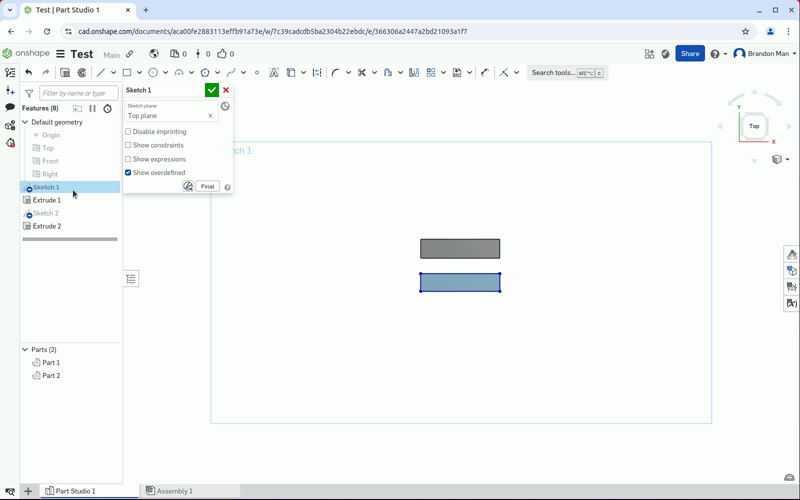
mouse_move(229, 92)
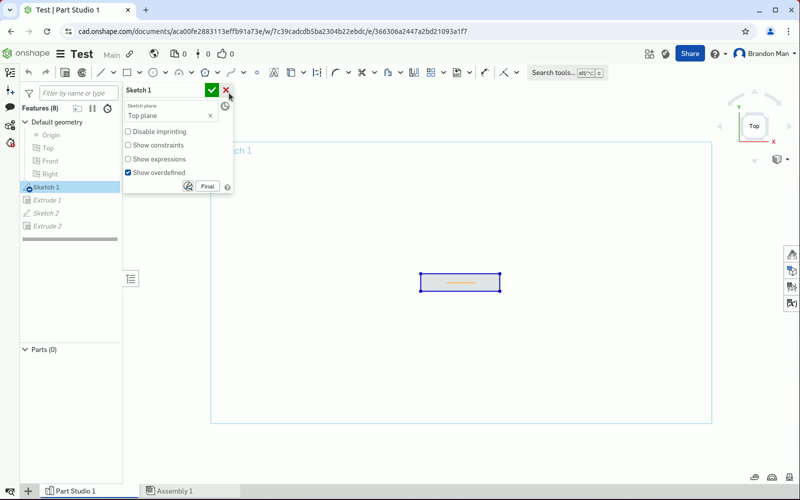
click(229, 92)
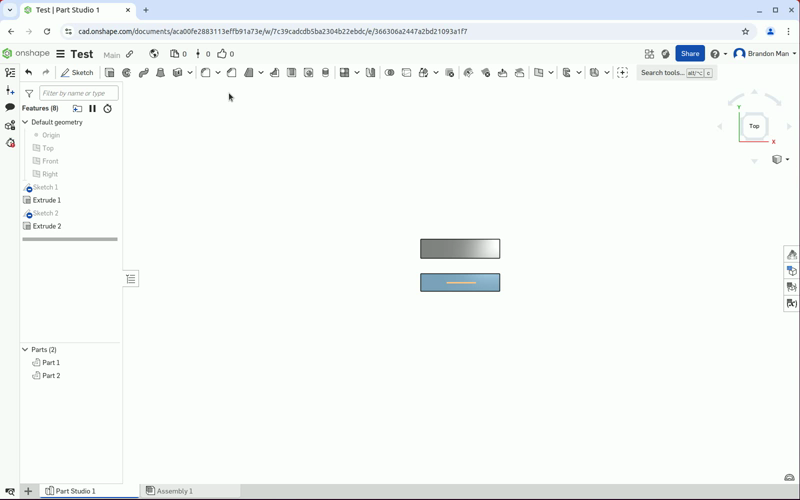
mouse_move(541, 75)
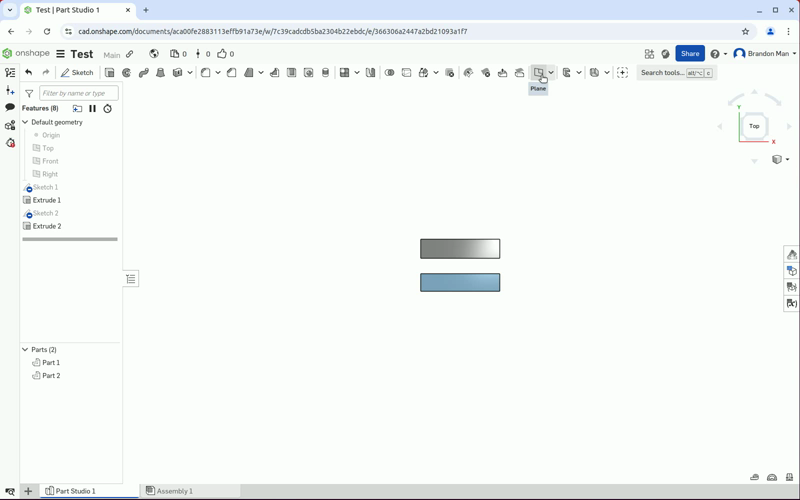
click(541, 75)
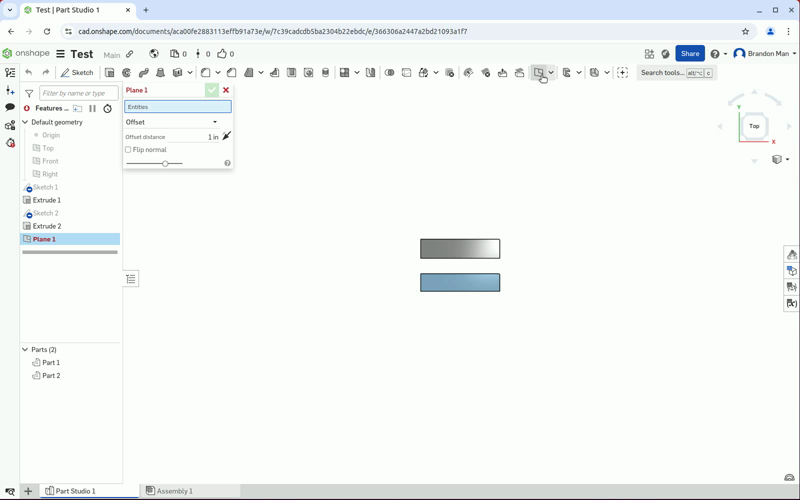
mouse_move(73, 150)
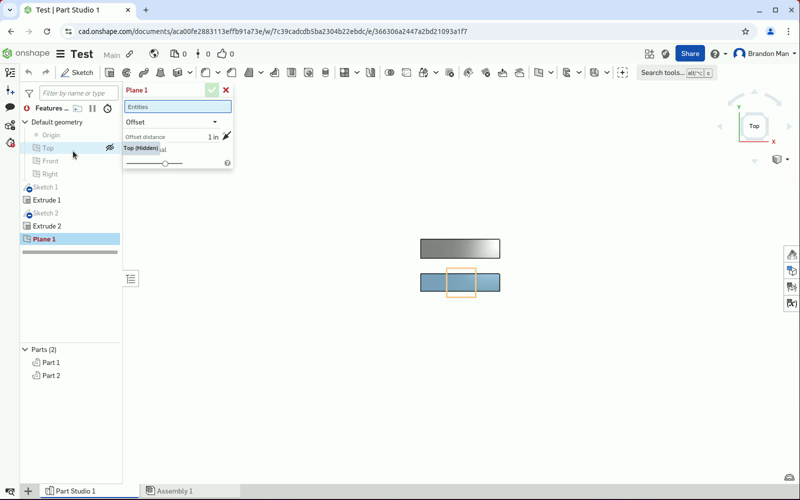
click(73, 150)
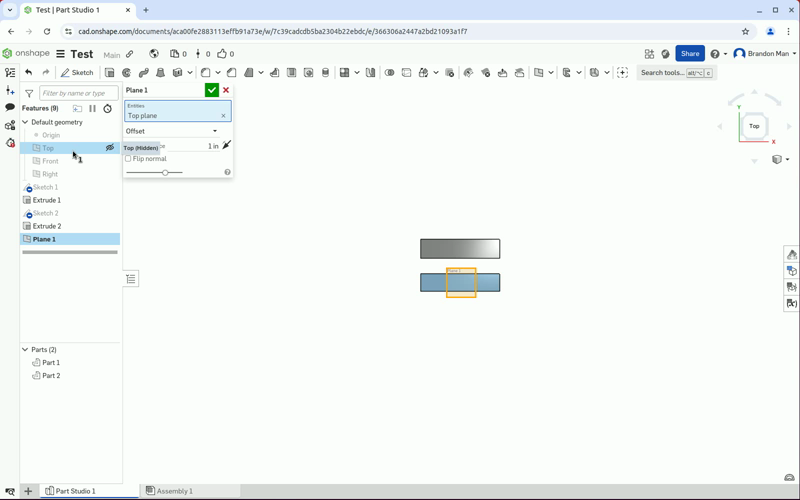
key(tab, 2)
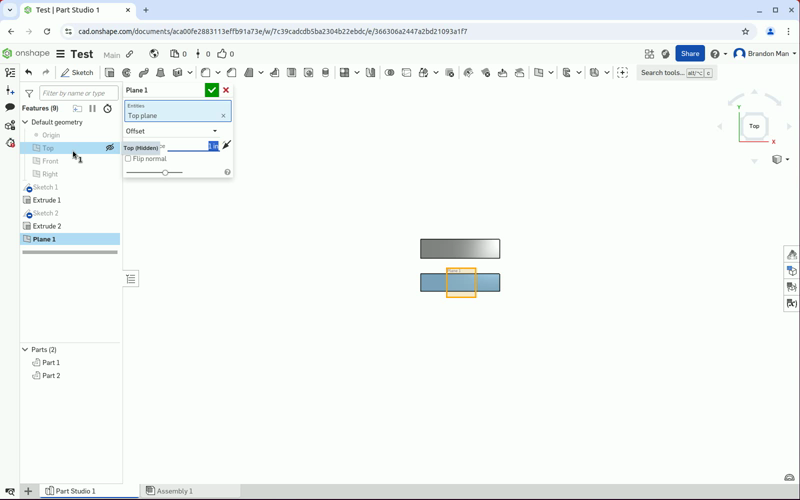
text(0.493)
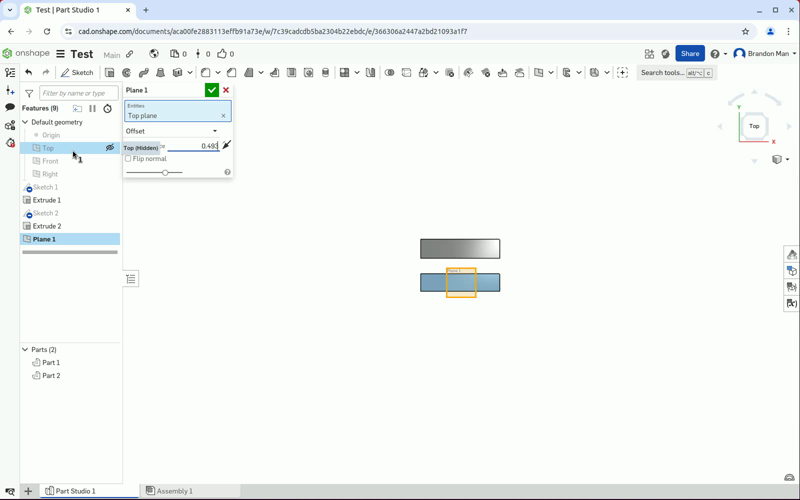
key(enter, 2)
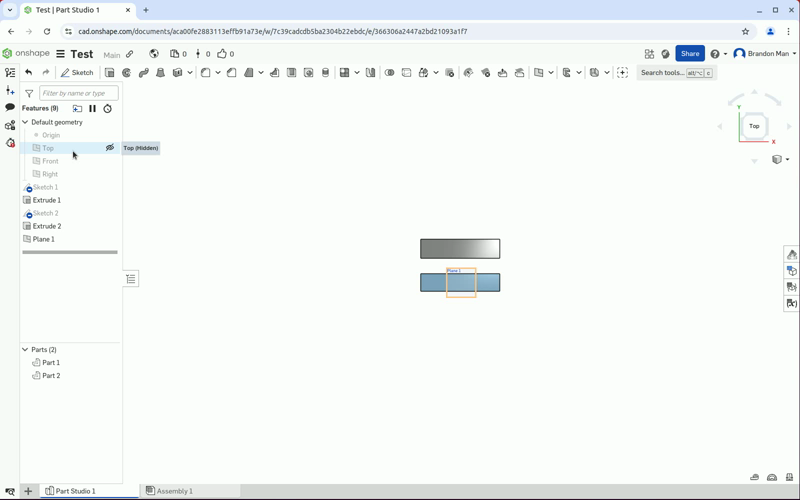
key(shift+s)
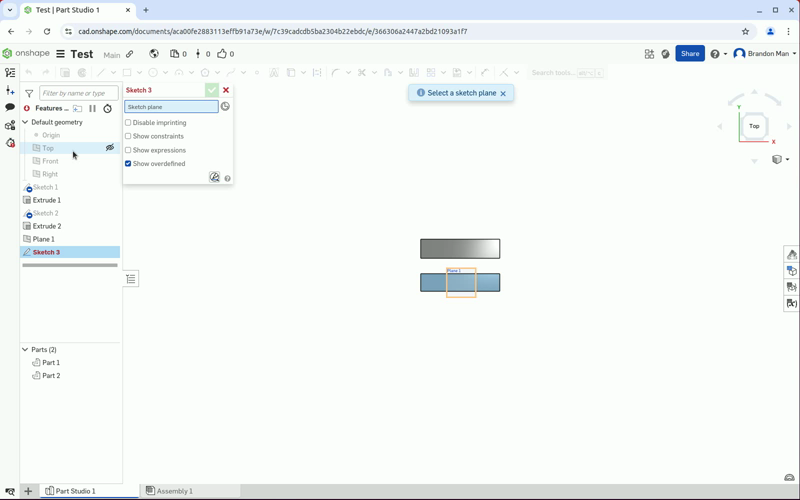
mouse_move(73, 241)
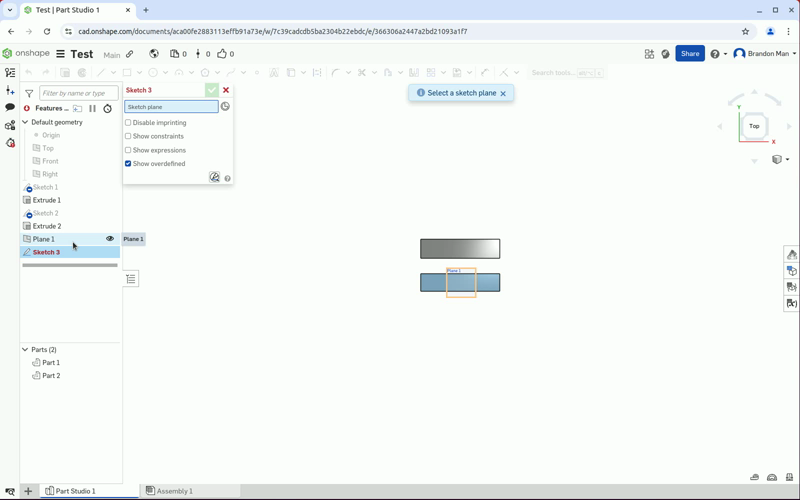
click(73, 241)
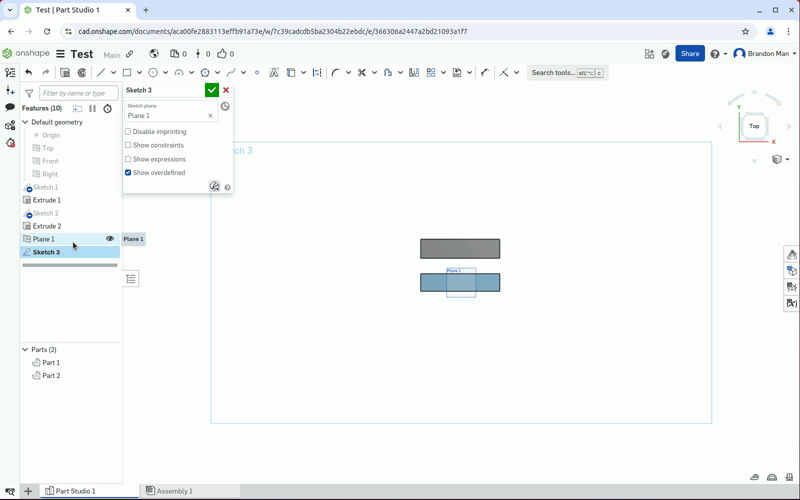
mouse_move(73, 352)
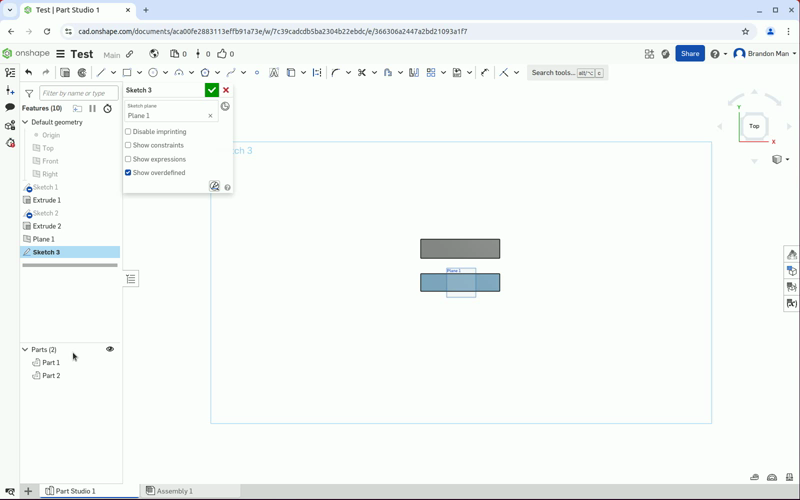
key(y)
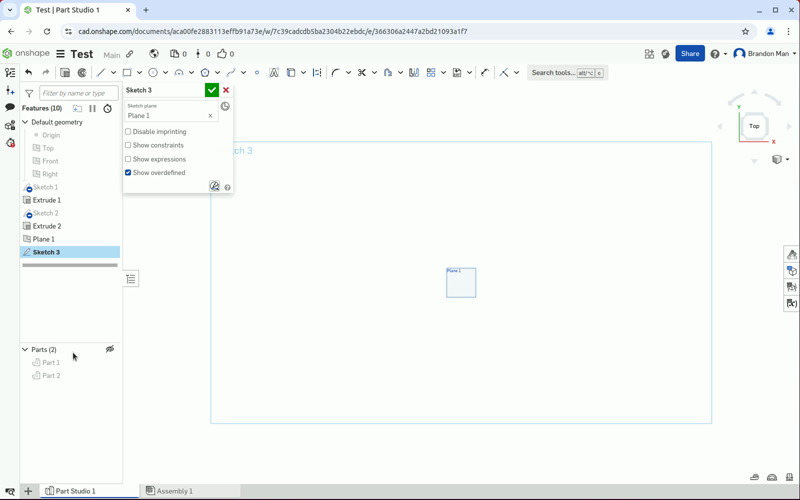
key(l)
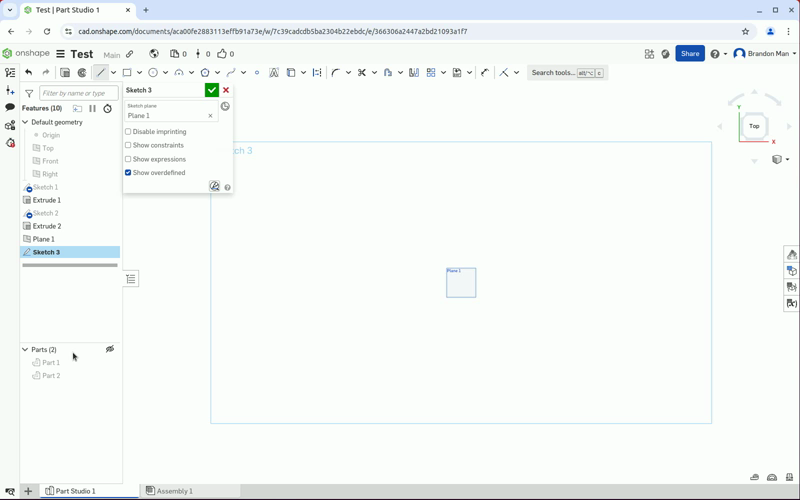
key_down(shift)
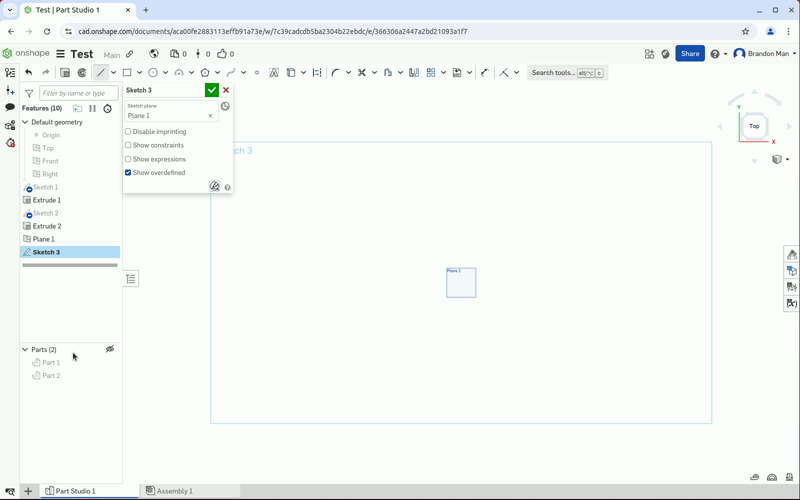
mouse_move(420, 240)
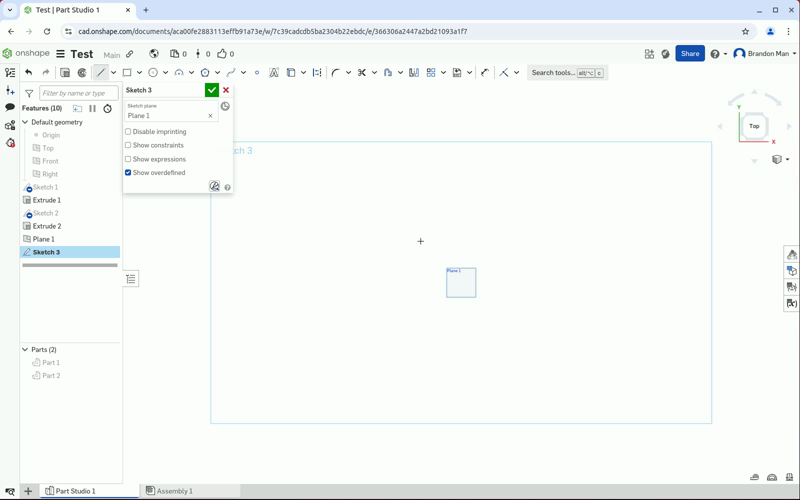
click(420, 240)
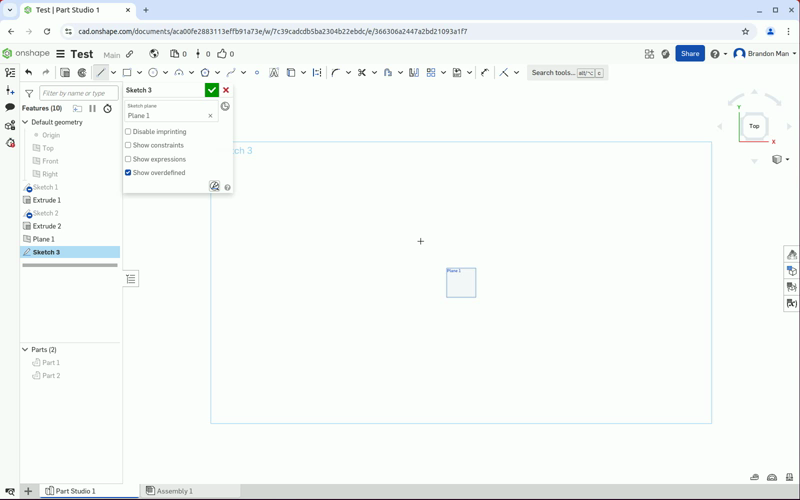
key_up(shift)
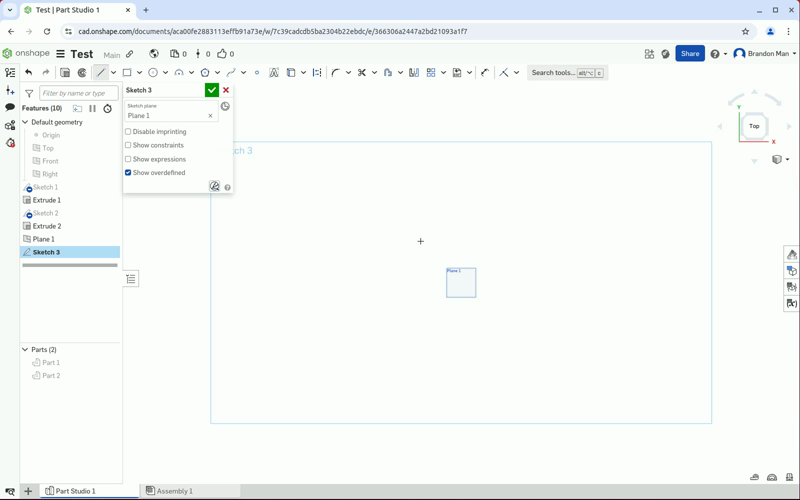
key_down(shift)
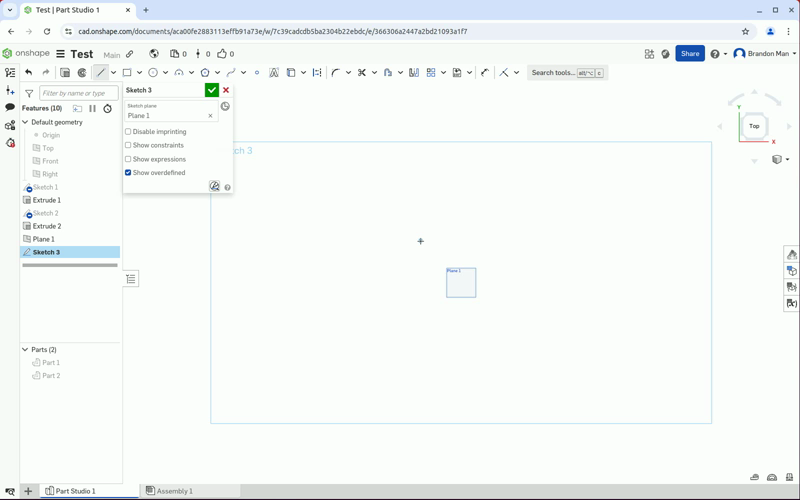
mouse_move(499, 240)
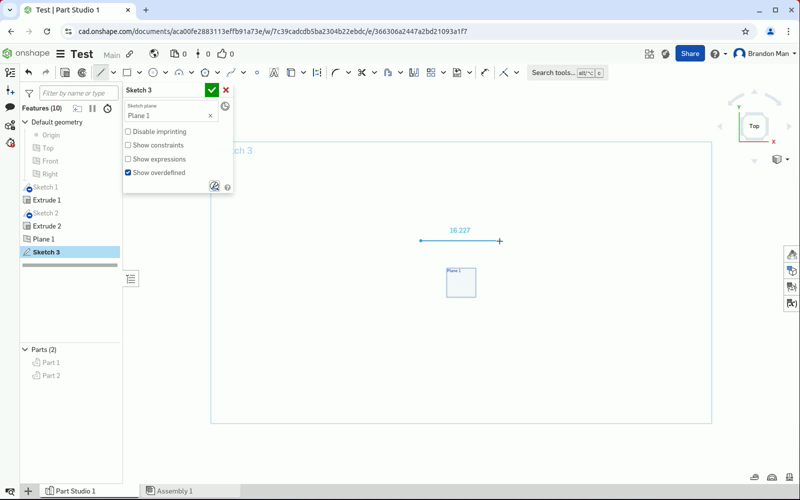
click(499, 240)
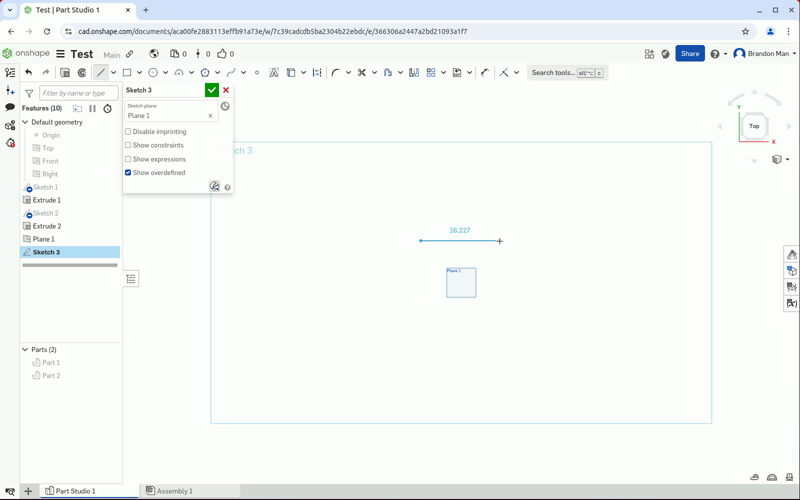
key_up(shift)
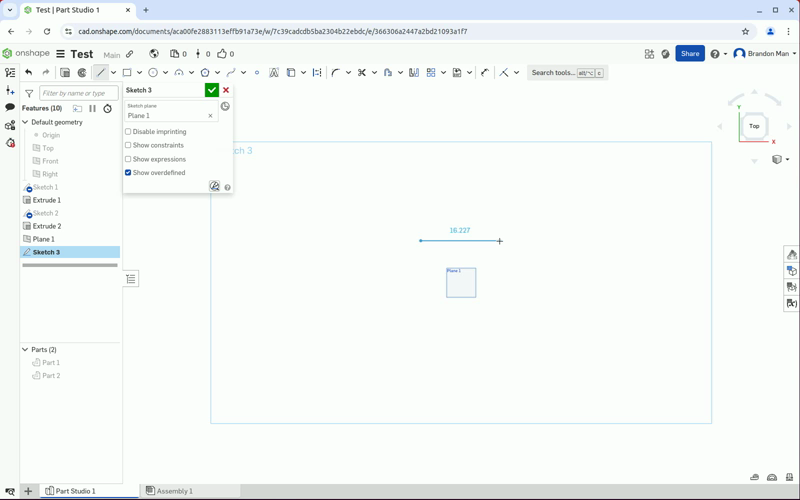
key_down(shift)
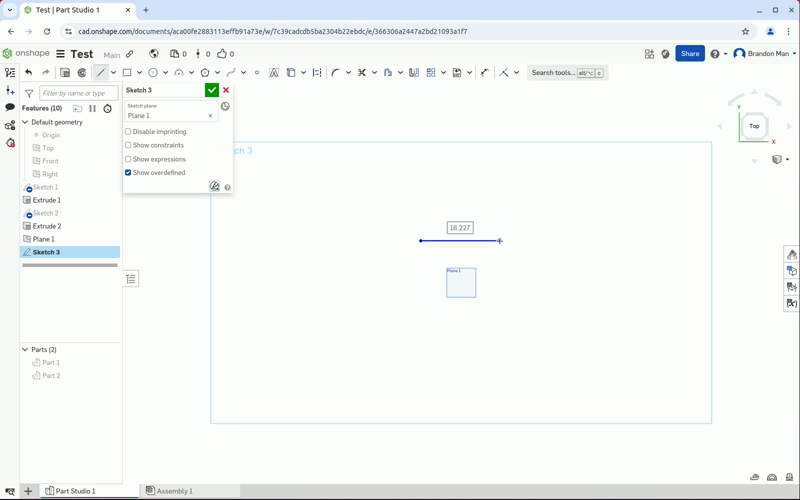
mouse_move(529, 240)
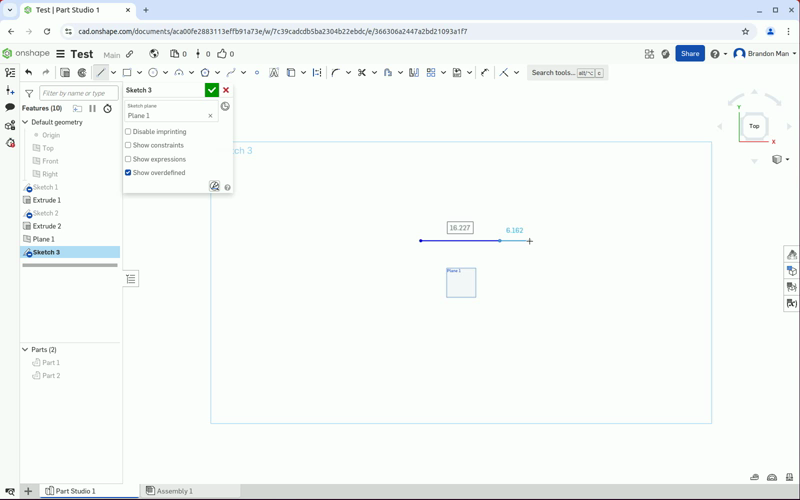
mouse_move(499, 240)
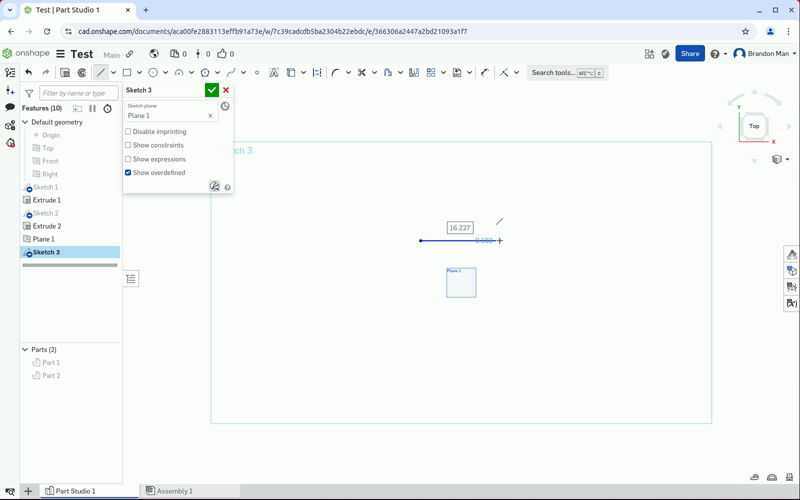
scroll(6)
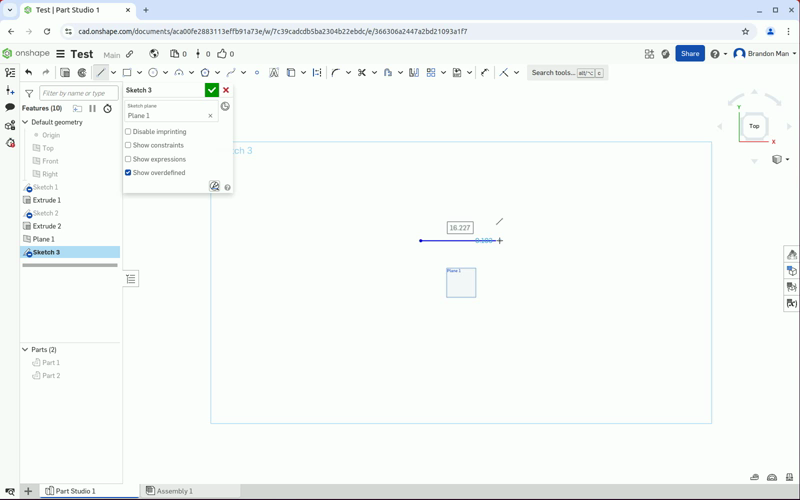
scroll(6)
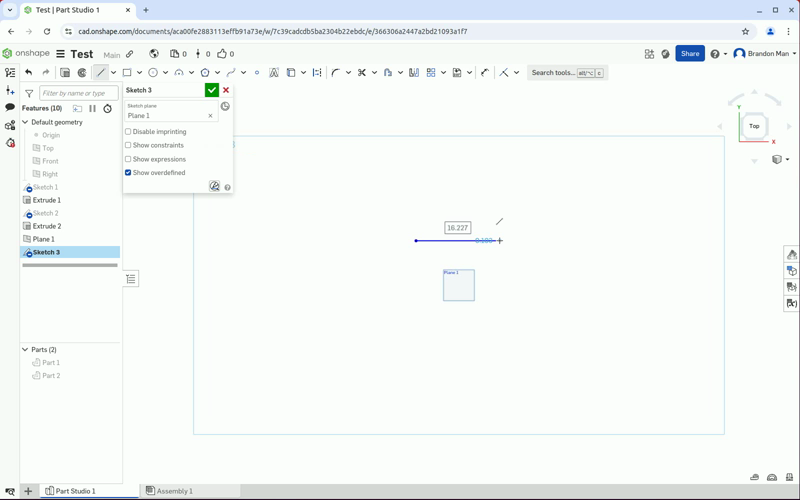
scroll(6)
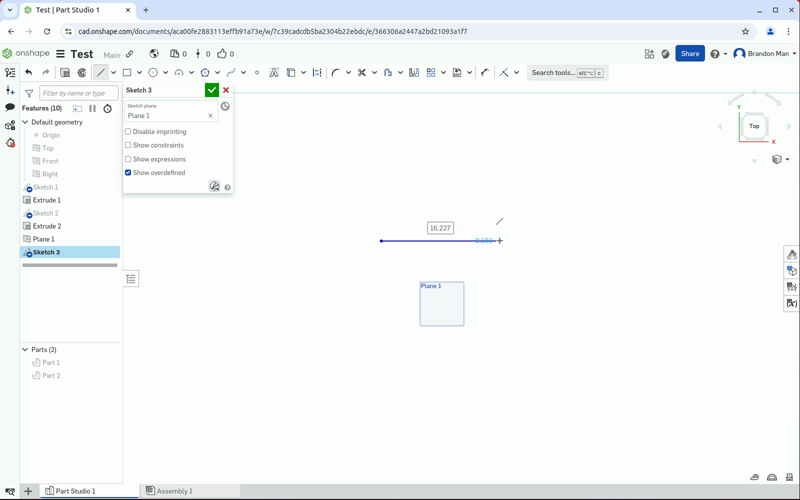
scroll(6)
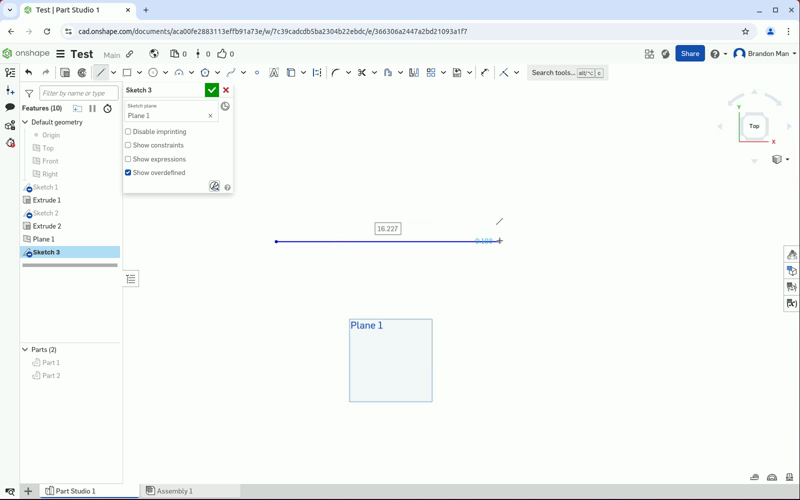
scroll(6)
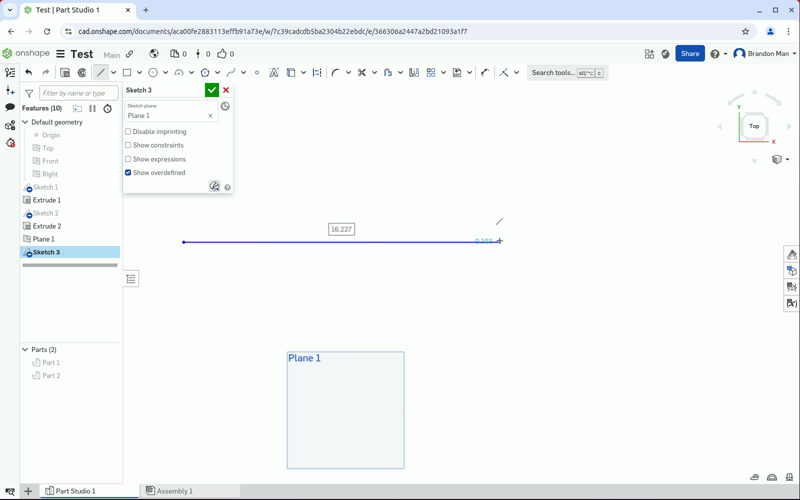
scroll(6)
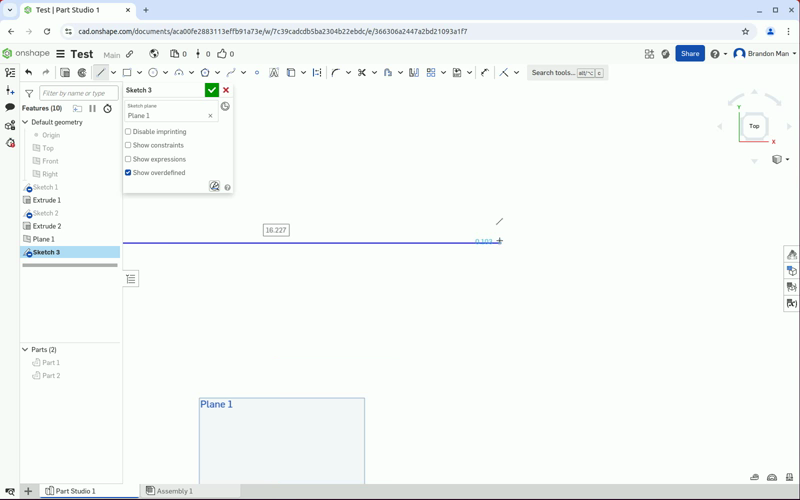
scroll(6)
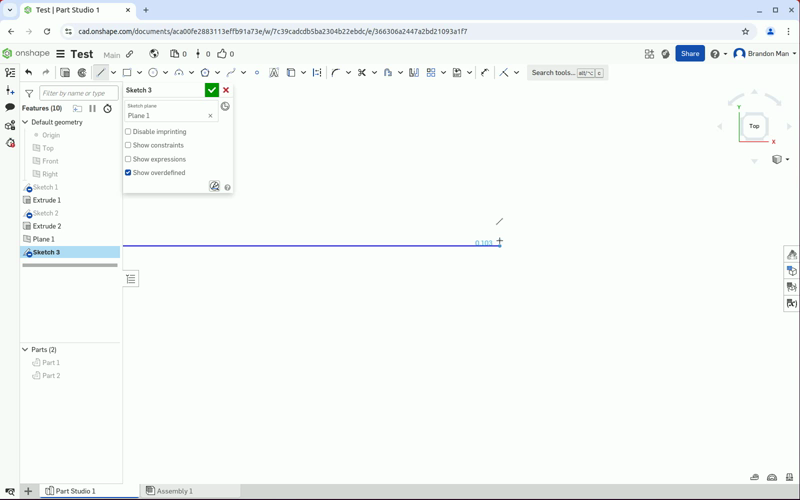
click(499, 240)
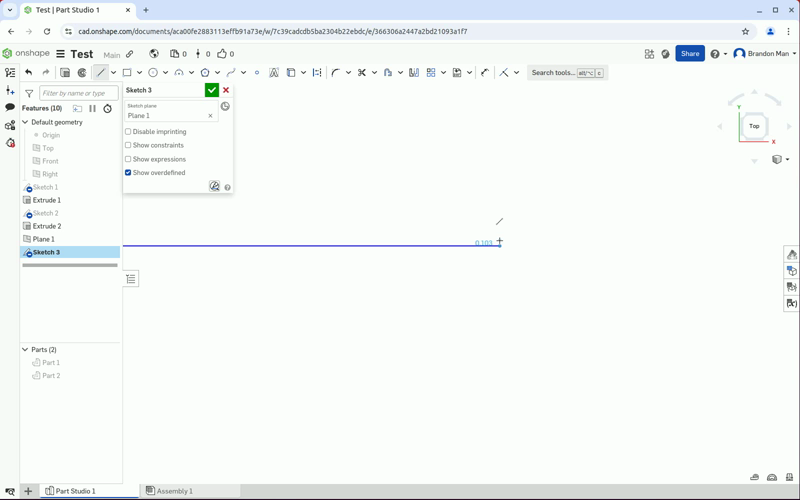
scroll(-6)
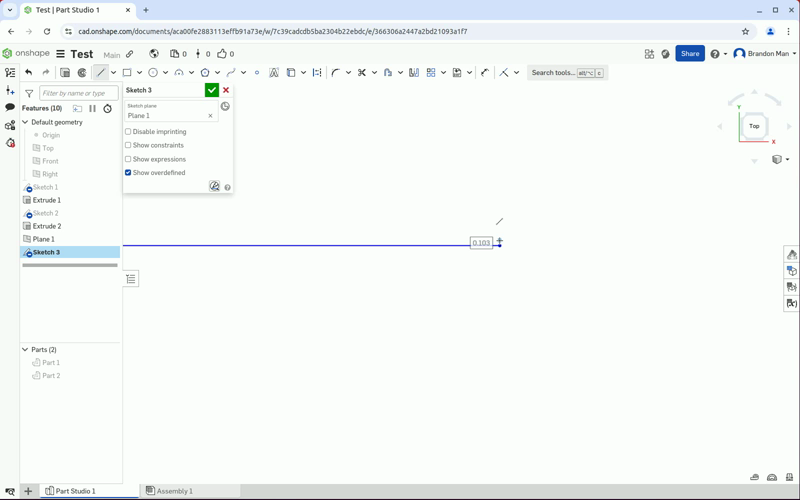
scroll(-6)
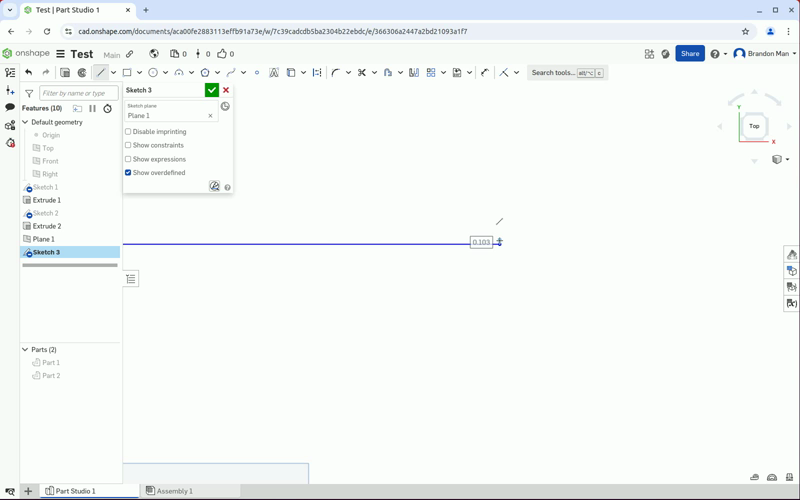
scroll(-6)
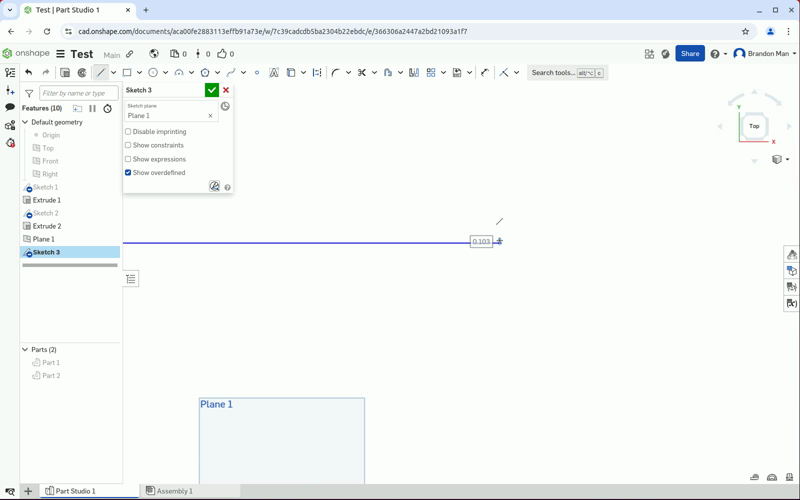
scroll(-6)
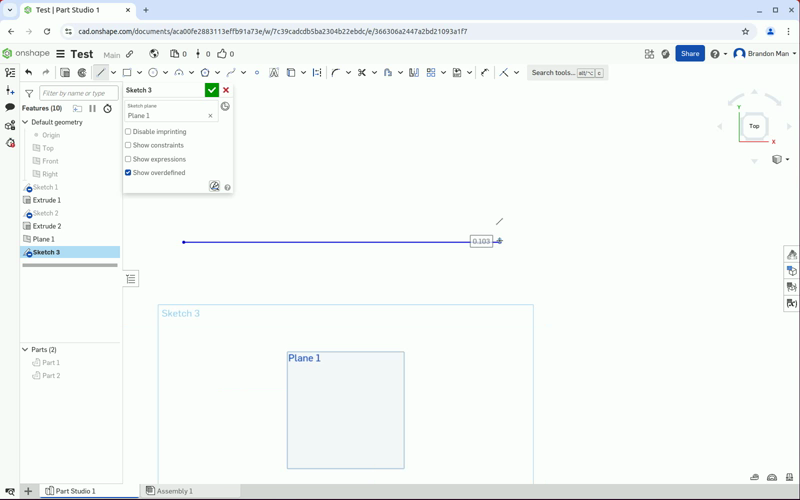
scroll(-6)
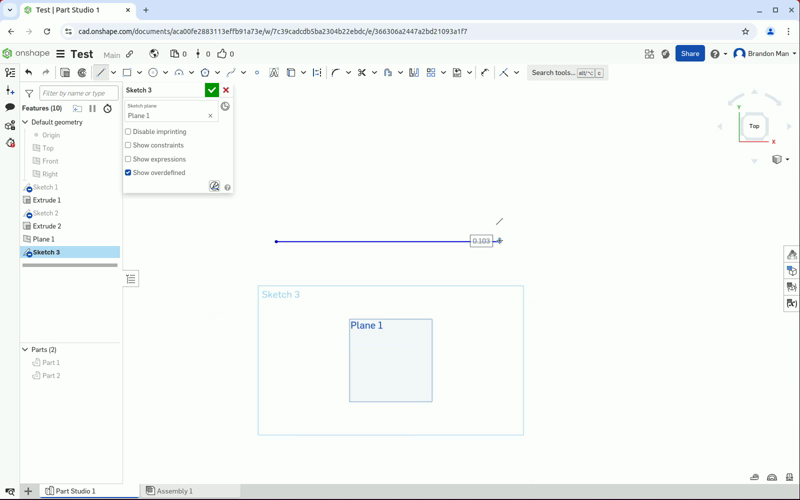
scroll(-6)
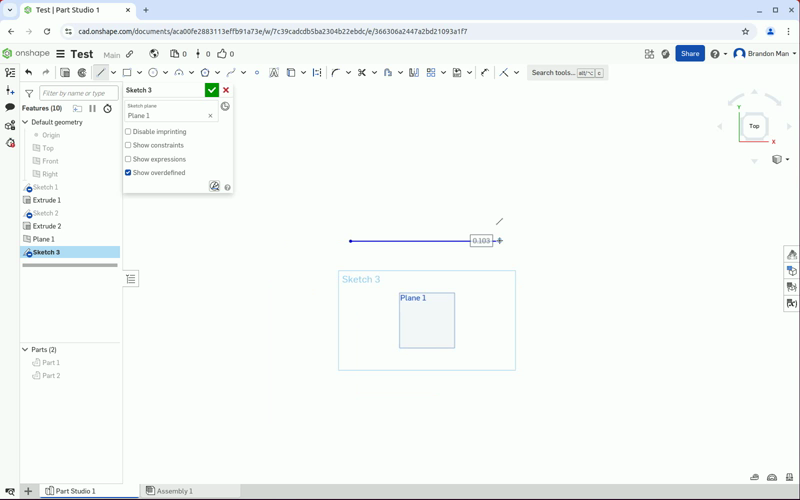
scroll(-6)
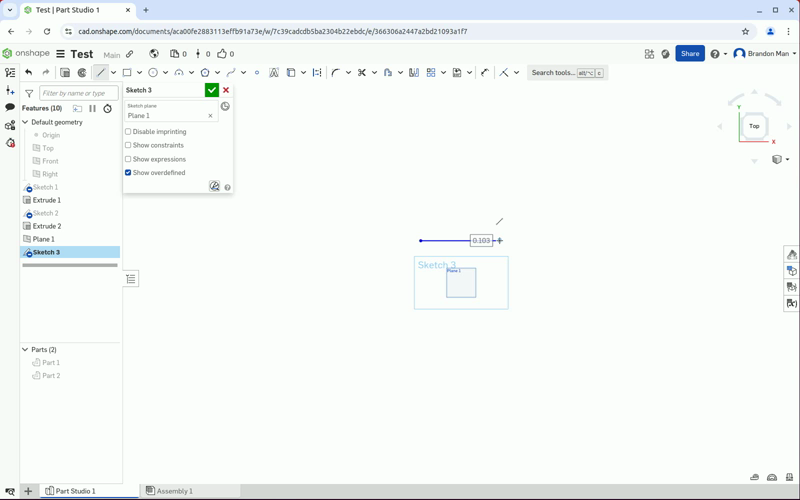
key_up(shift)
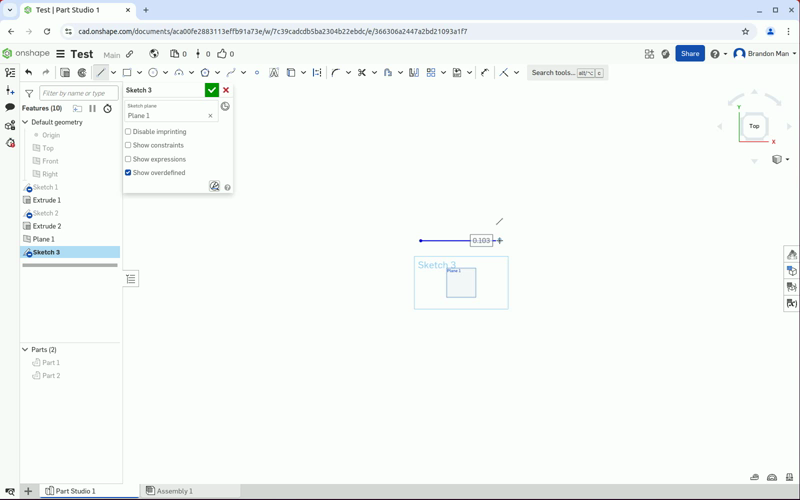
key_down(shift)
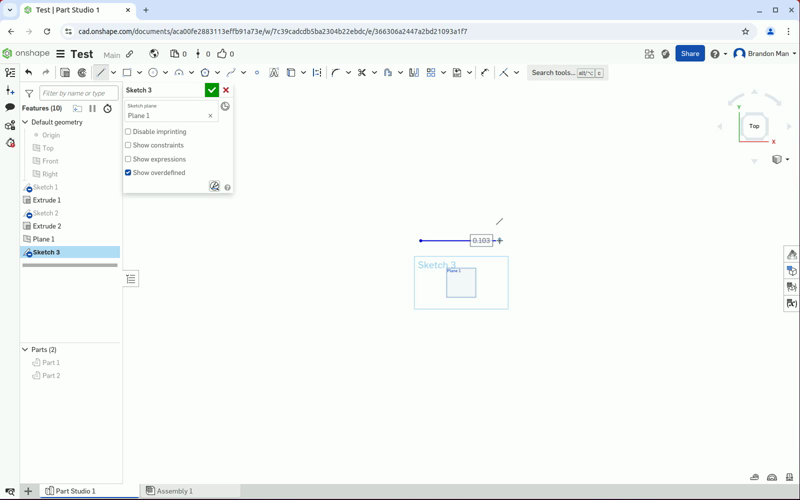
mouse_move(420, 240)
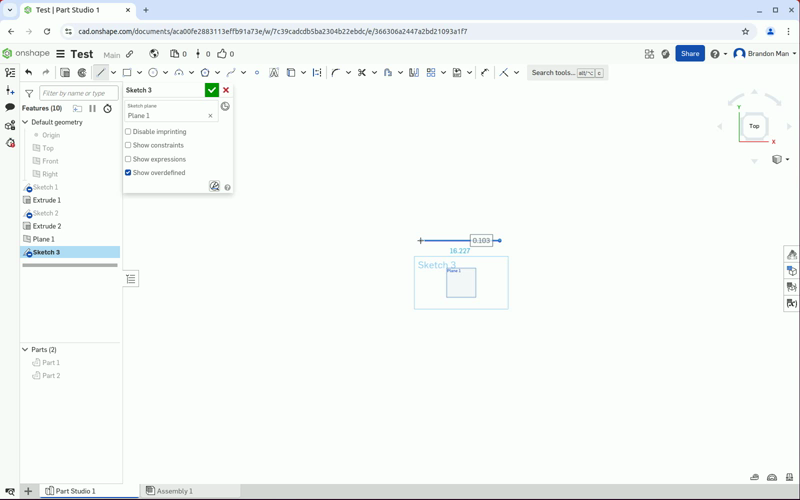
scroll(6)
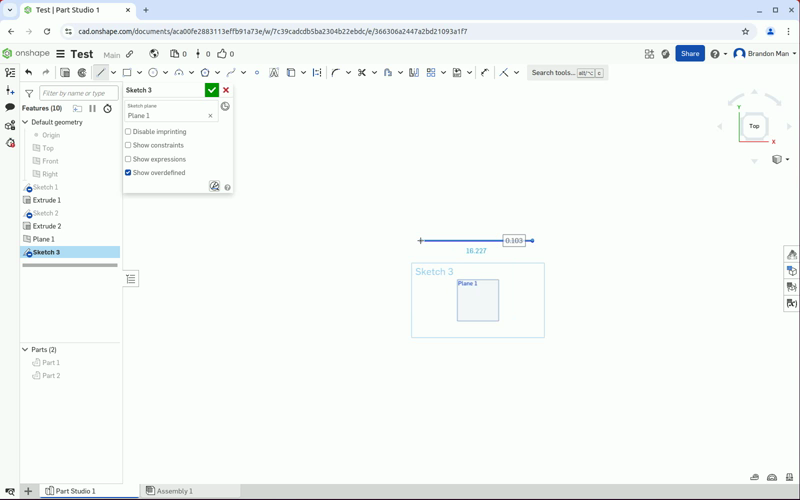
scroll(6)
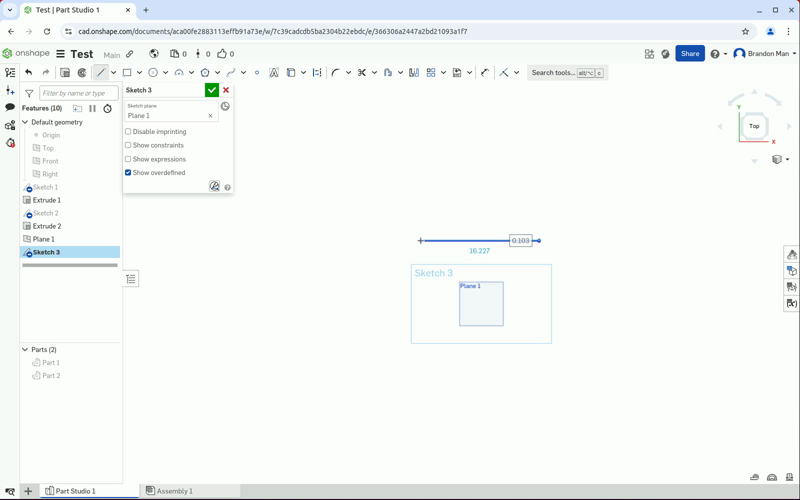
scroll(6)
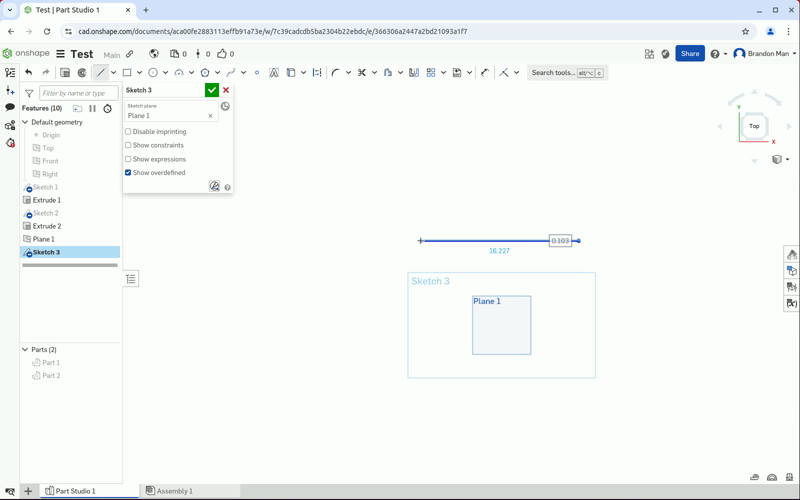
scroll(6)
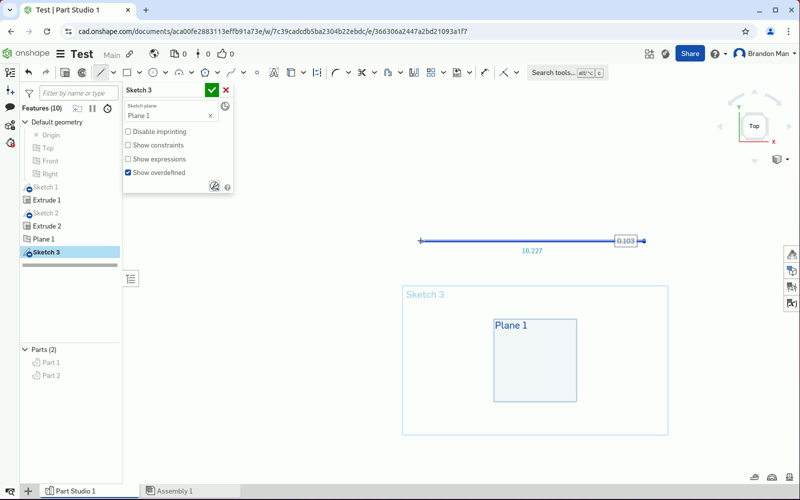
scroll(6)
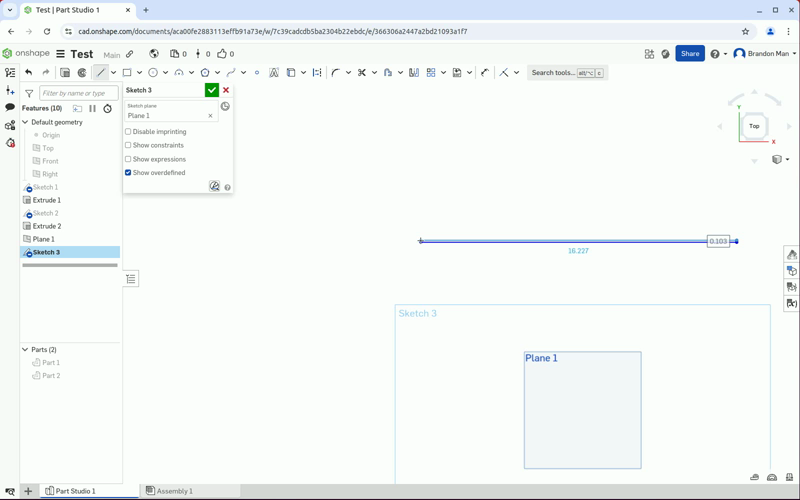
scroll(6)
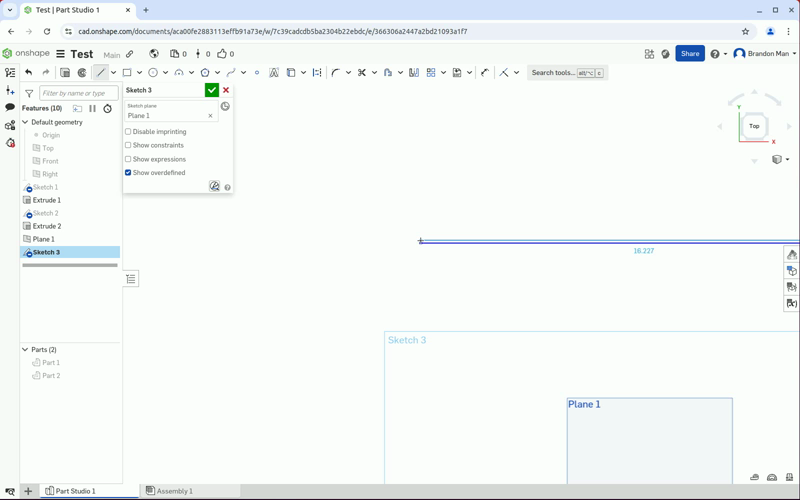
scroll(6)
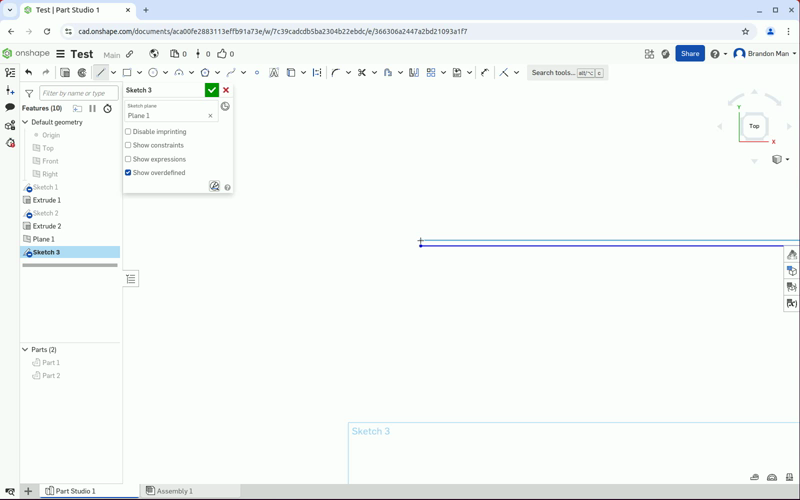
click(420, 240)
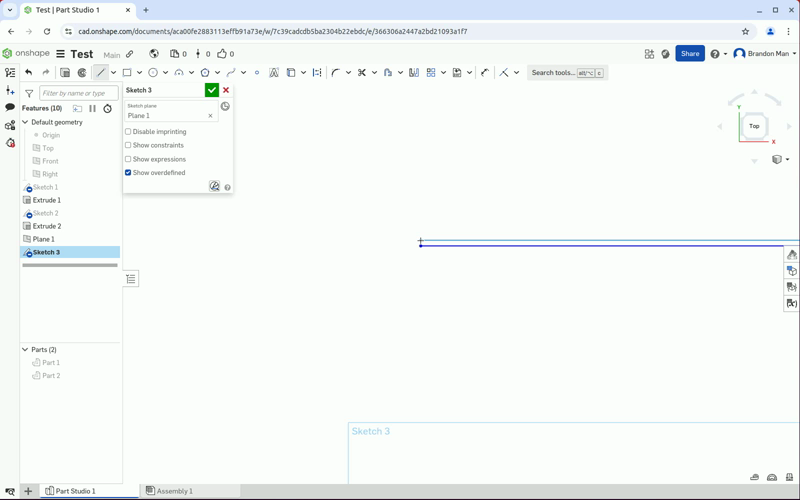
scroll(-6)
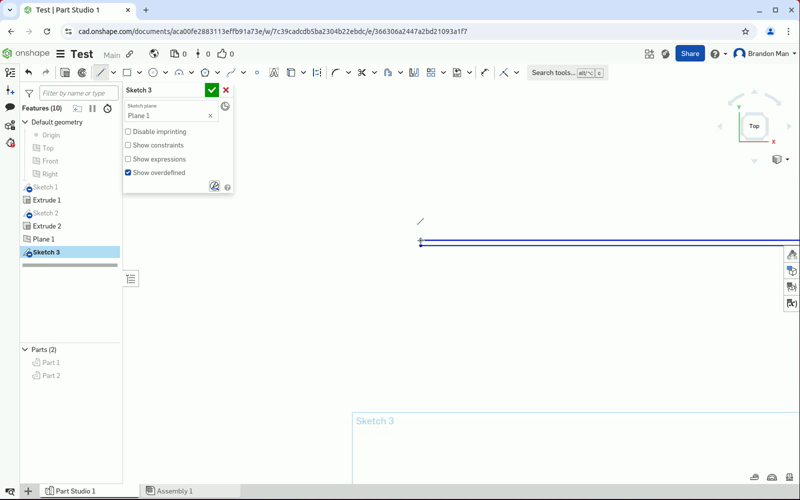
scroll(-6)
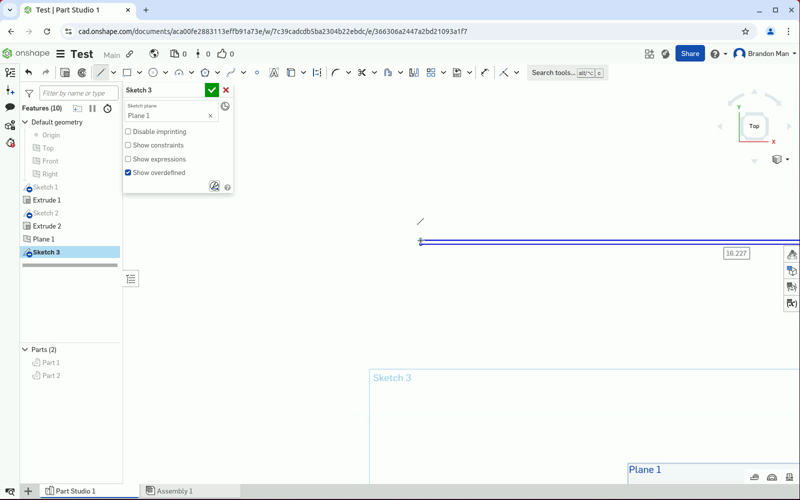
scroll(-6)
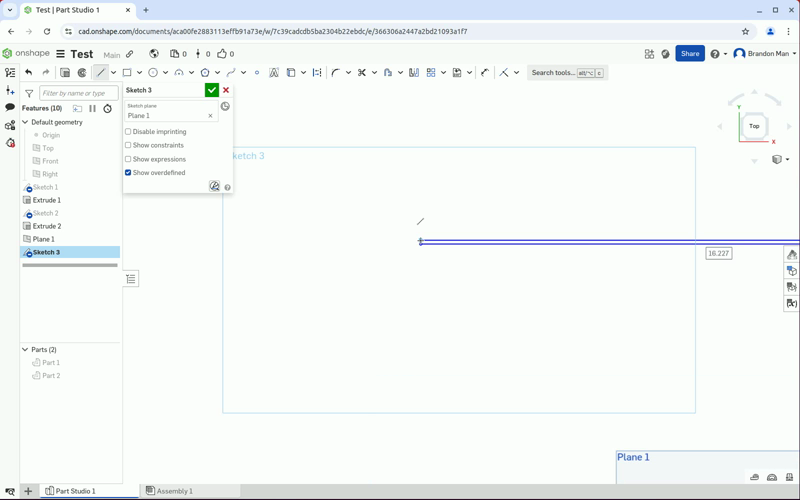
scroll(-6)
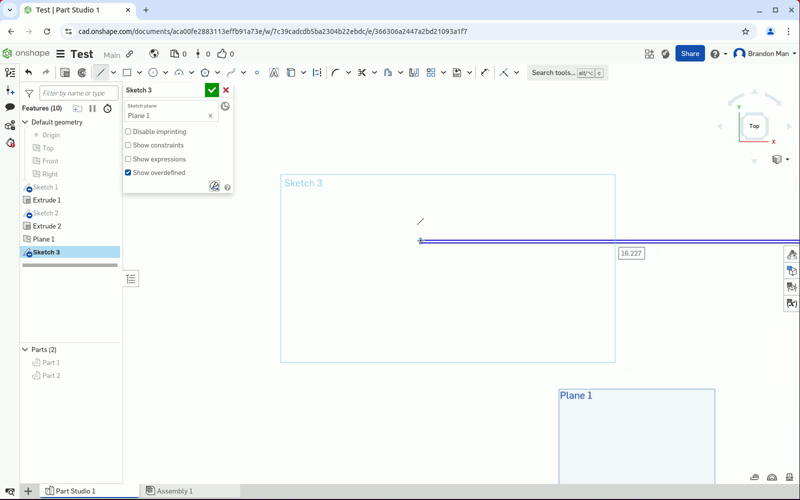
scroll(-6)
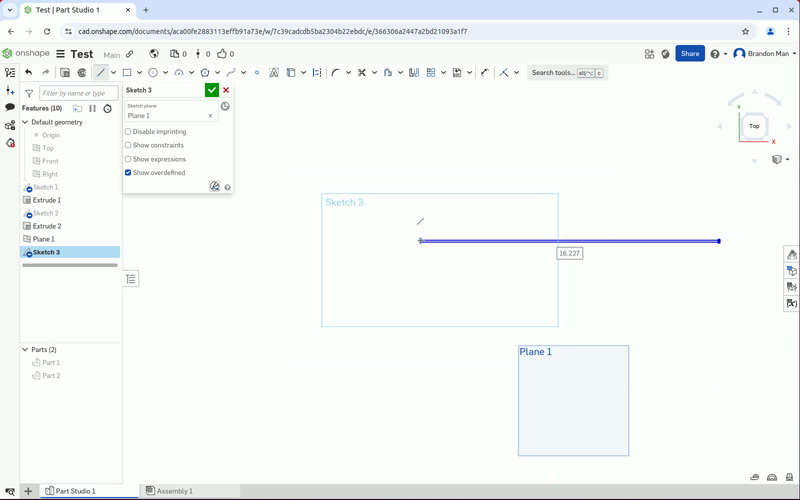
scroll(-6)
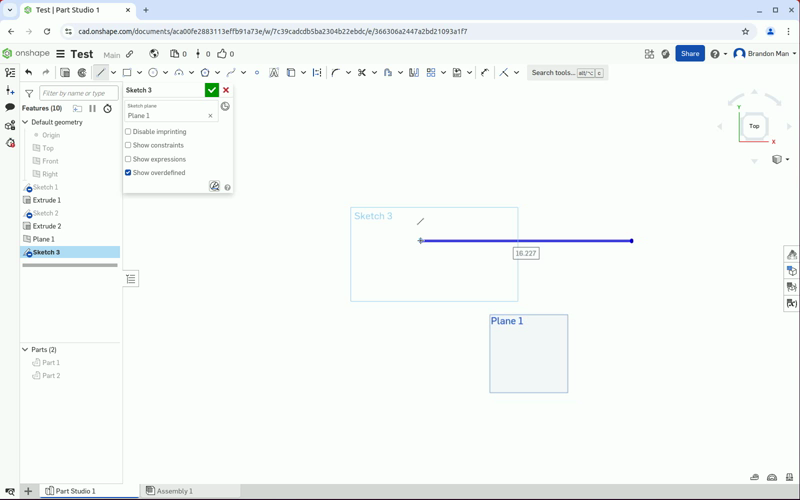
scroll(-6)
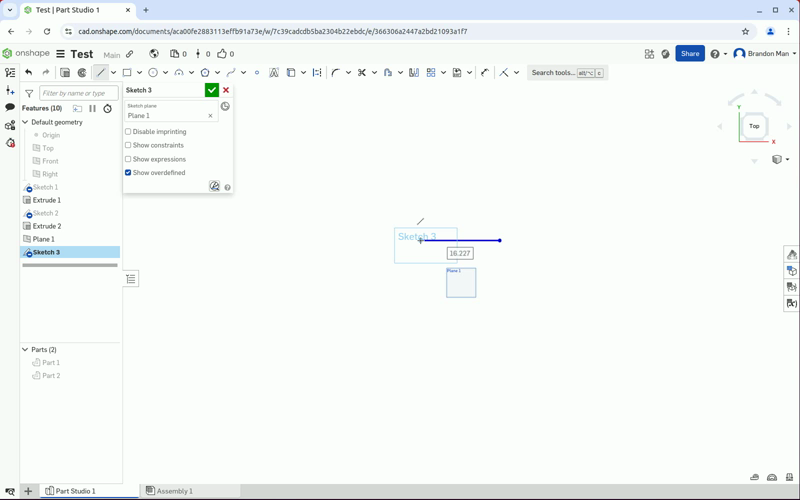
key_up(shift)
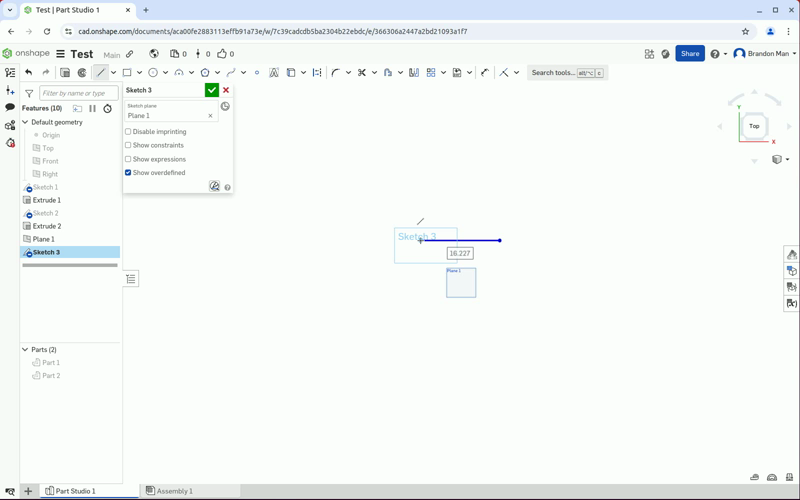
mouse_move(450, 240)
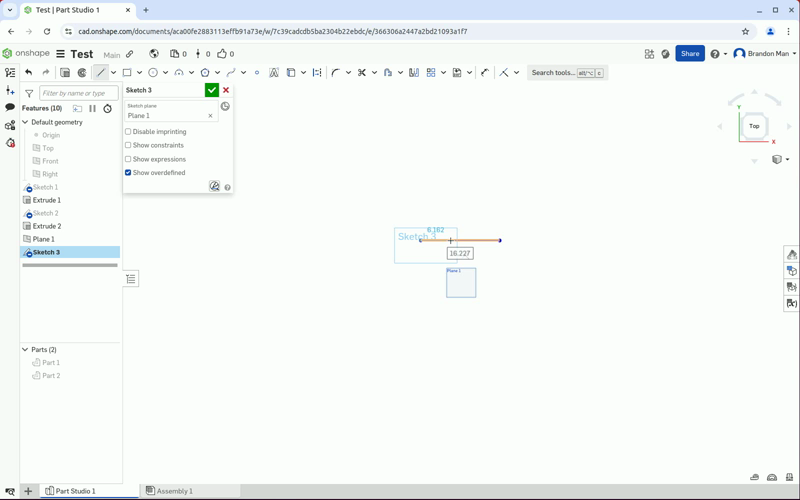
key_down(shift)
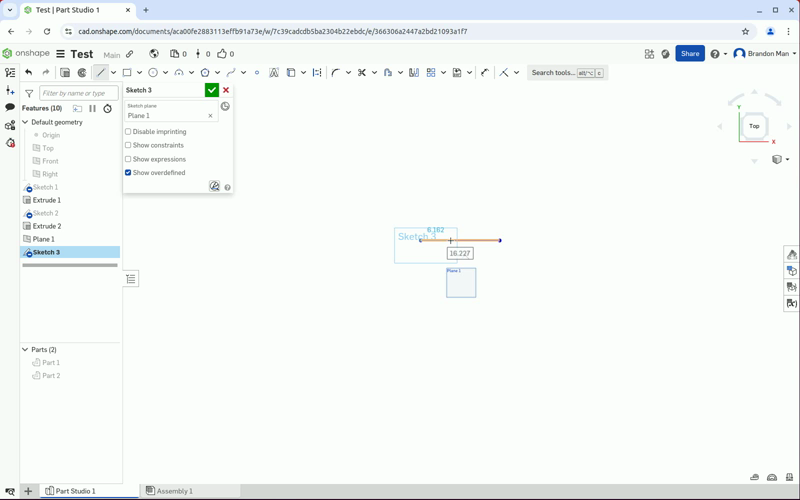
mouse_move(420, 240)
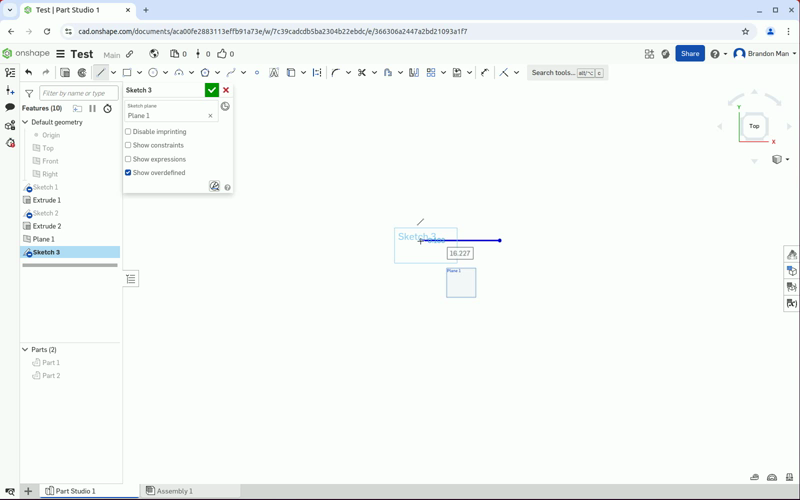
scroll(6)
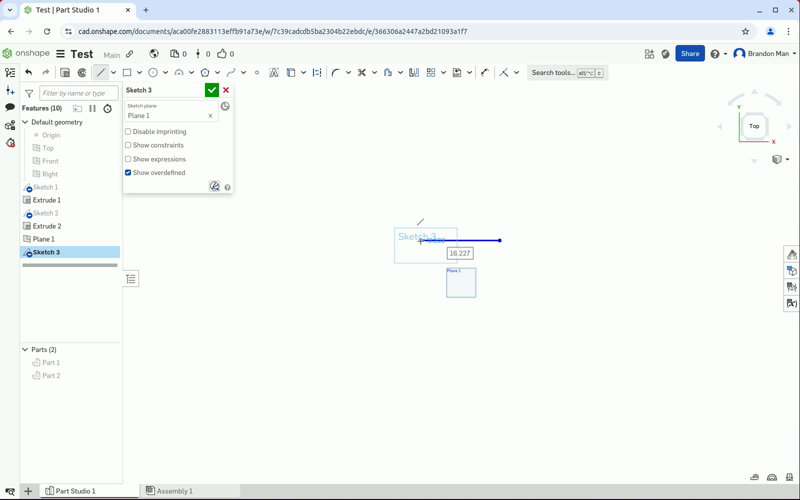
scroll(6)
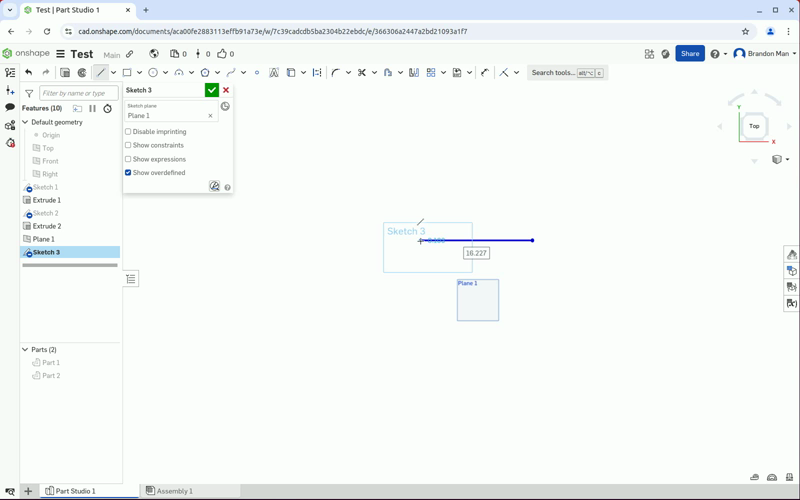
scroll(6)
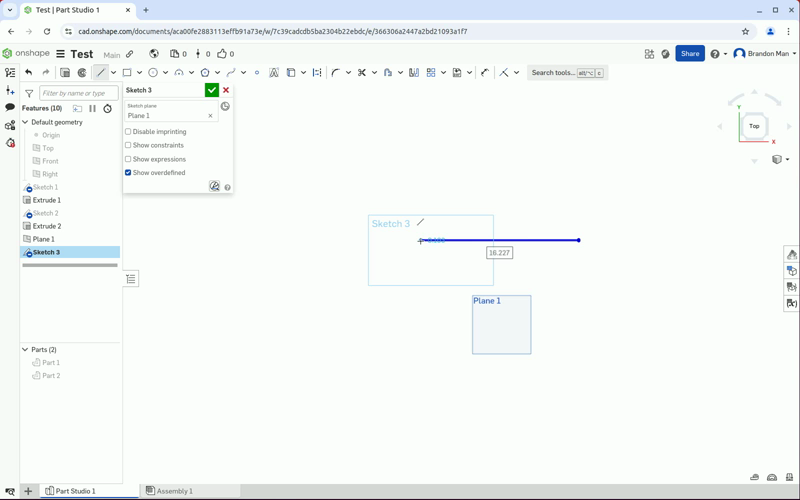
scroll(6)
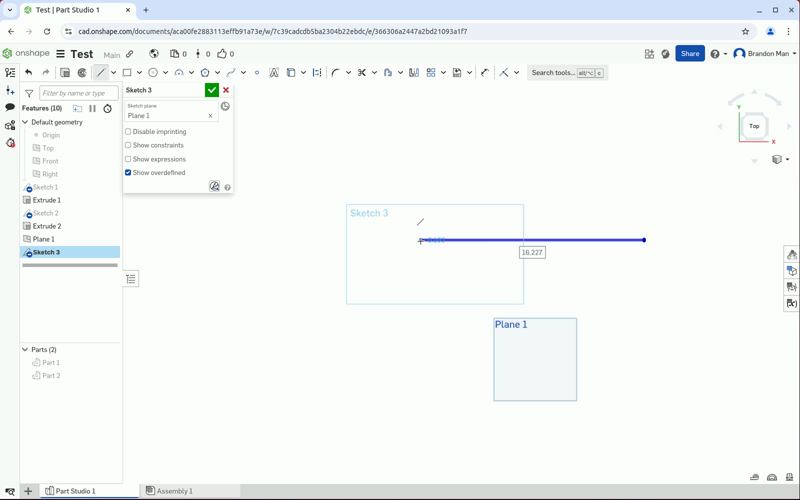
scroll(6)
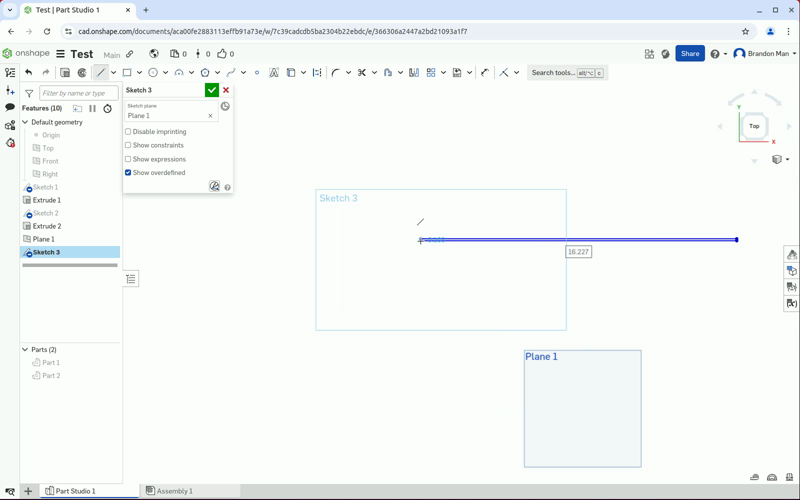
scroll(6)
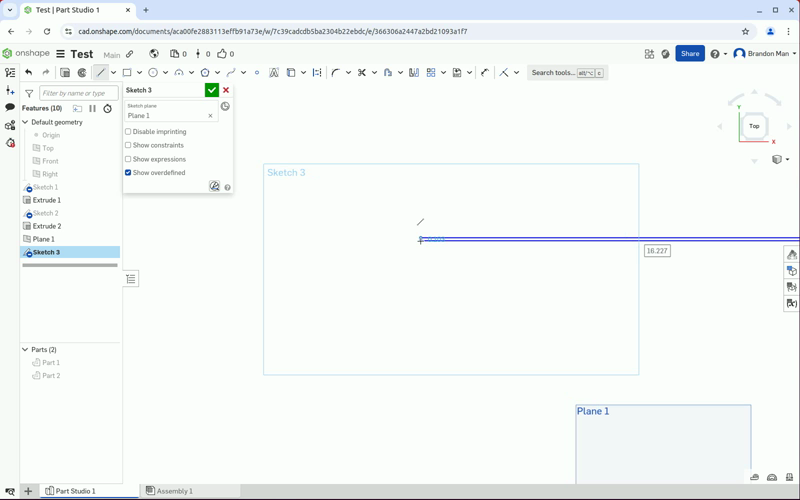
scroll(6)
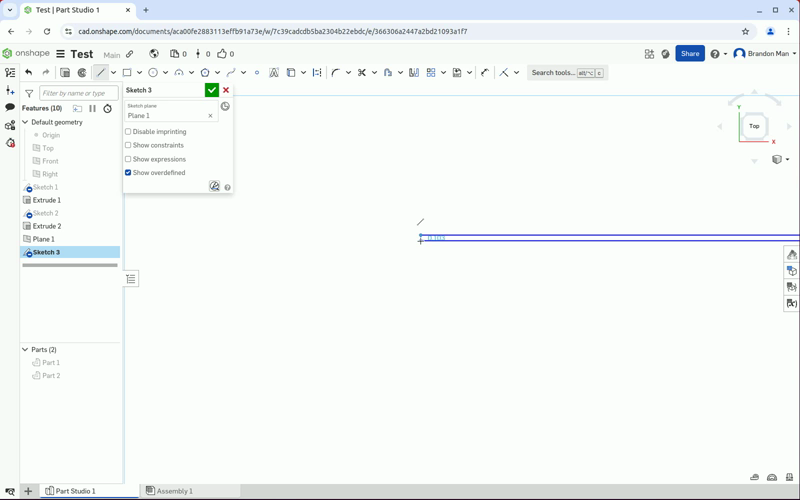
key_up(shift)
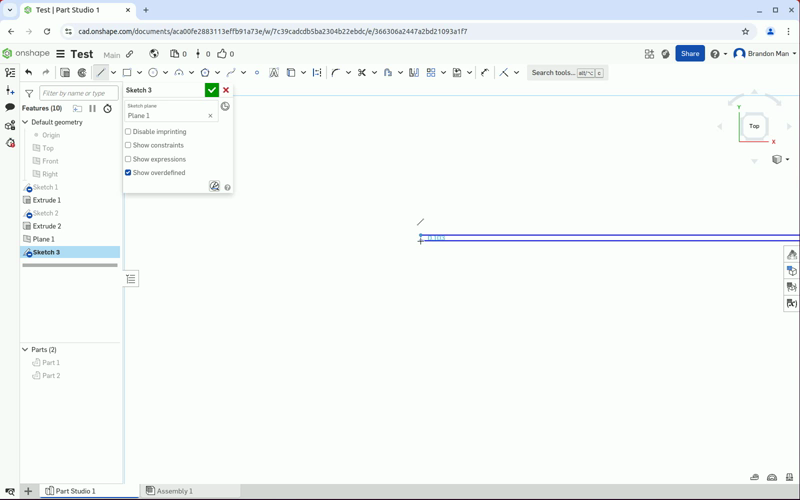
click(420, 240)
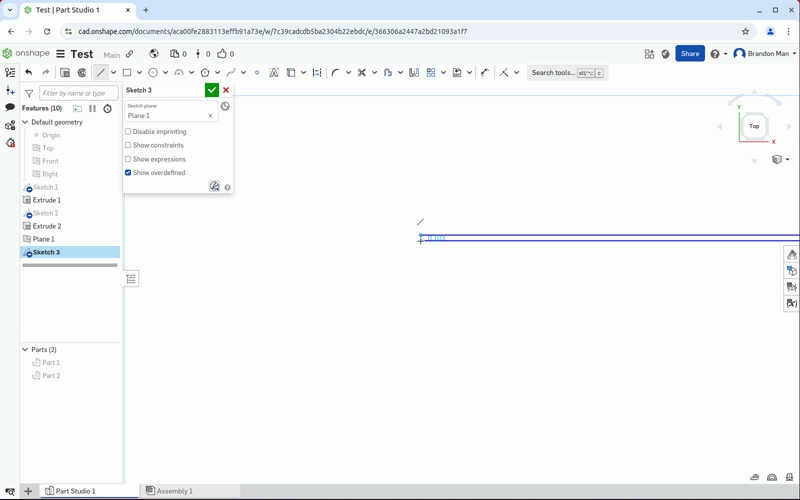
scroll(-6)
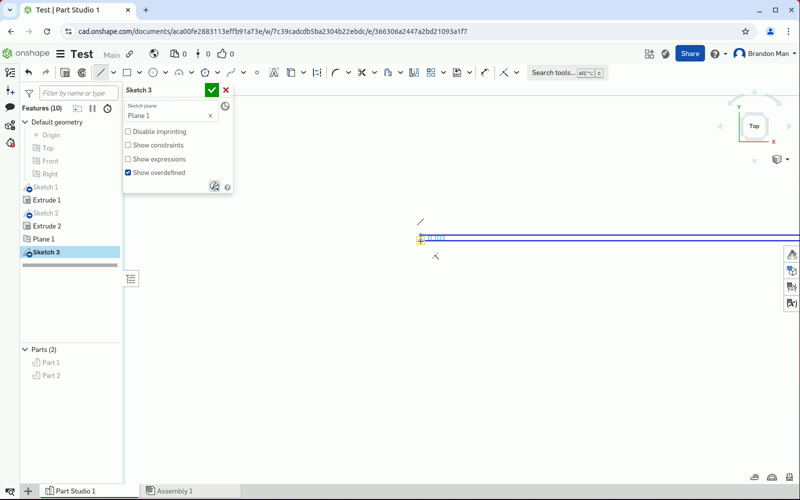
scroll(-6)
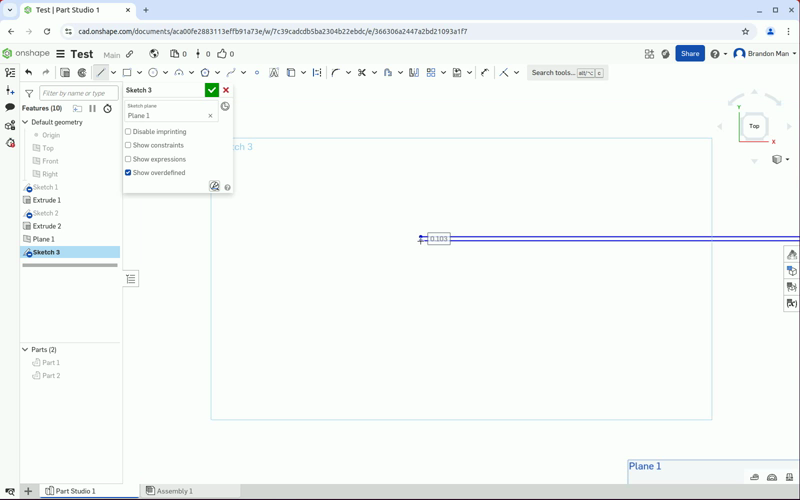
scroll(-6)
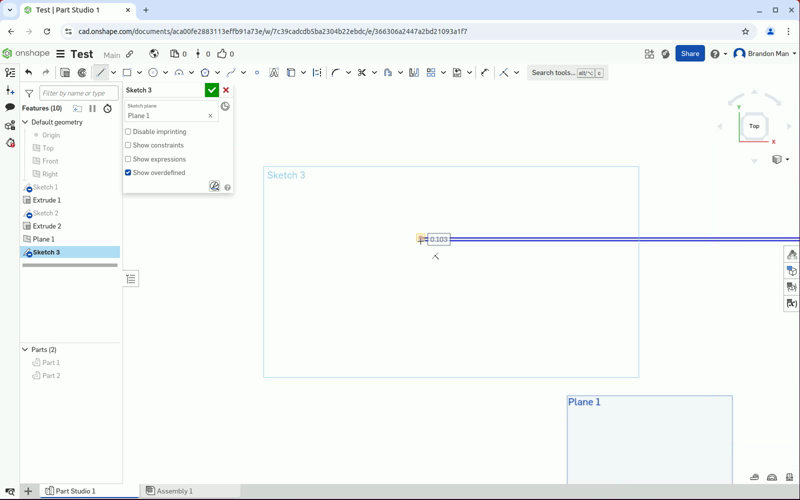
scroll(-6)
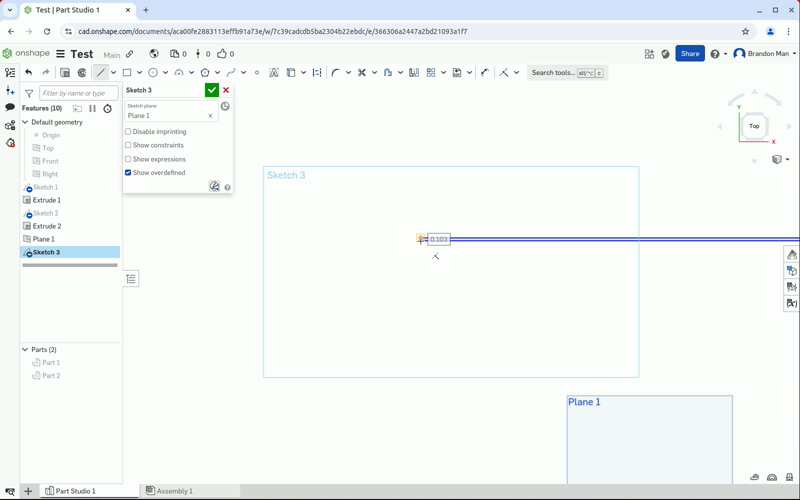
scroll(-6)
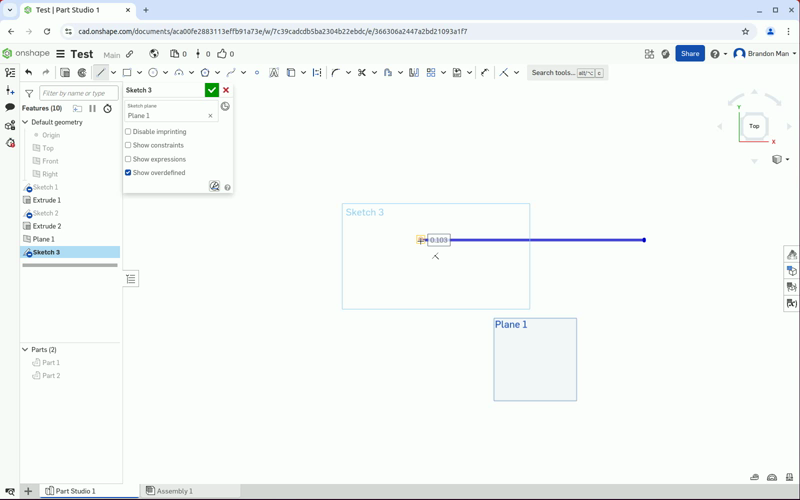
scroll(-6)
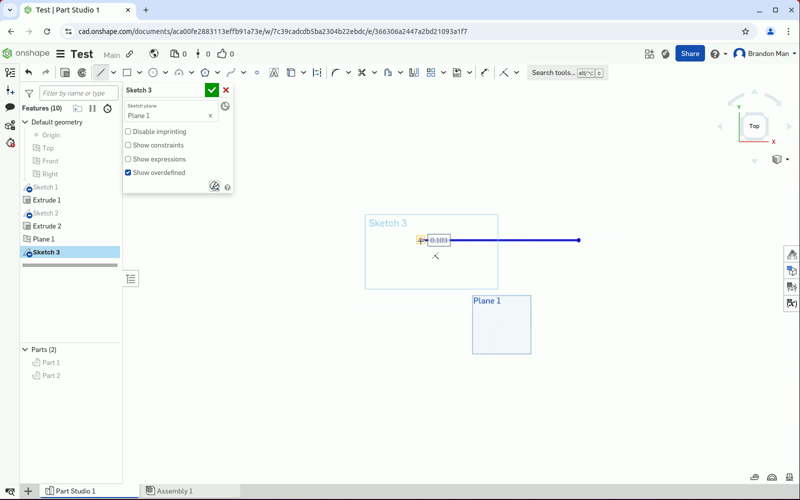
scroll(-6)
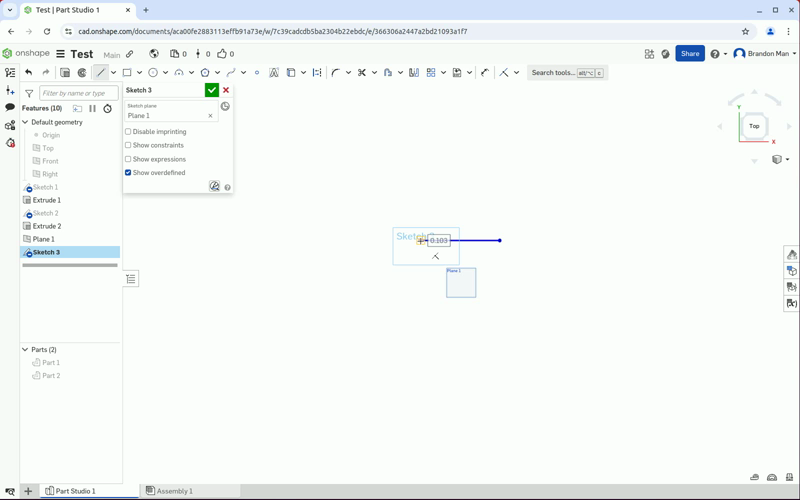
key(esc)
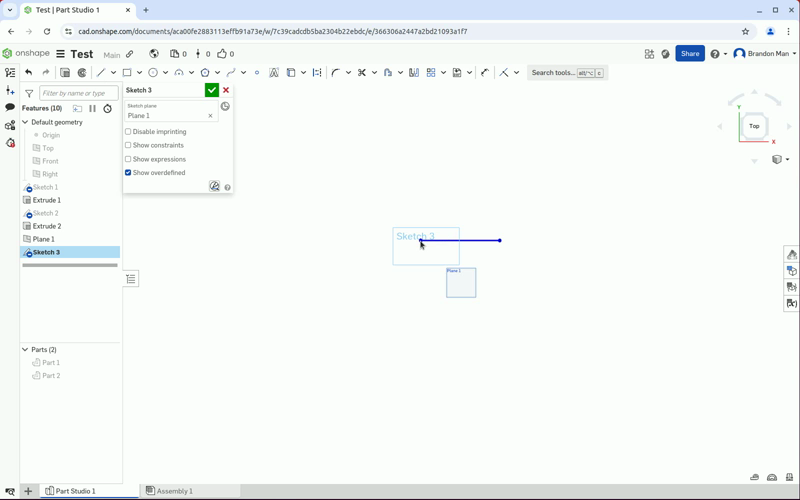
mouse_move(493, 240)
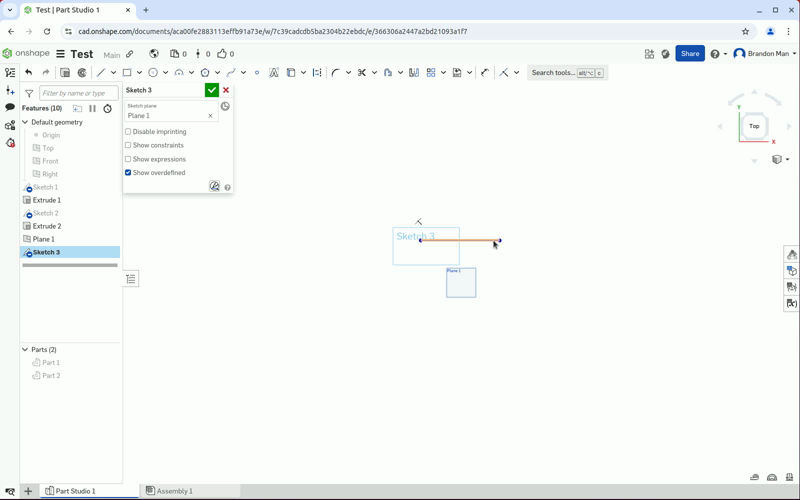
scroll(6)
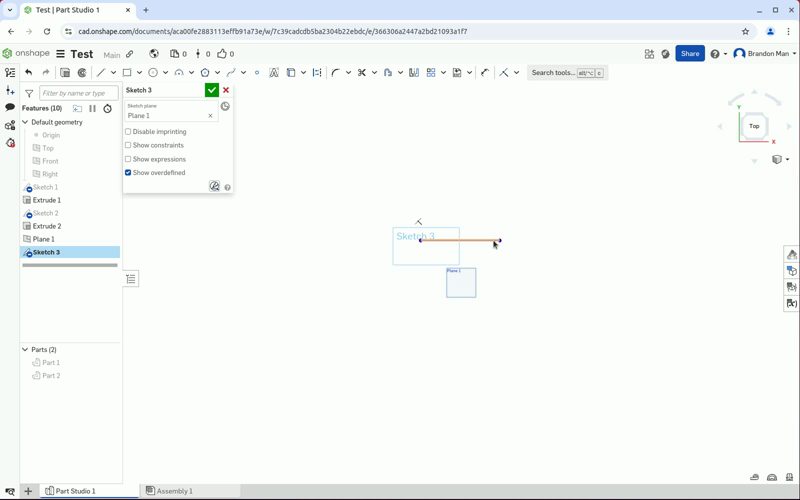
scroll(6)
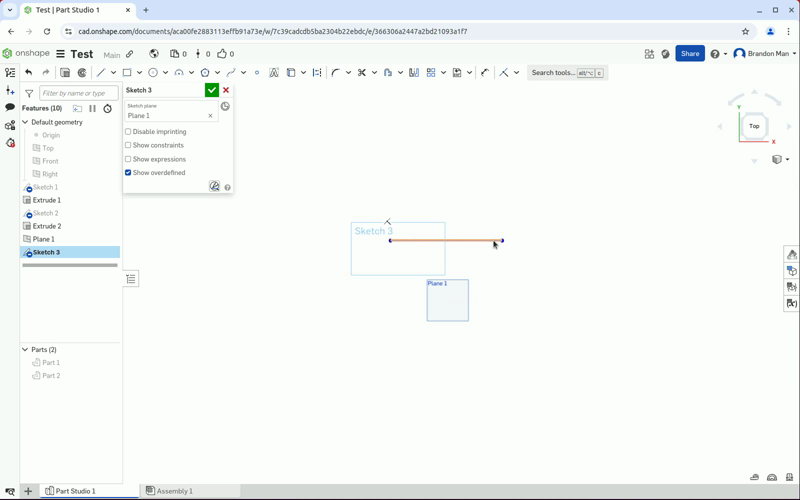
scroll(6)
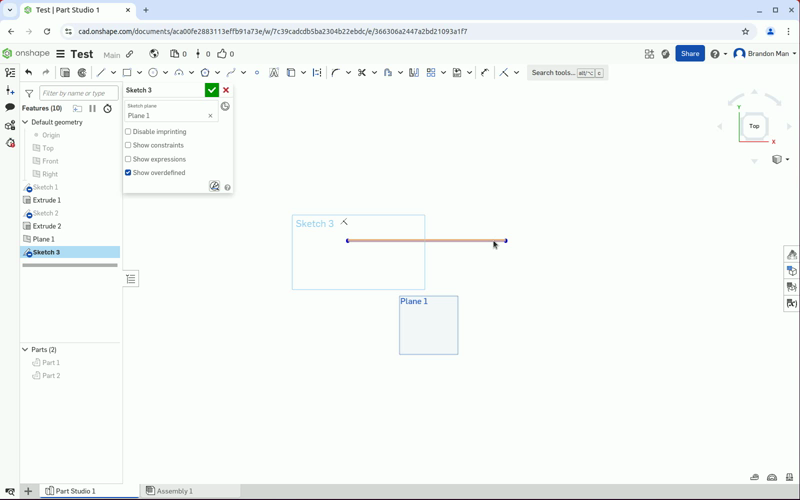
scroll(6)
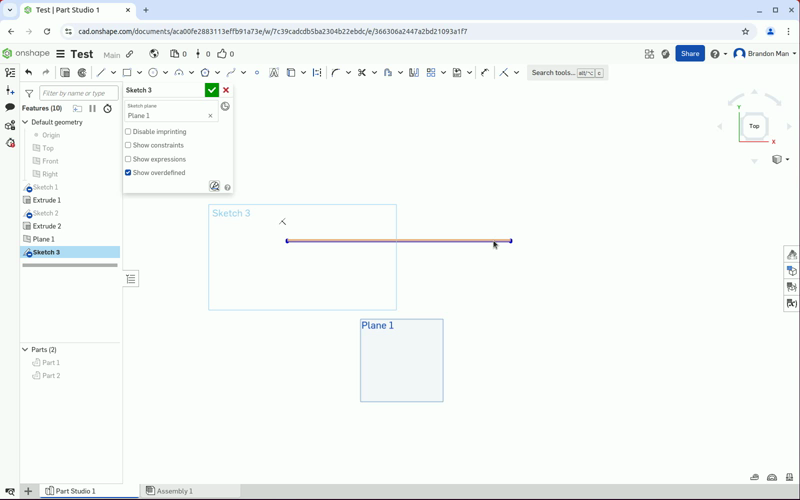
scroll(6)
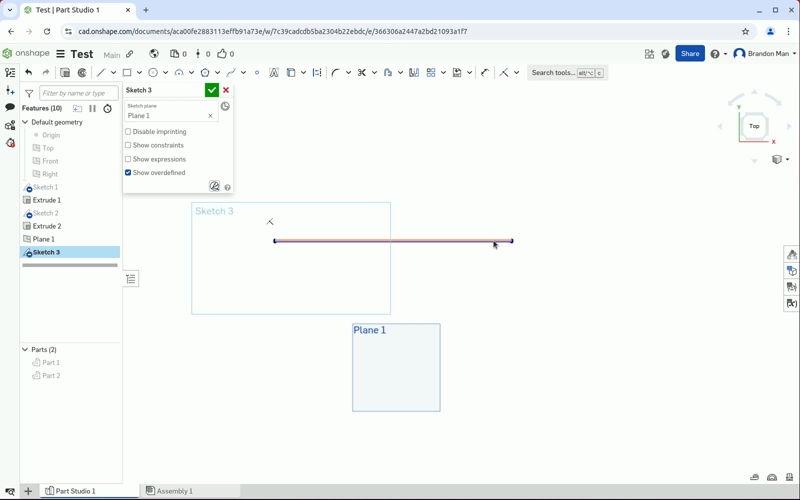
scroll(6)
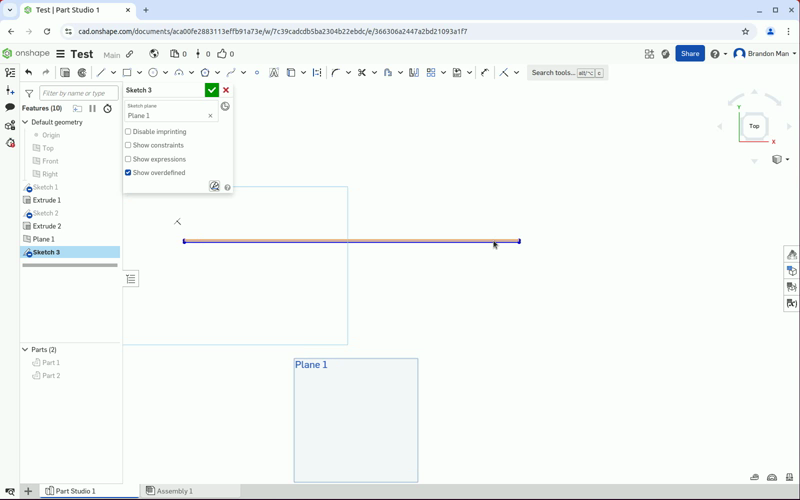
scroll(6)
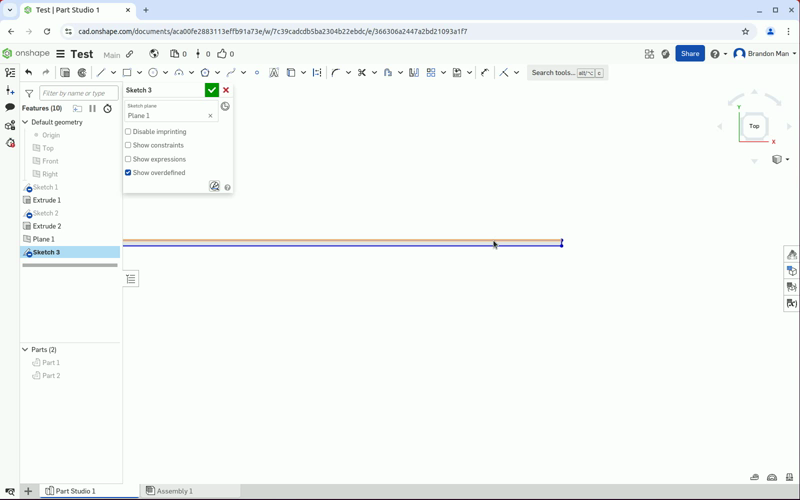
click(493, 240)
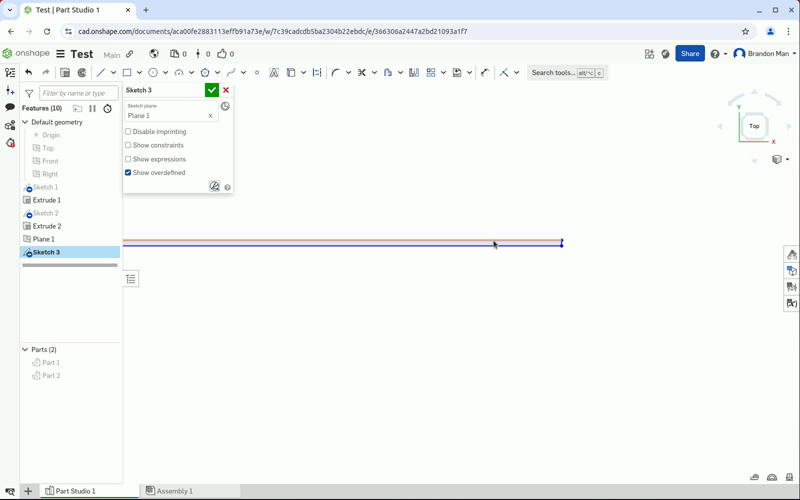
scroll(-6)
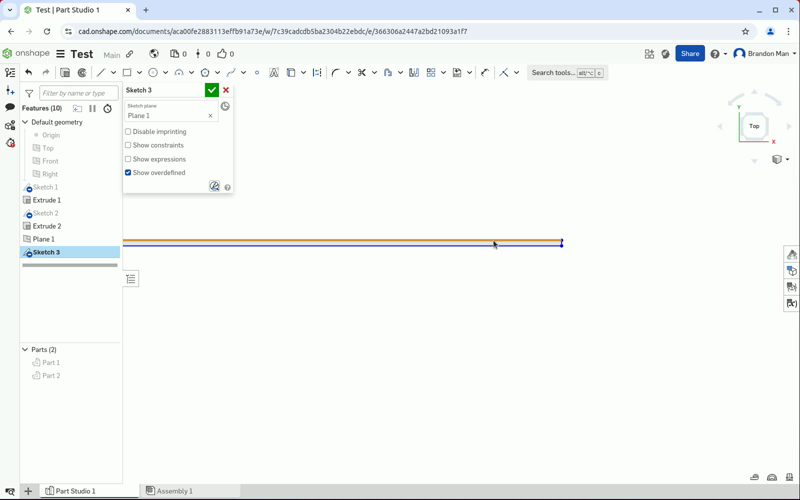
scroll(-6)
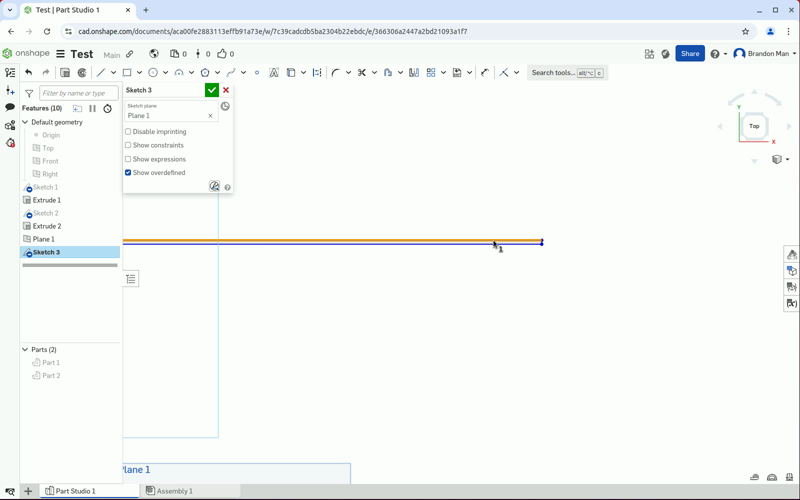
scroll(-6)
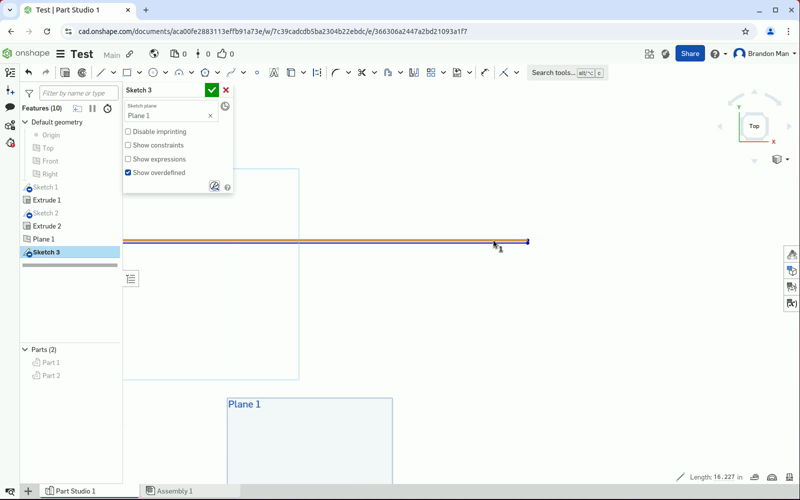
scroll(-6)
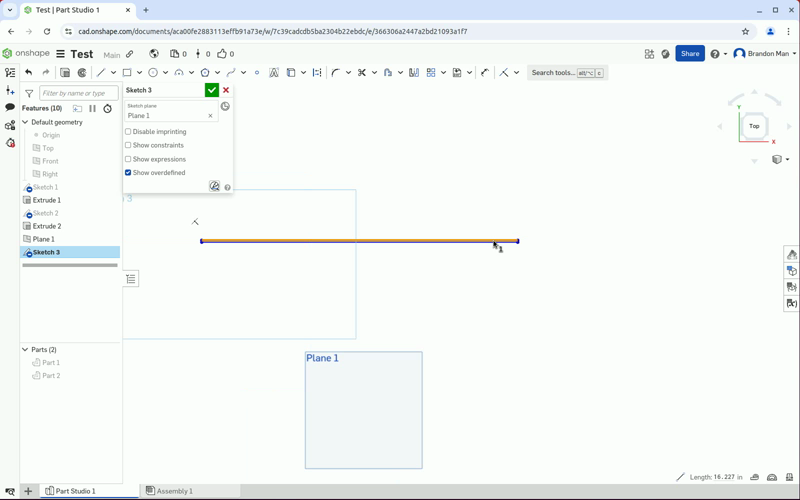
scroll(-6)
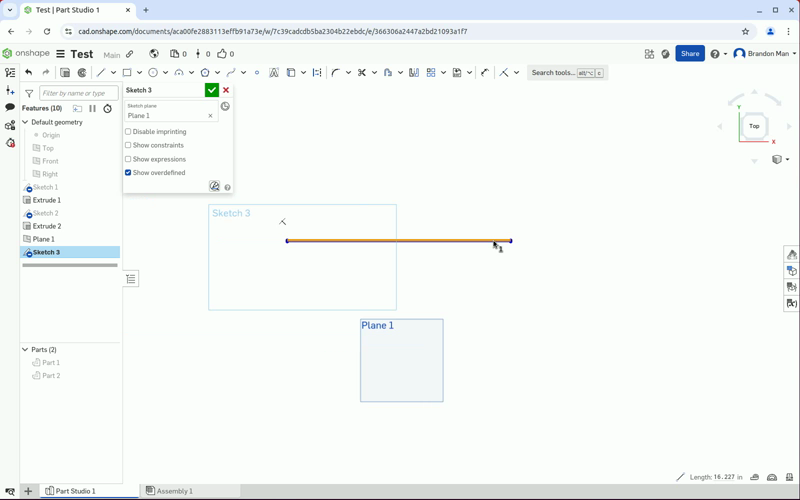
scroll(-6)
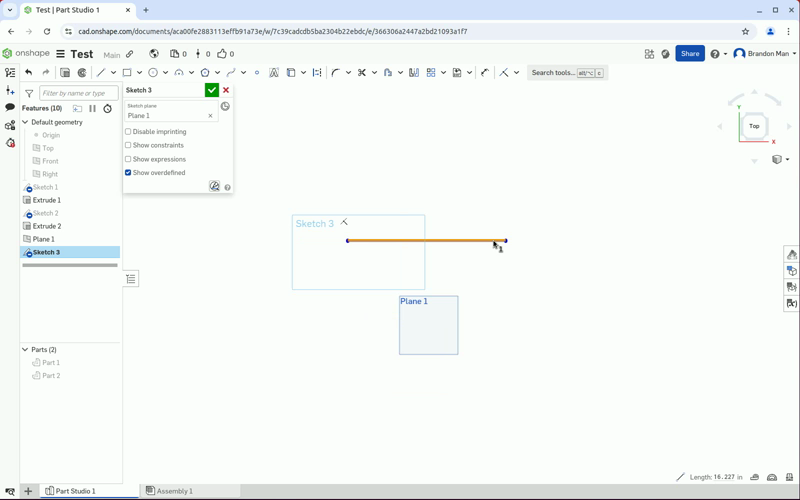
scroll(-6)
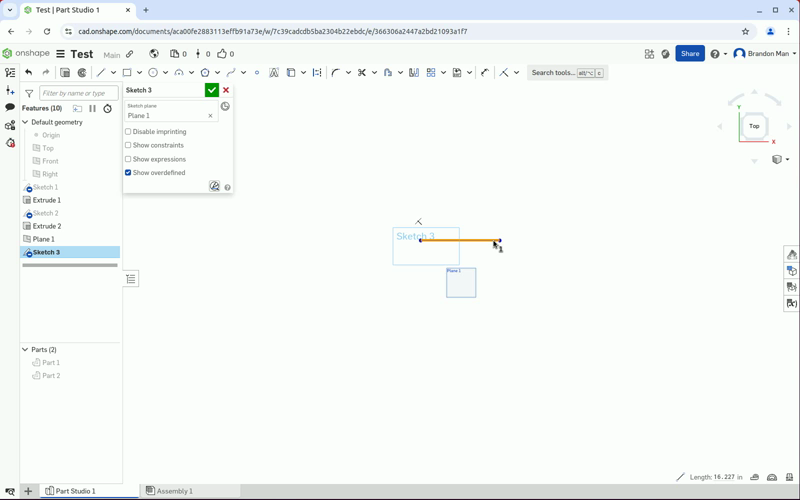
mouse_move(73, 352)
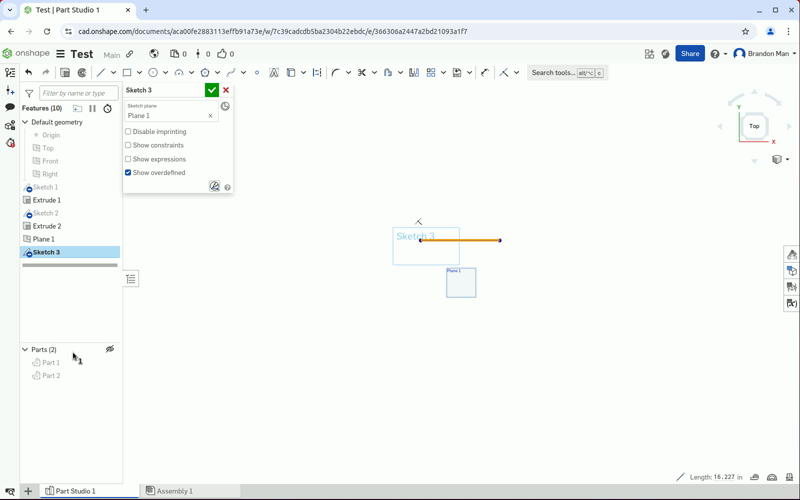
key(shift+y)
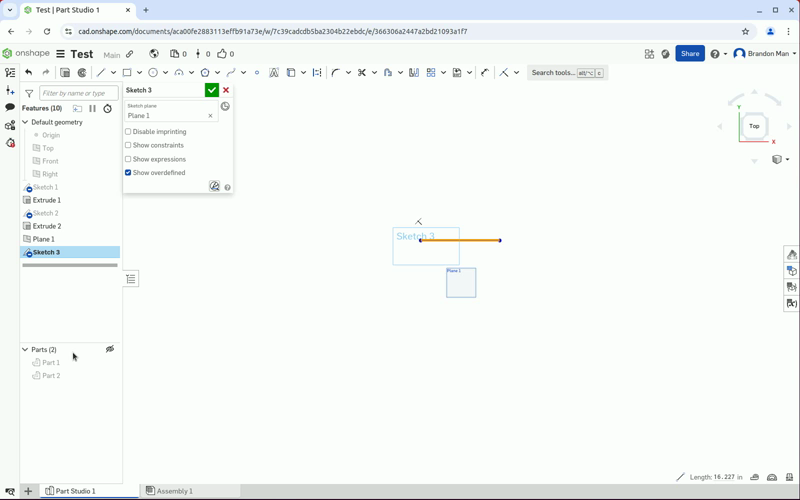
key(shift+e)
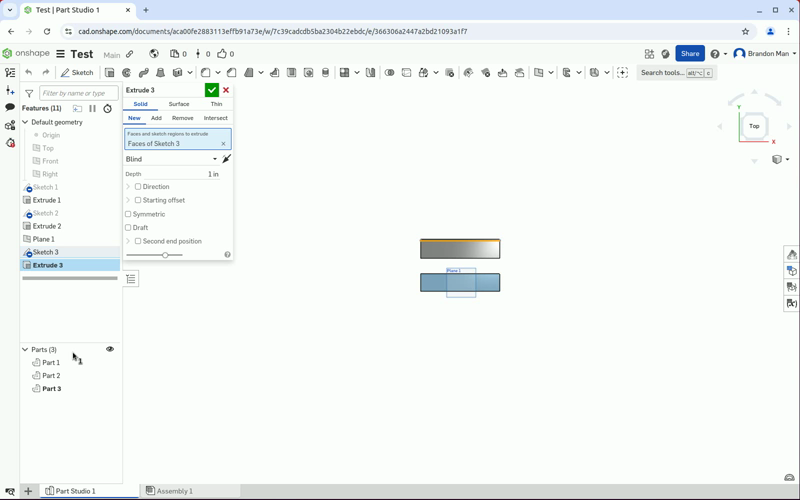
mouse_move(143, 106)
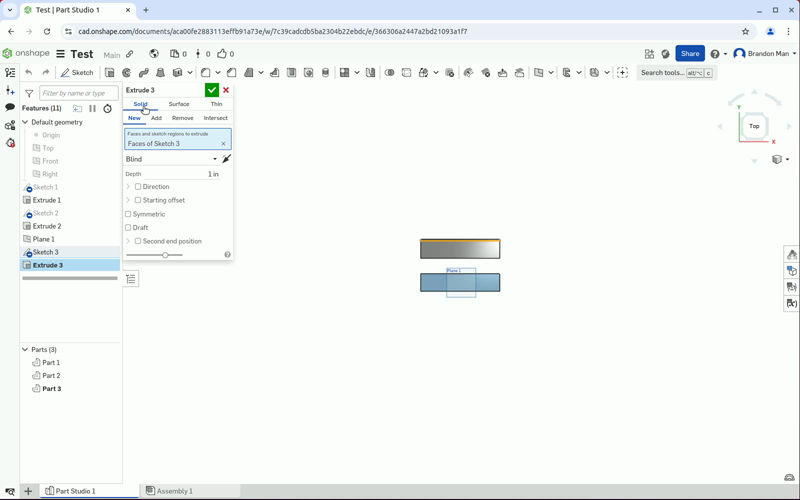
click(143, 106)
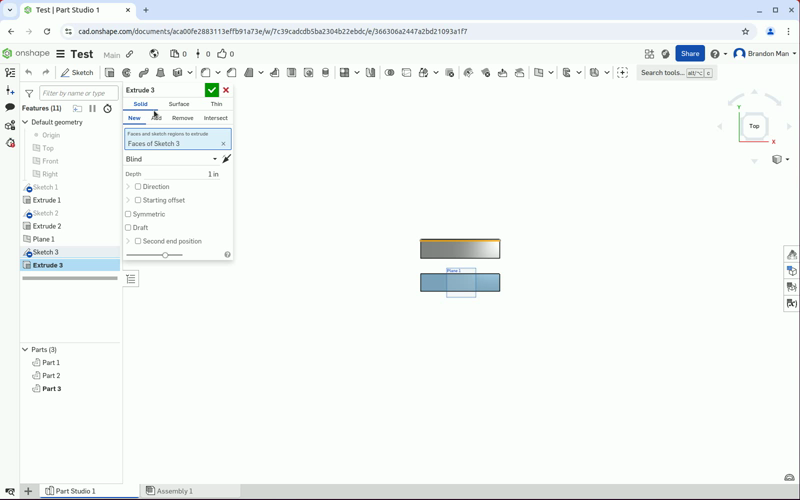
mouse_move(186, 120)
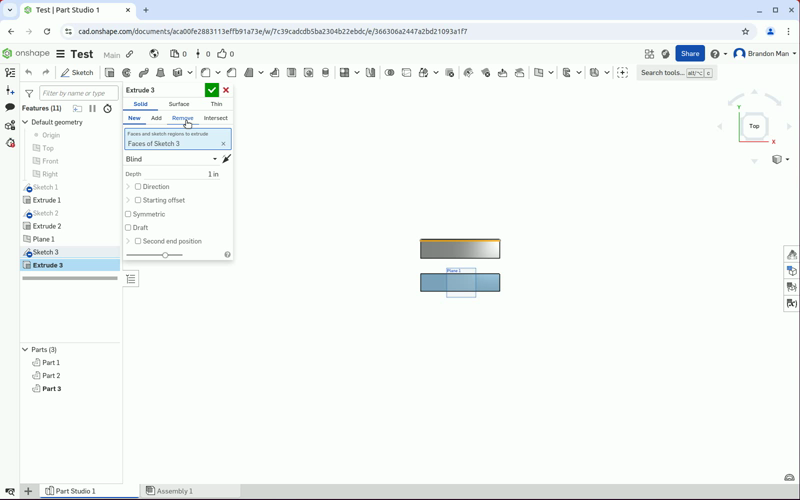
click(186, 120)
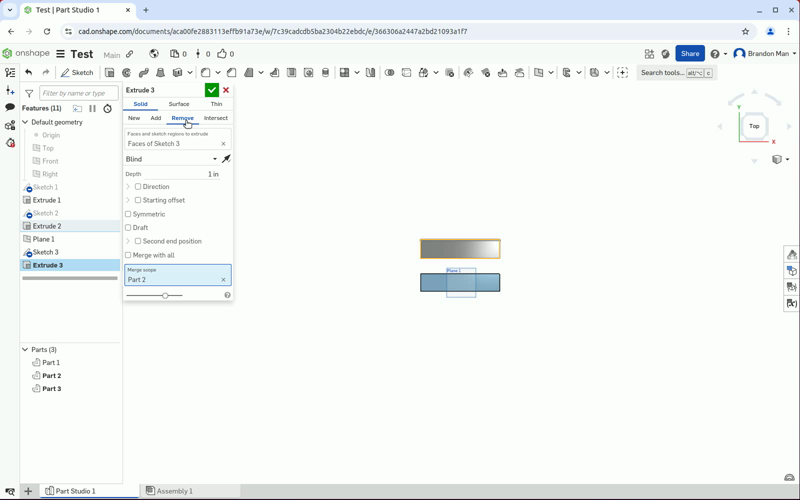
key(tab, 4)
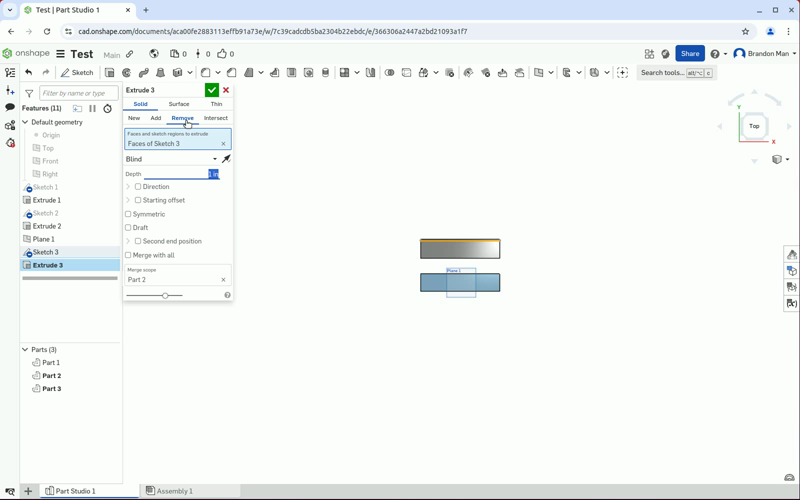
text(0.241)
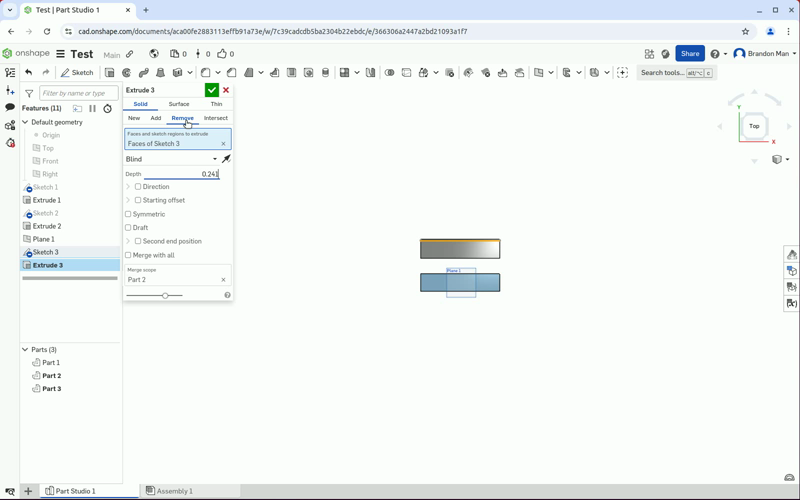
key(tab, 6)
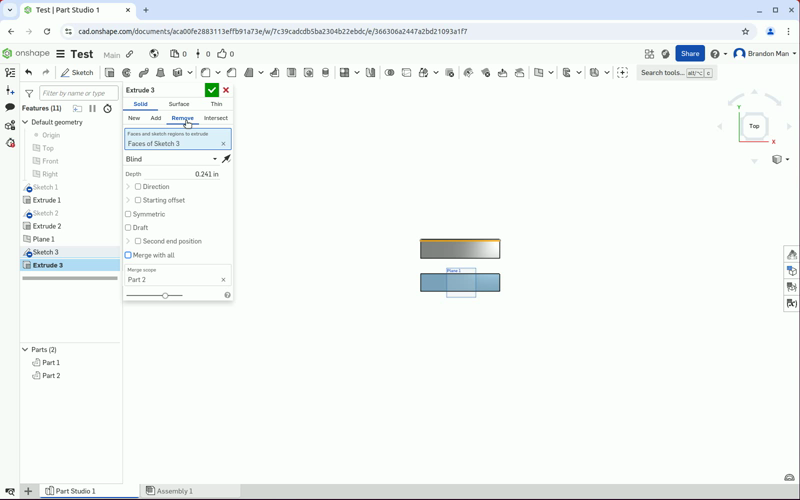
key(space)
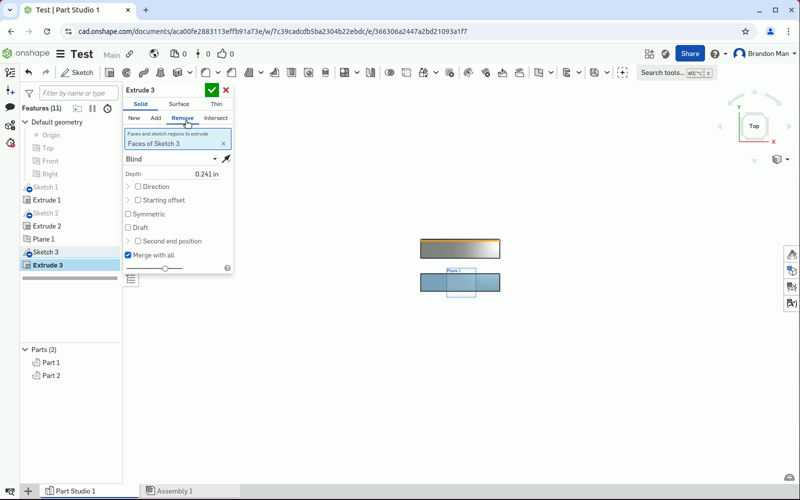
key(enter)
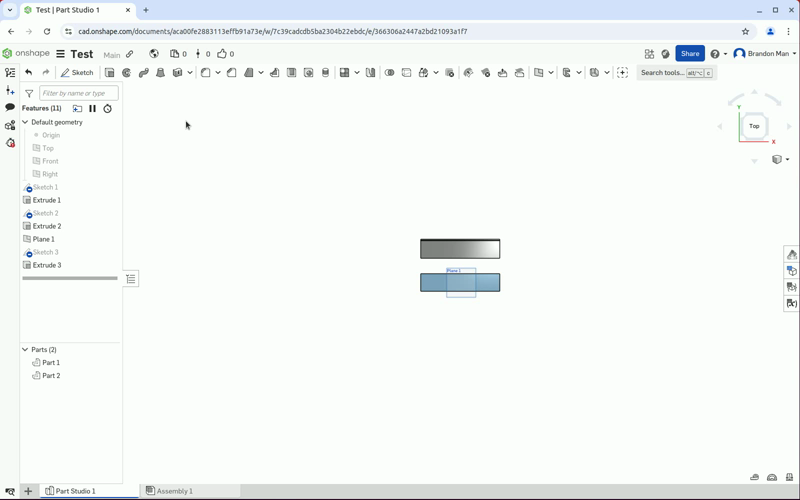
key(shift+h)
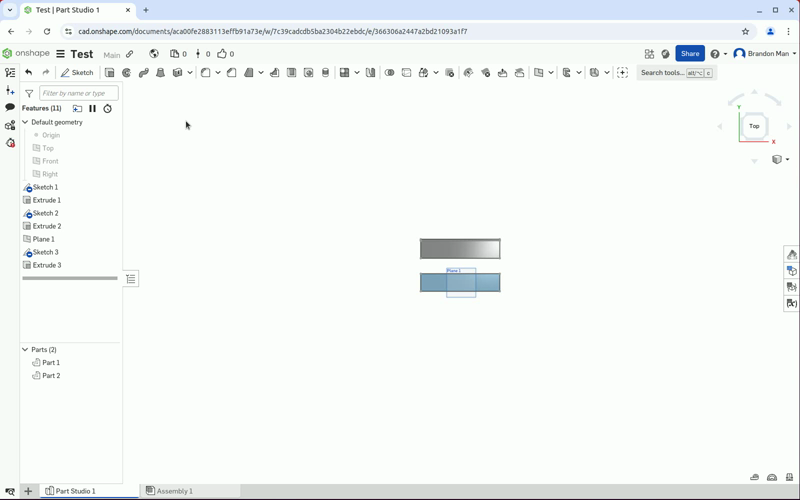
key(shift+h)
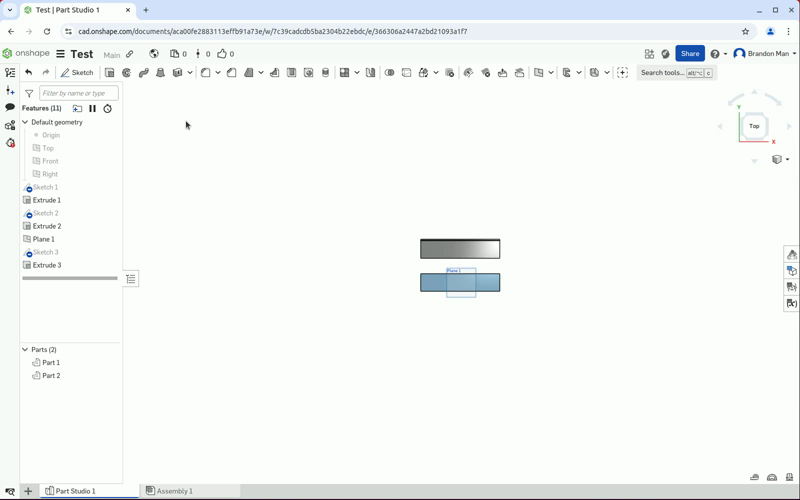
mouse_move(73, 189)
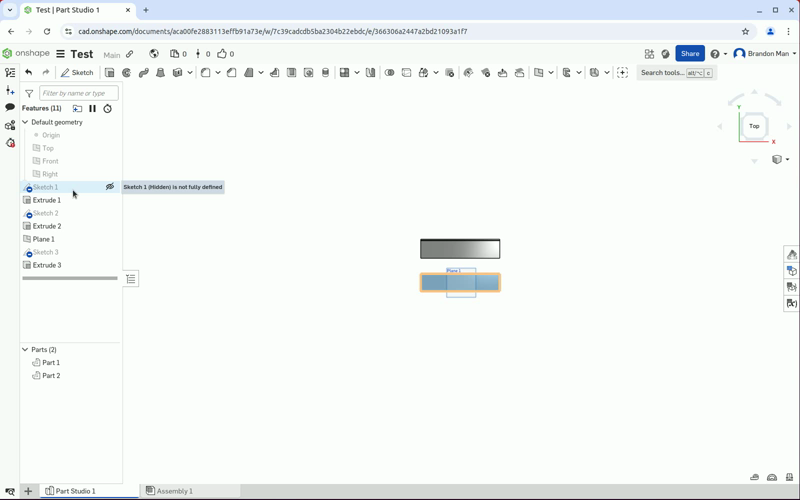
click(73, 189)
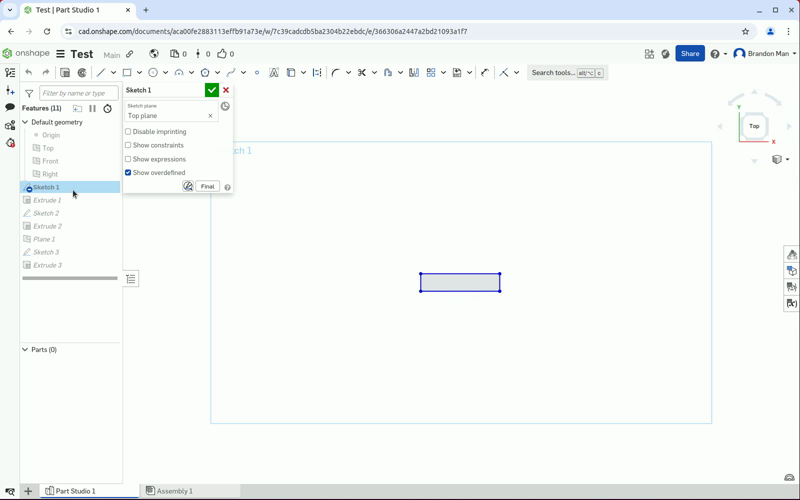
mouse_move(229, 92)
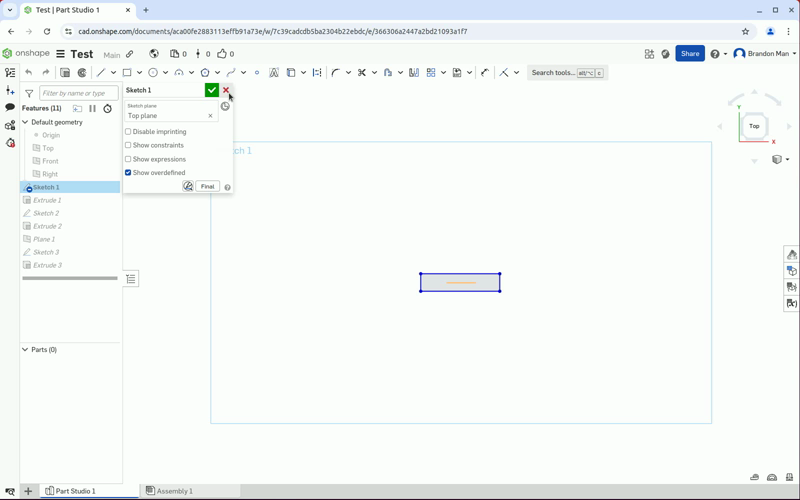
click(229, 92)
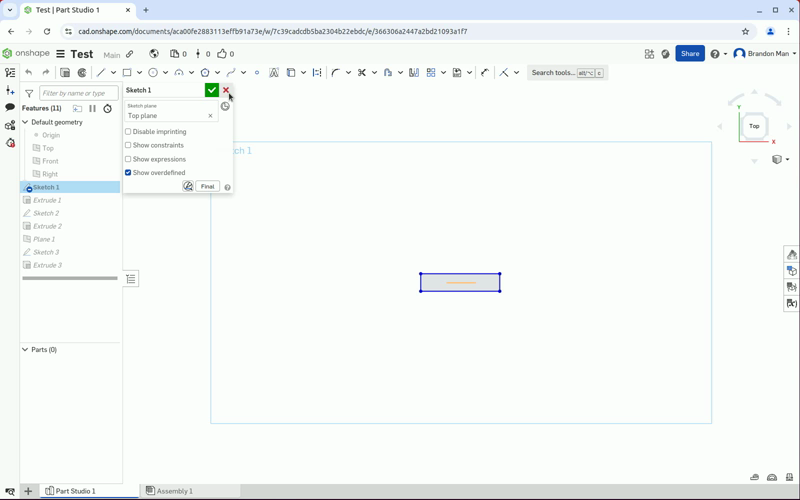
key(shift+s)
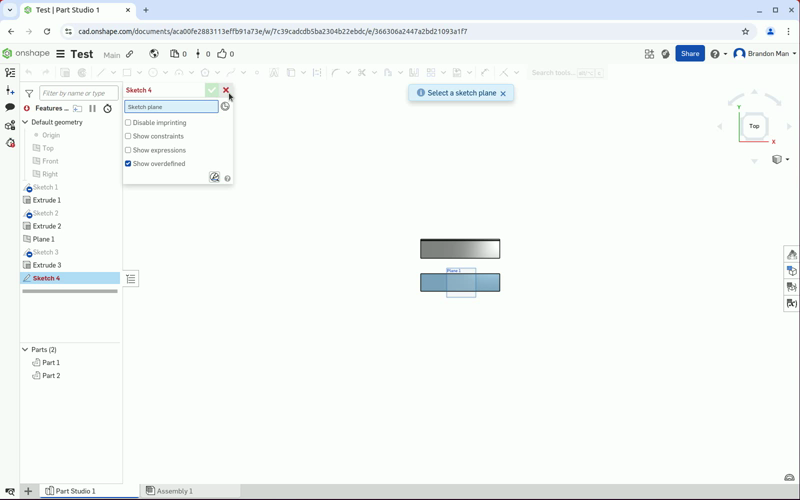
mouse_move(73, 150)
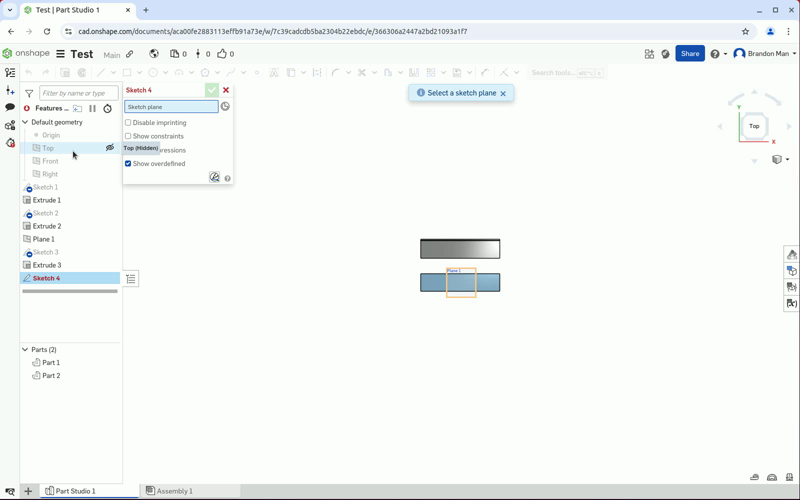
click(73, 150)
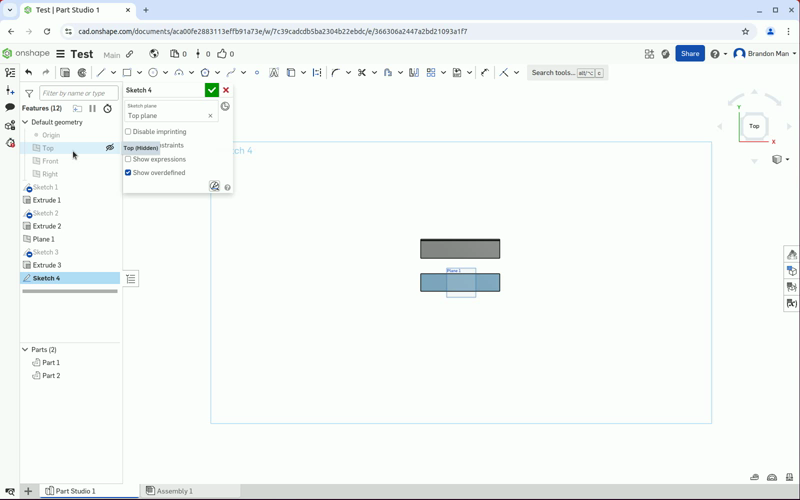
mouse_move(73, 352)
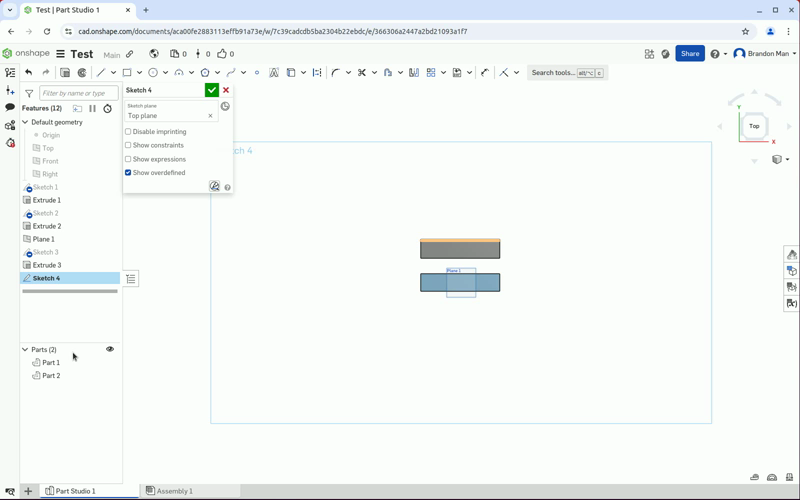
key(y)
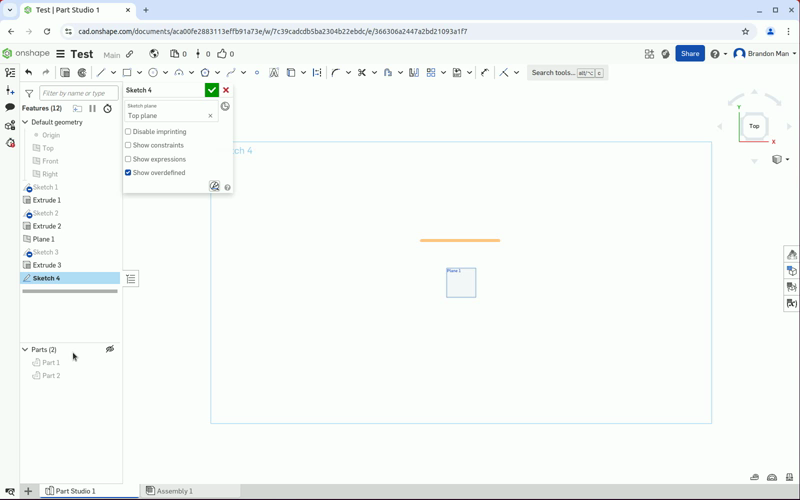
key(l)
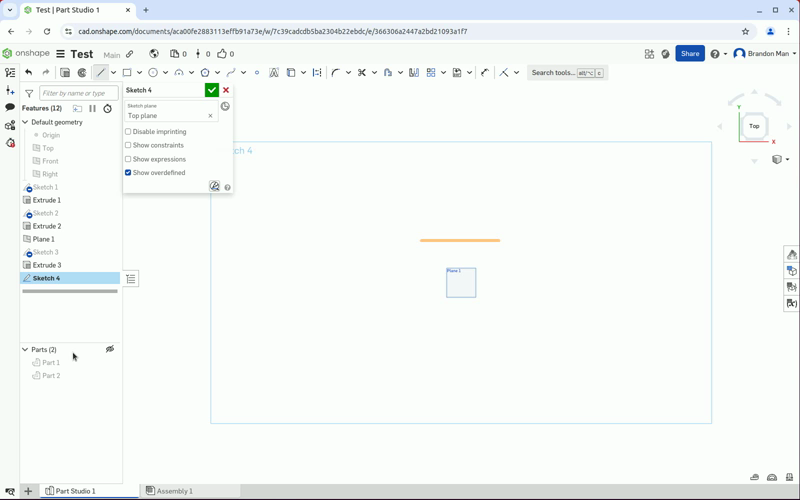
key_down(shift)
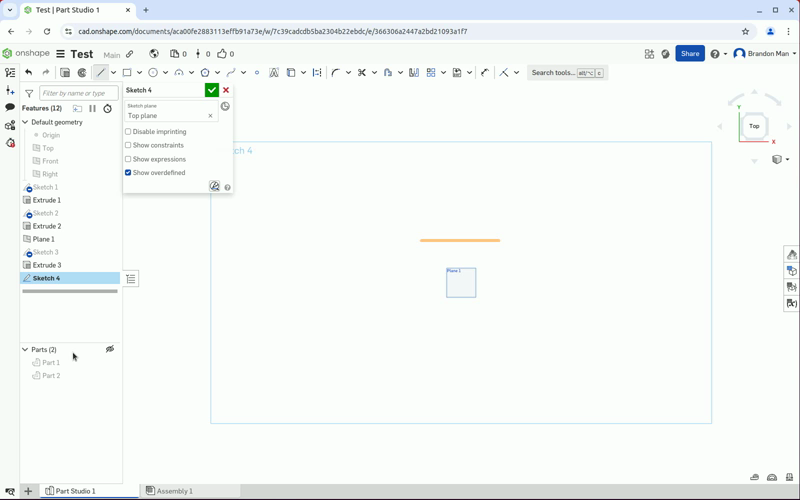
mouse_move(420, 185)
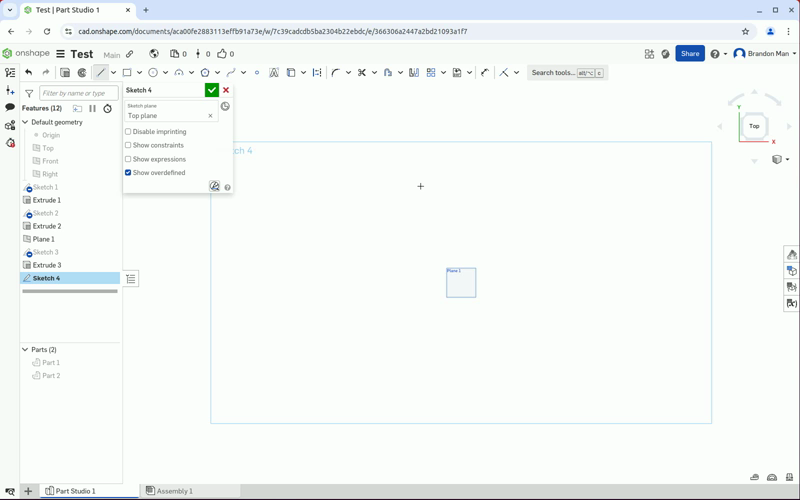
click(420, 185)
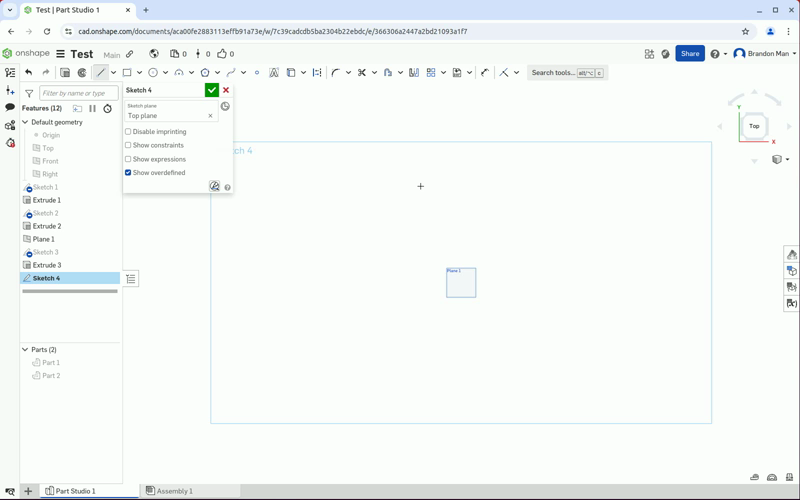
key_up(shift)
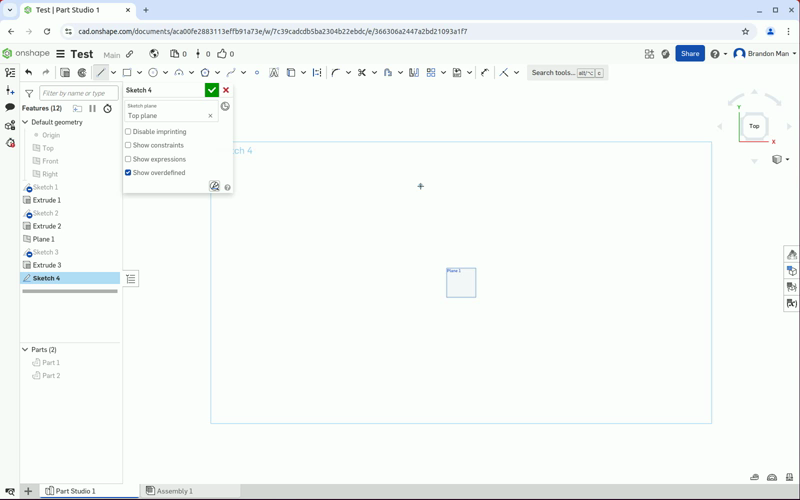
key_down(shift)
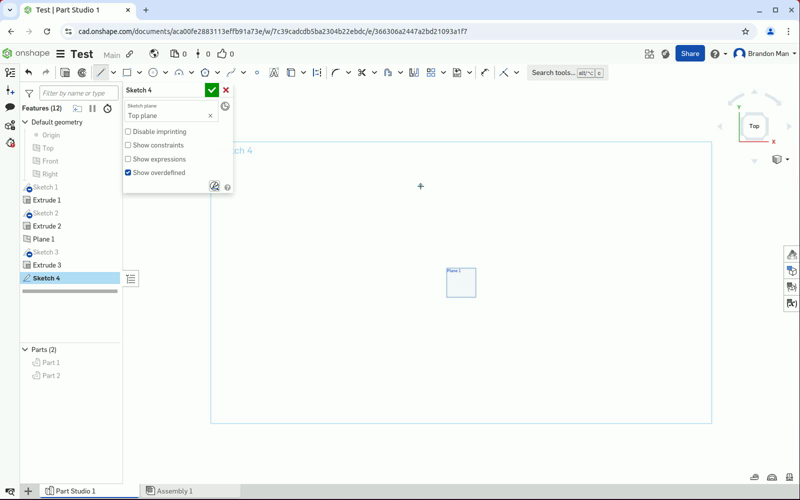
mouse_move(499, 185)
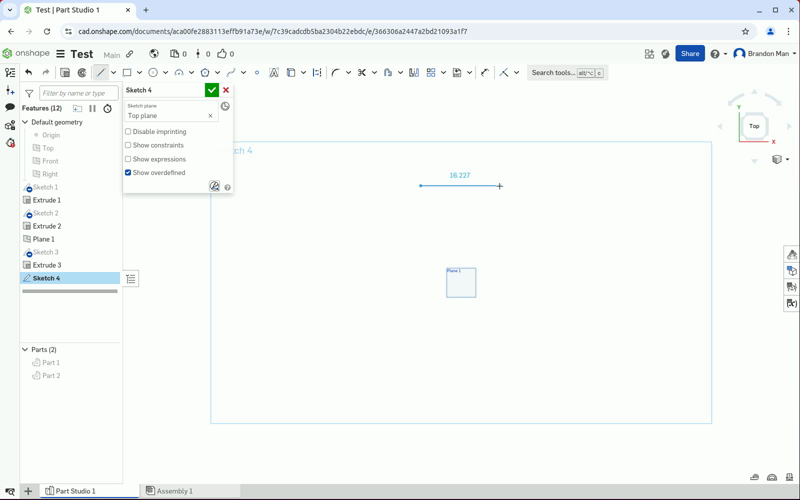
click(499, 185)
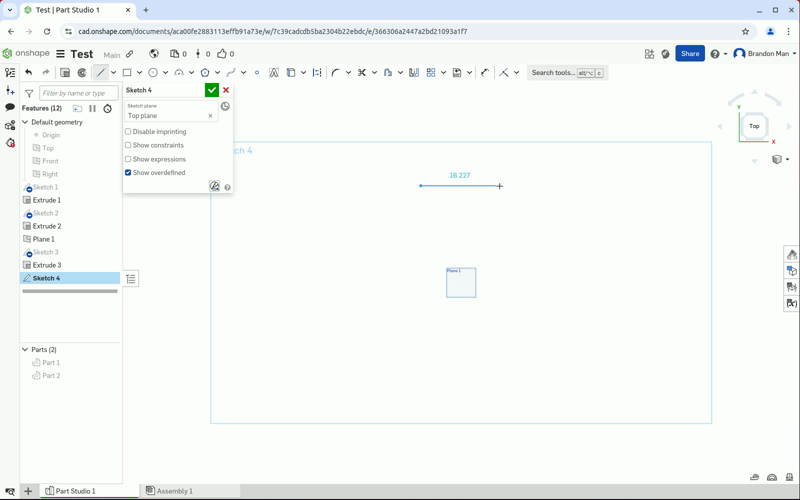
key_up(shift)
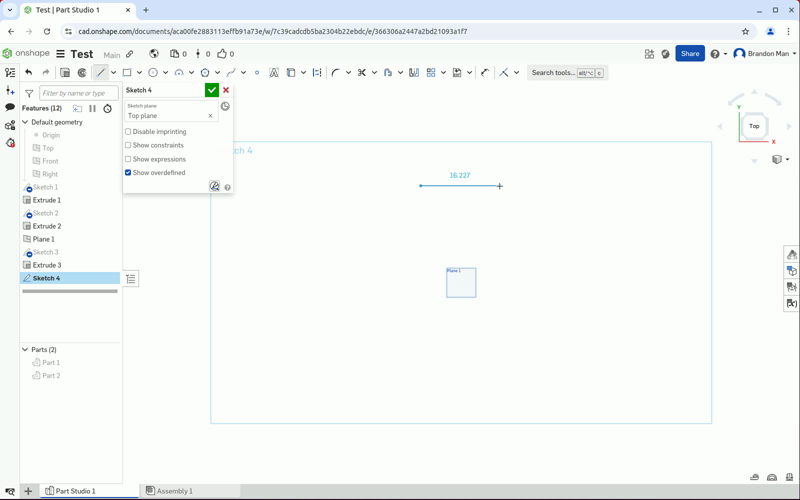
key_down(shift)
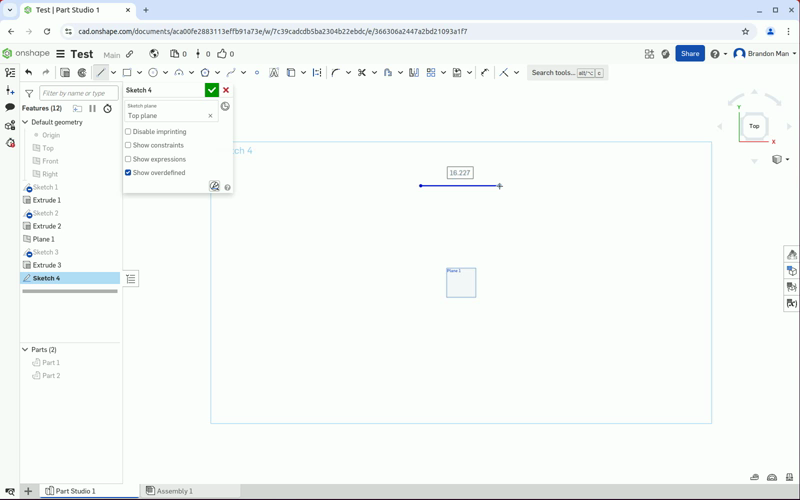
mouse_move(529, 185)
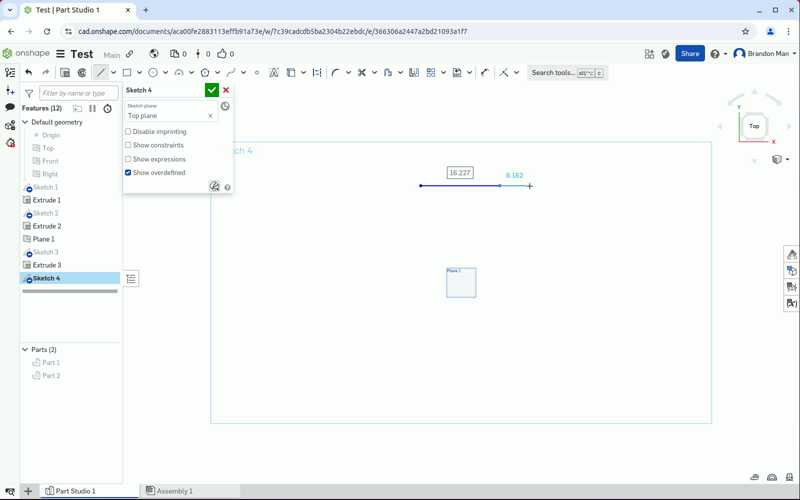
mouse_move(499, 170)
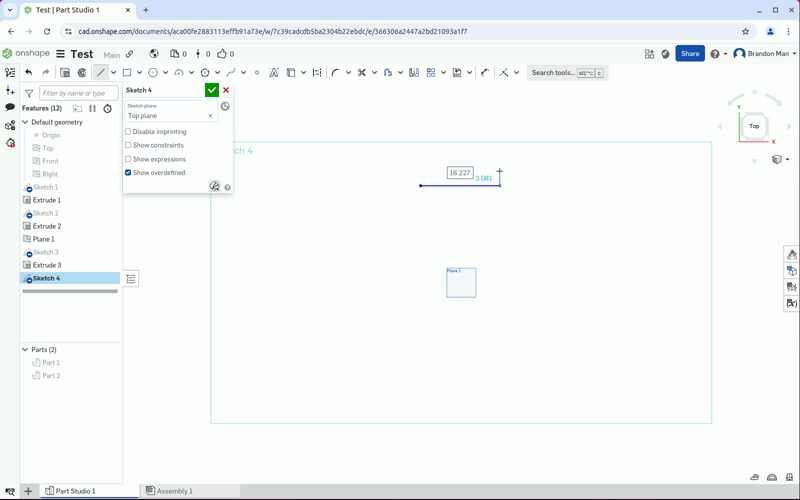
click(499, 170)
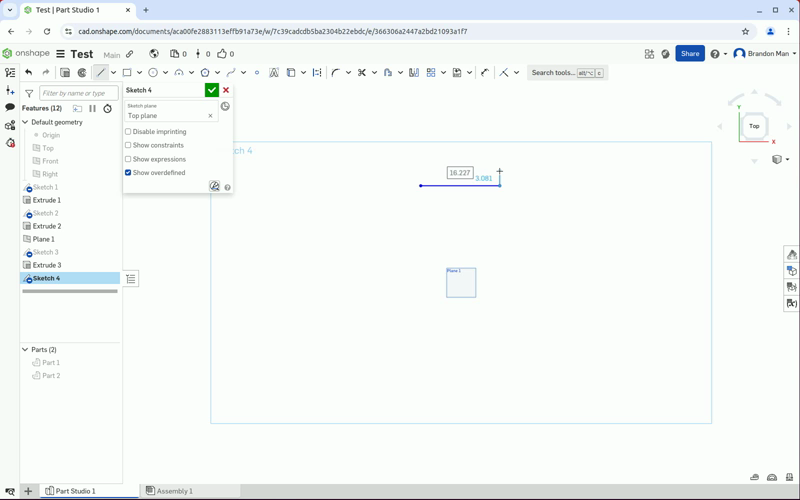
key_up(shift)
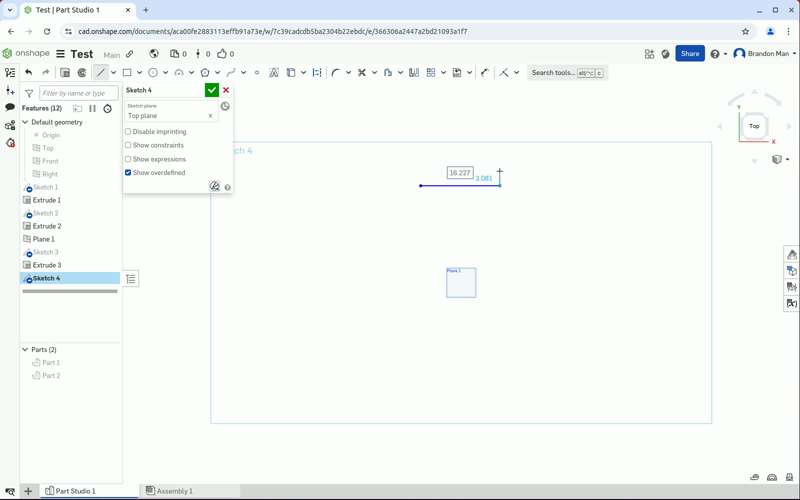
key_down(shift)
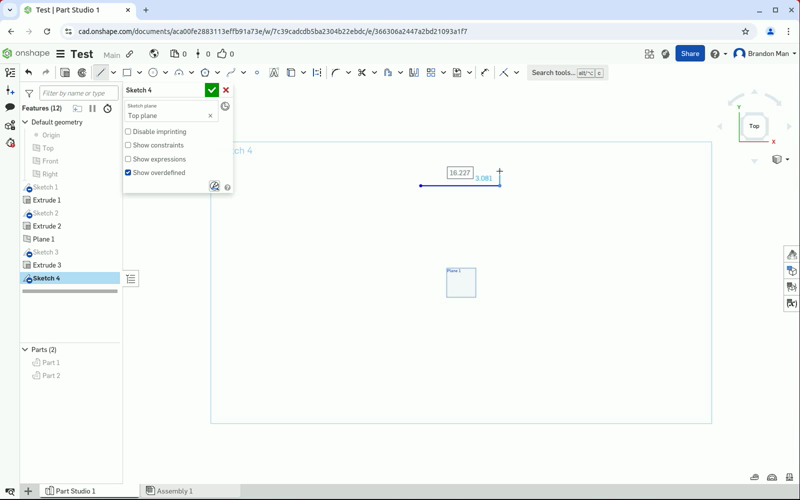
mouse_move(420, 170)
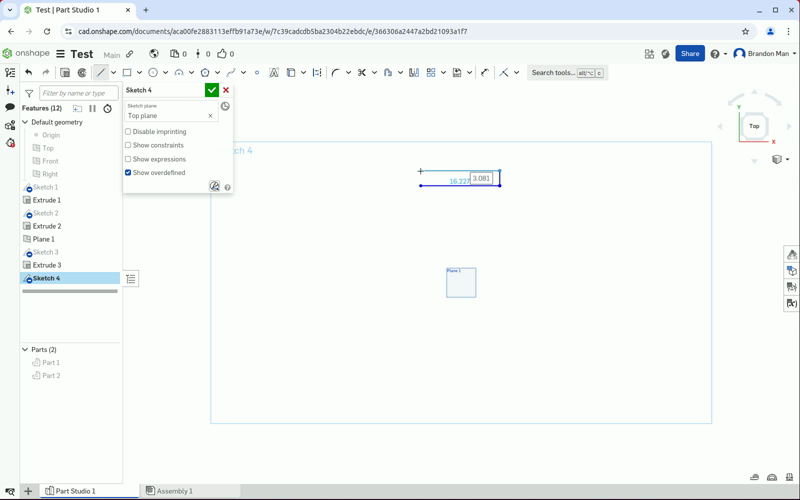
click(420, 170)
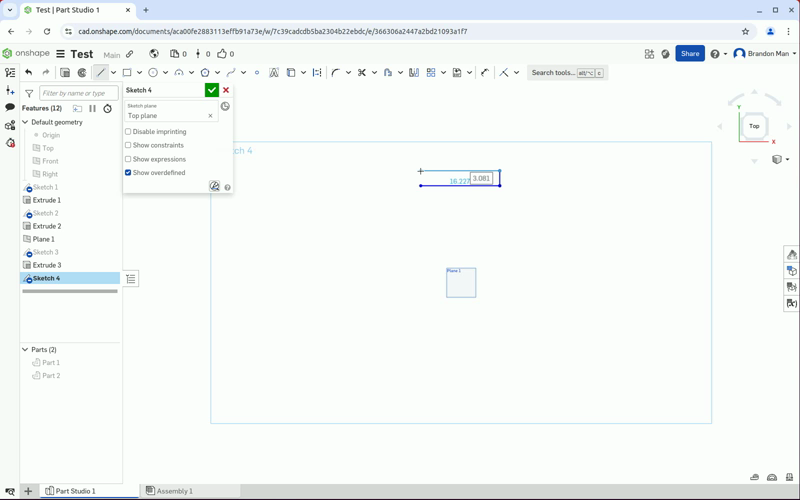
key_up(shift)
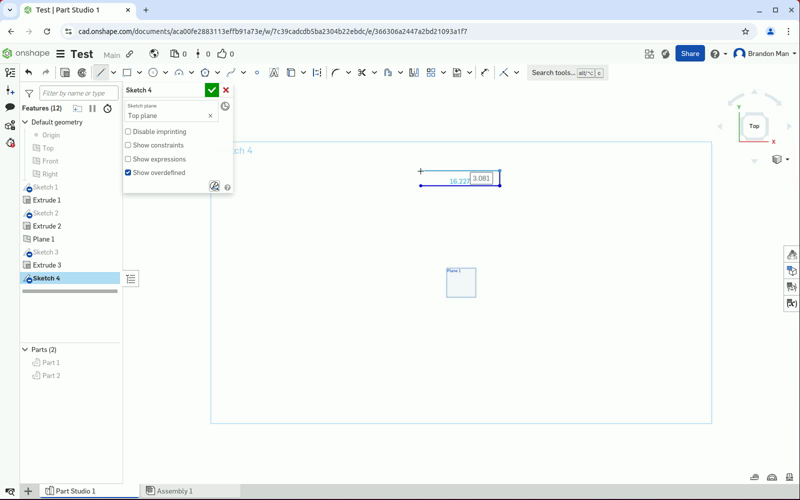
mouse_move(450, 170)
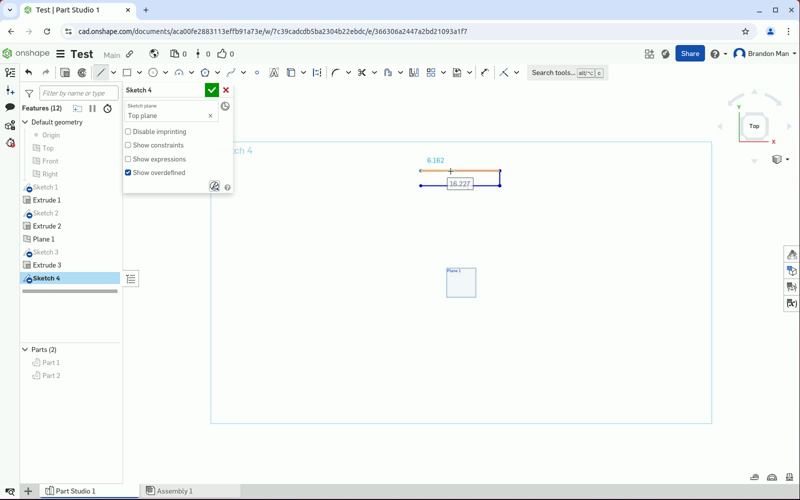
key_down(shift)
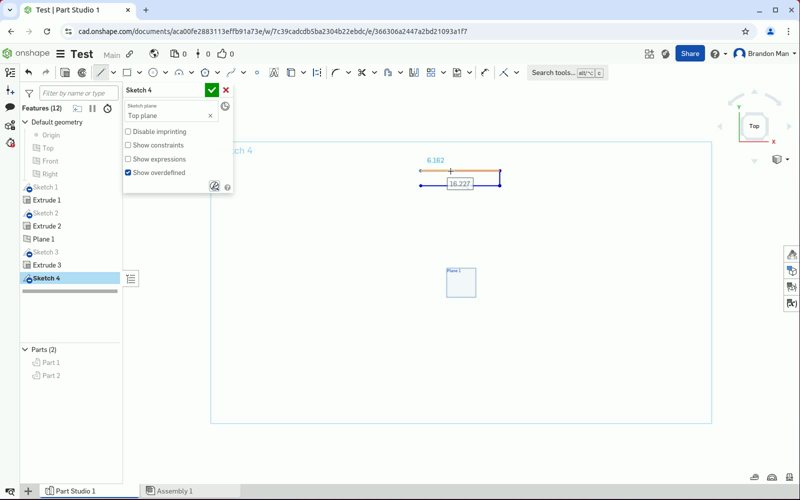
mouse_move(420, 185)
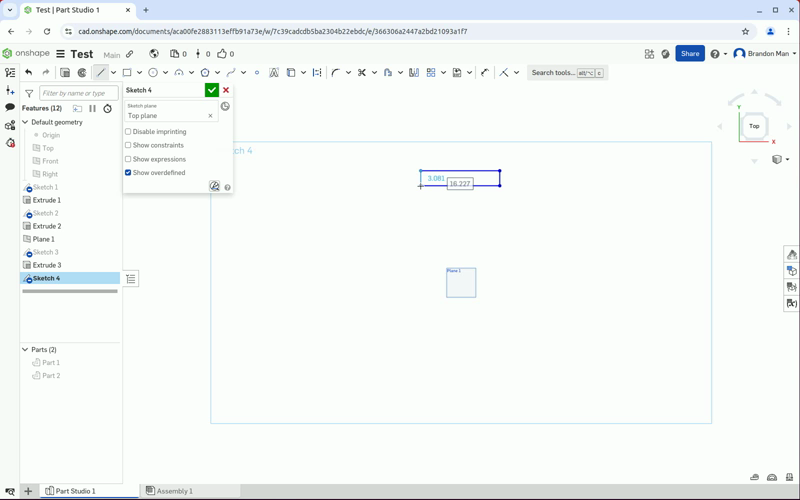
key_up(shift)
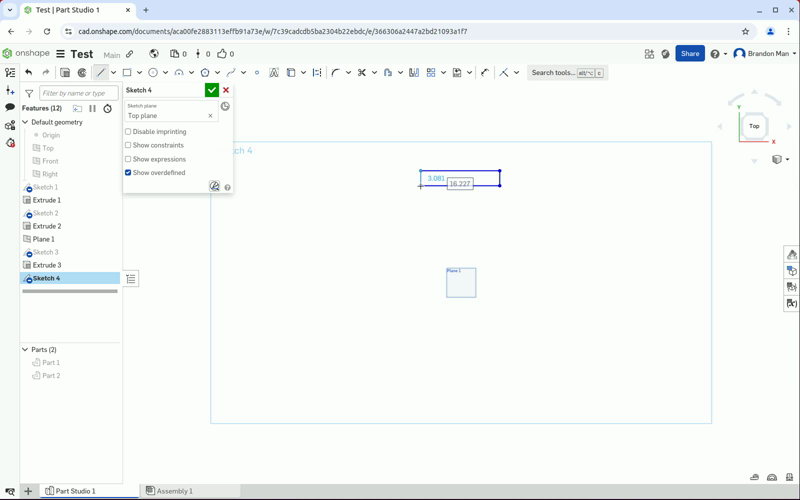
click(420, 185)
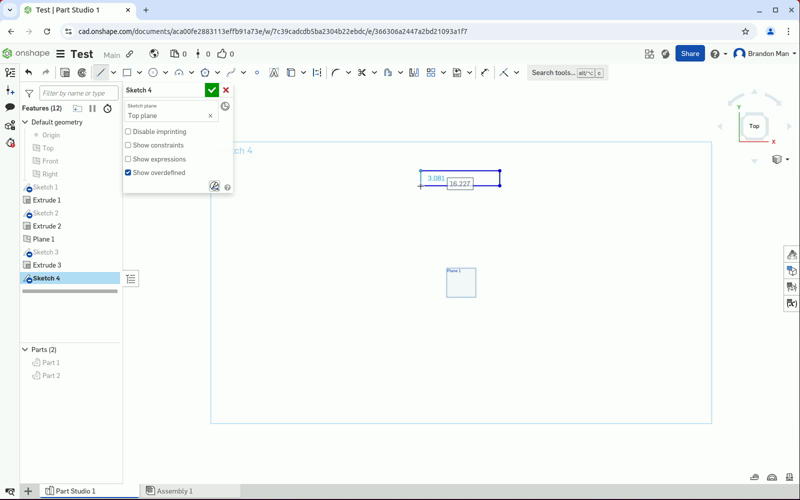
key(esc)
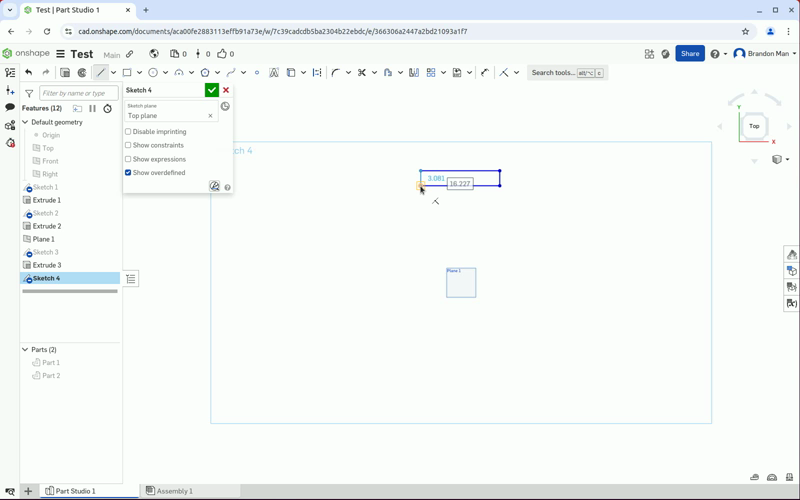
mouse_move(440, 180)
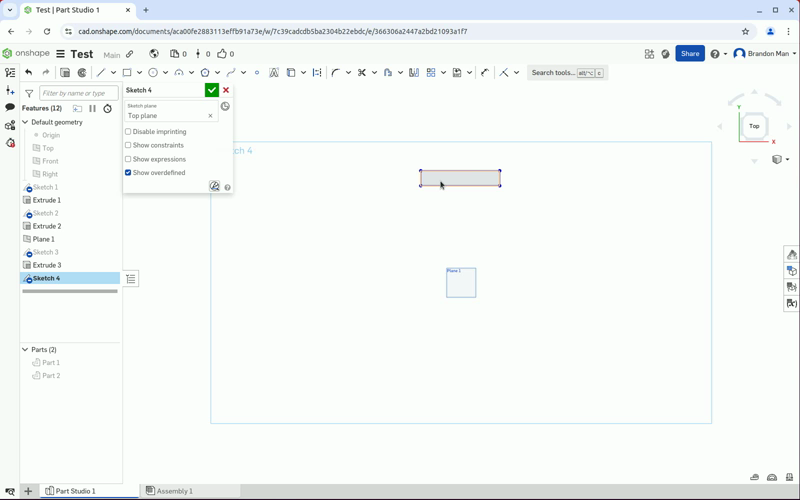
scroll(6)
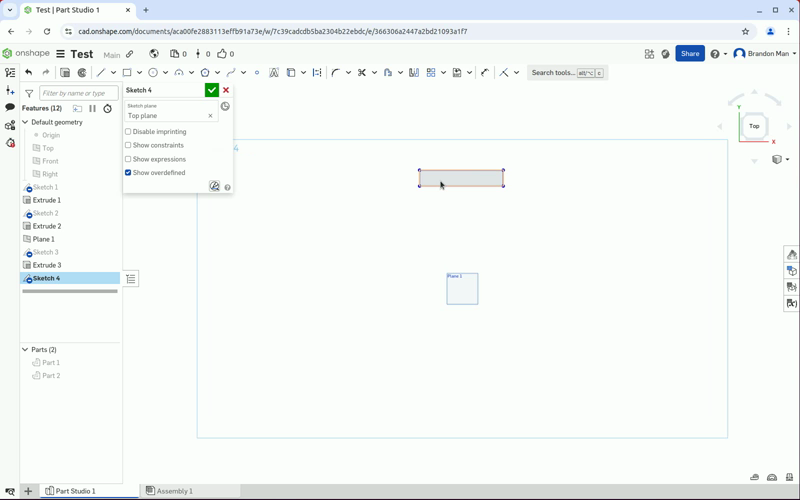
scroll(6)
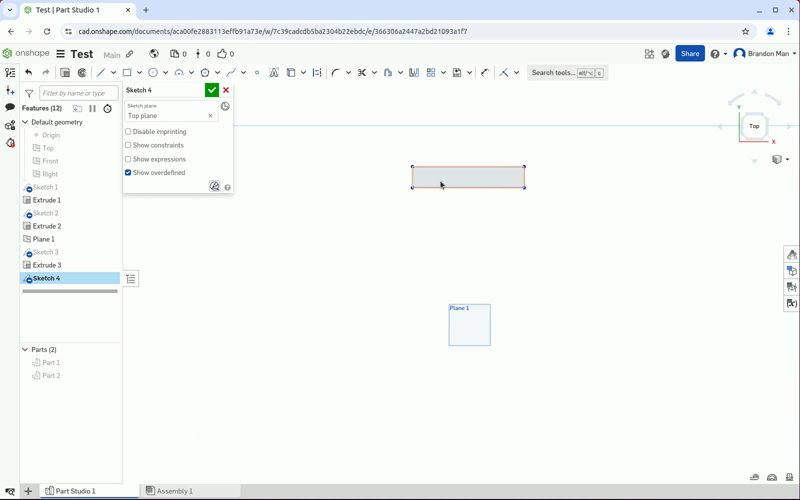
scroll(6)
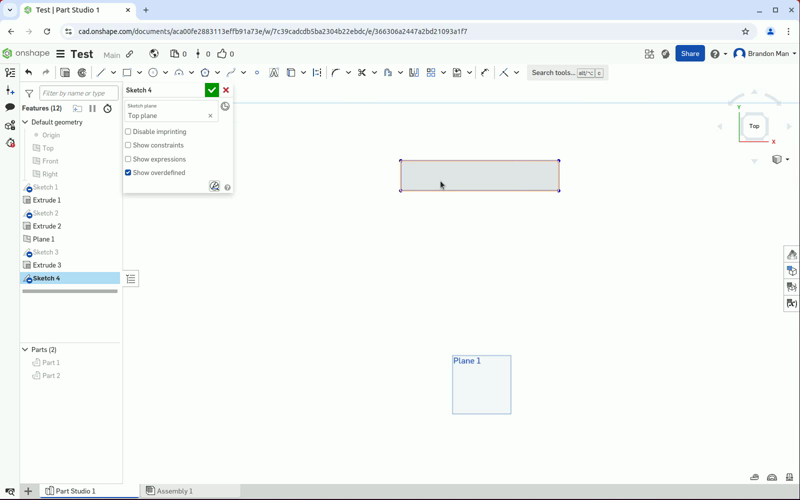
scroll(6)
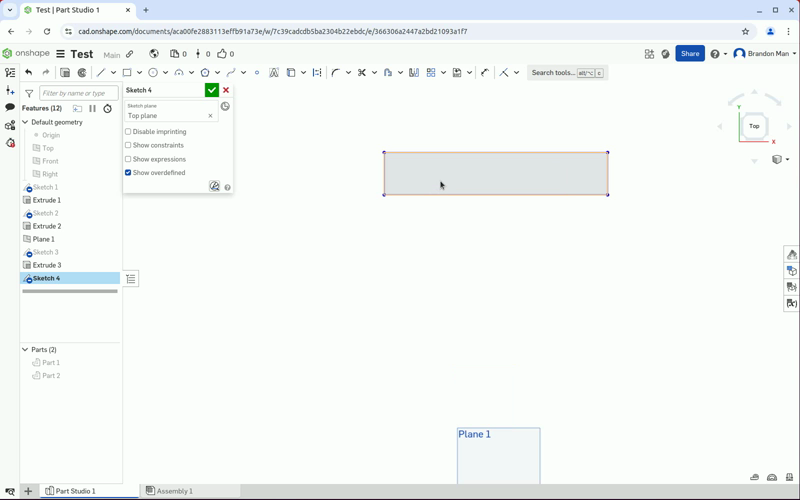
scroll(6)
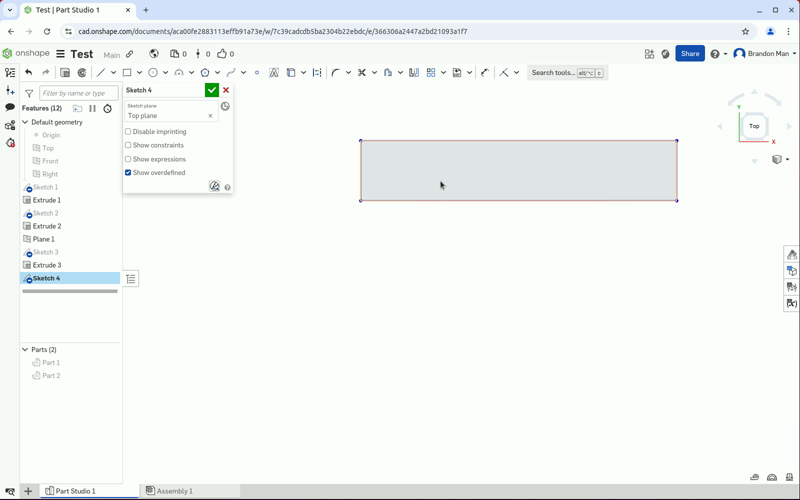
scroll(6)
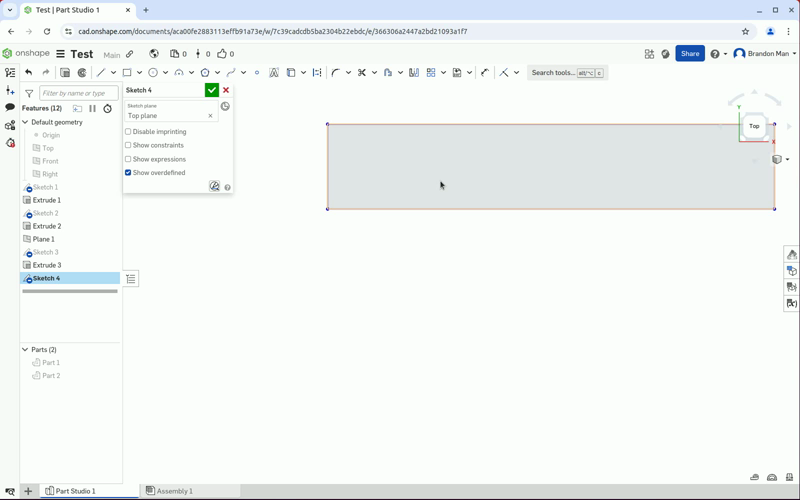
scroll(6)
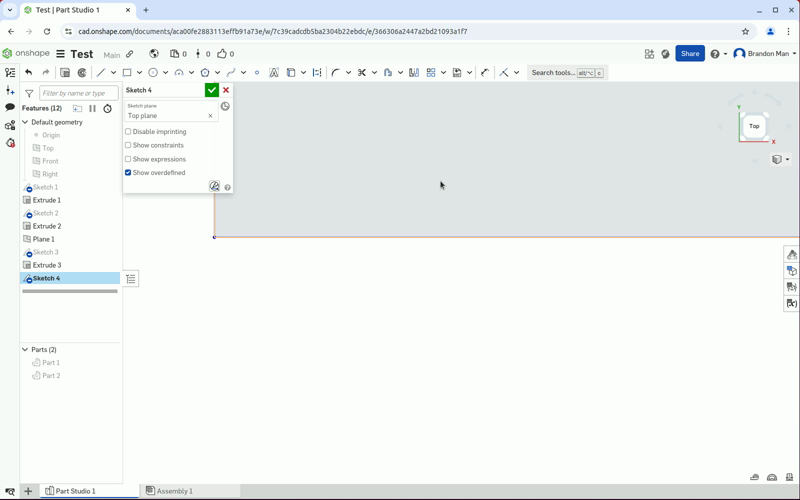
click(440, 180)
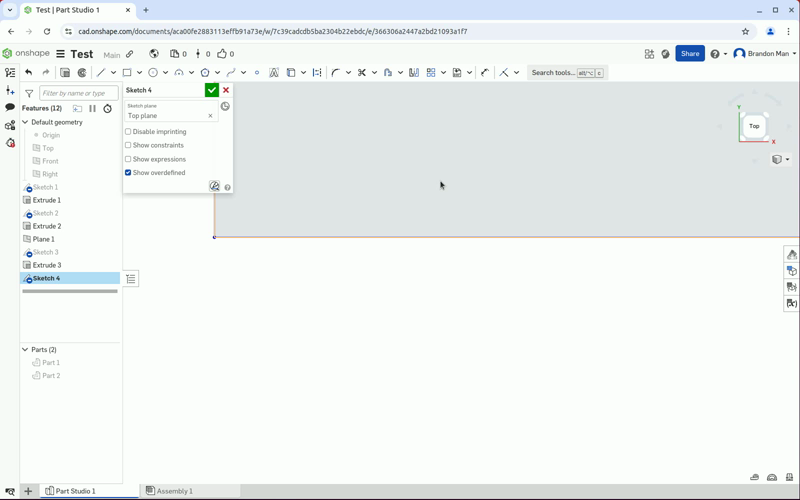
scroll(-6)
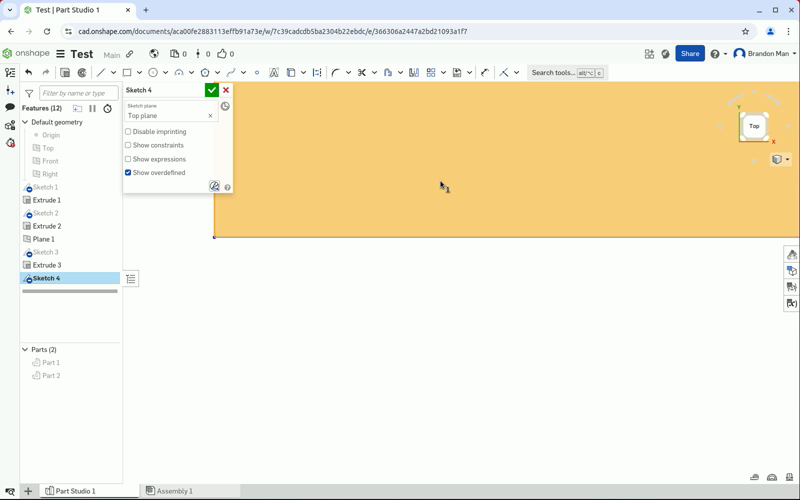
scroll(-6)
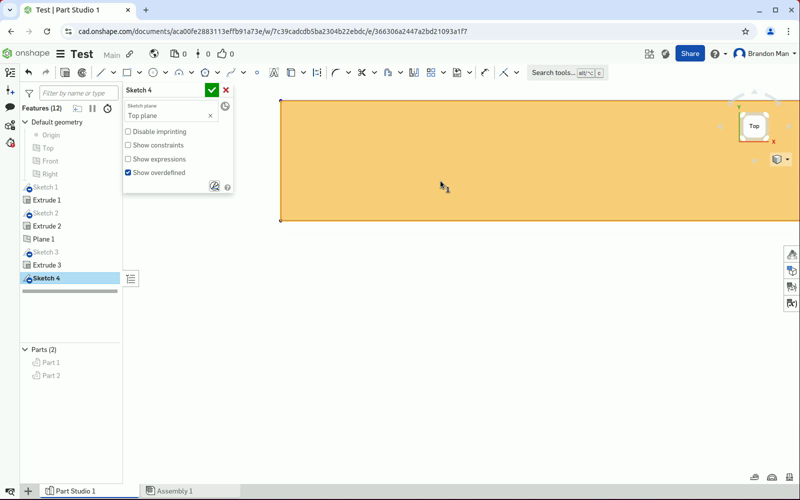
scroll(-6)
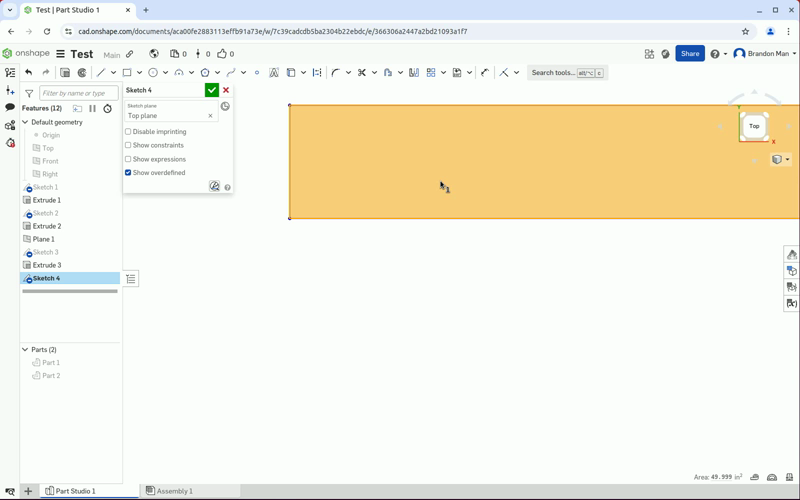
scroll(-6)
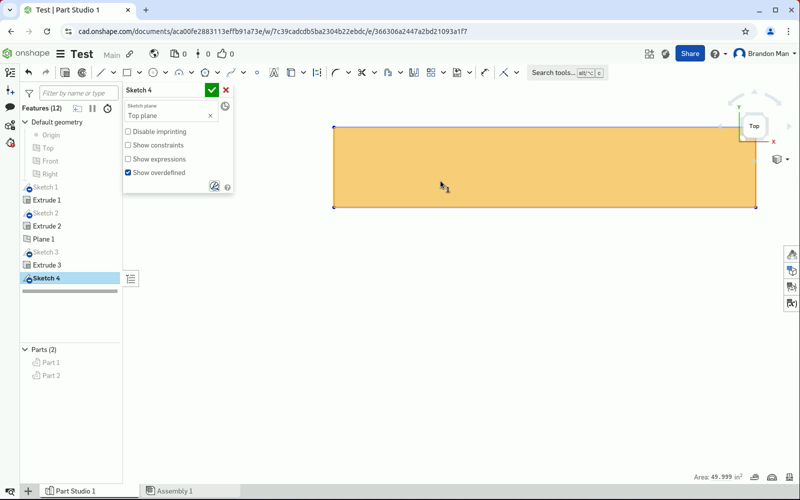
scroll(-6)
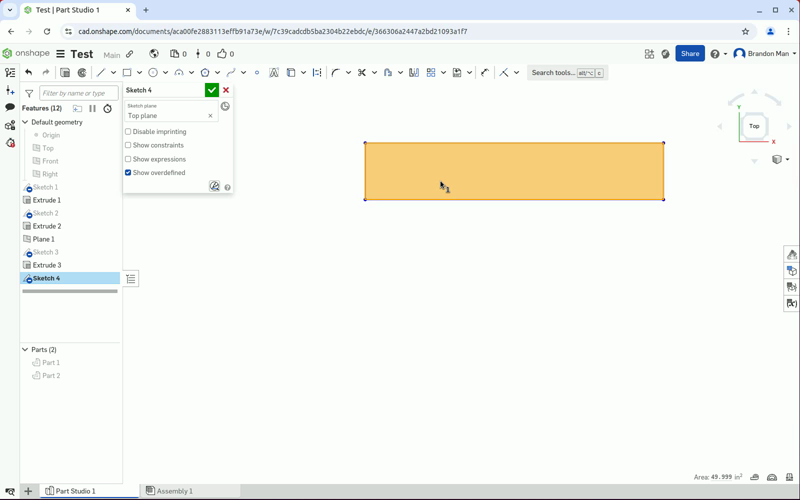
scroll(-6)
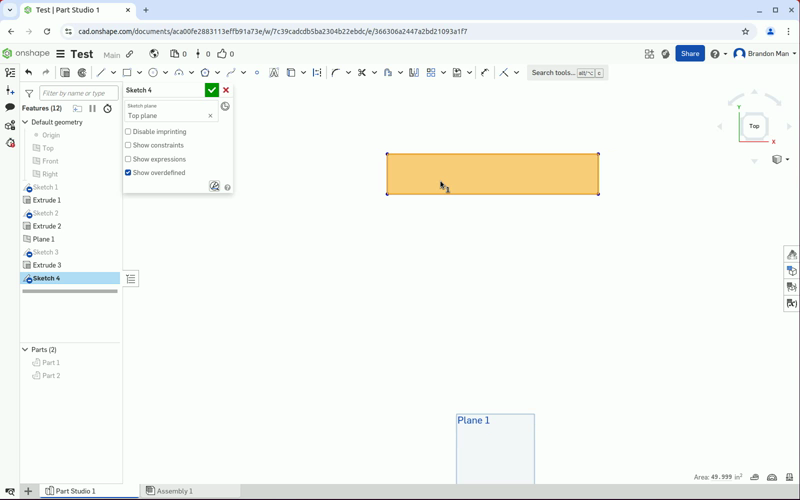
scroll(-6)
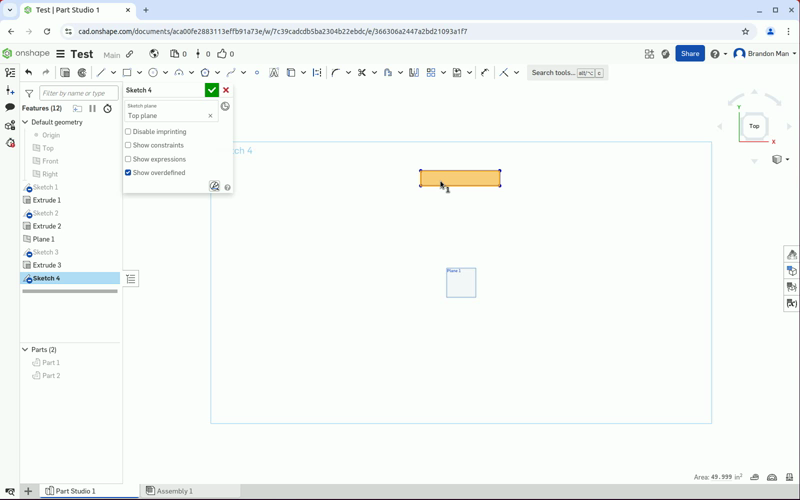
mouse_move(73, 352)
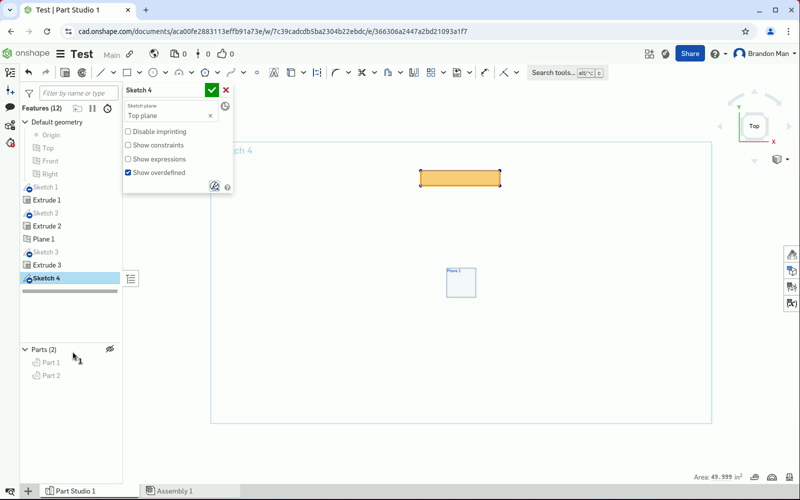
key(shift+y)
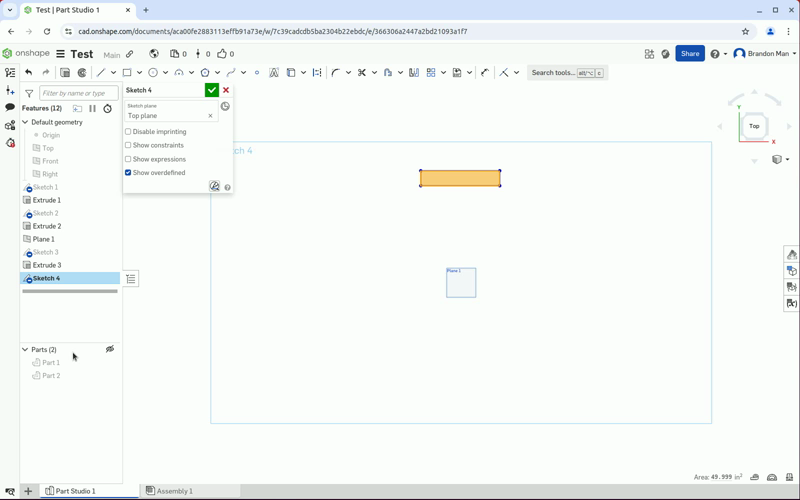
key(shift+e)
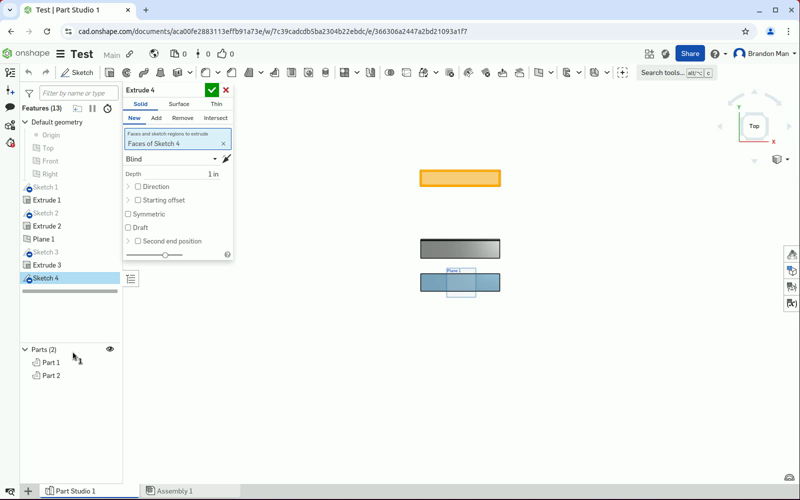
mouse_move(143, 106)
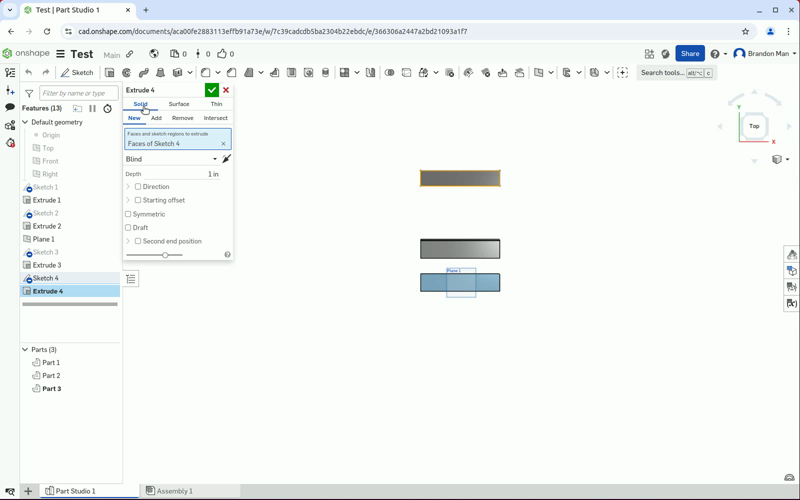
click(143, 106)
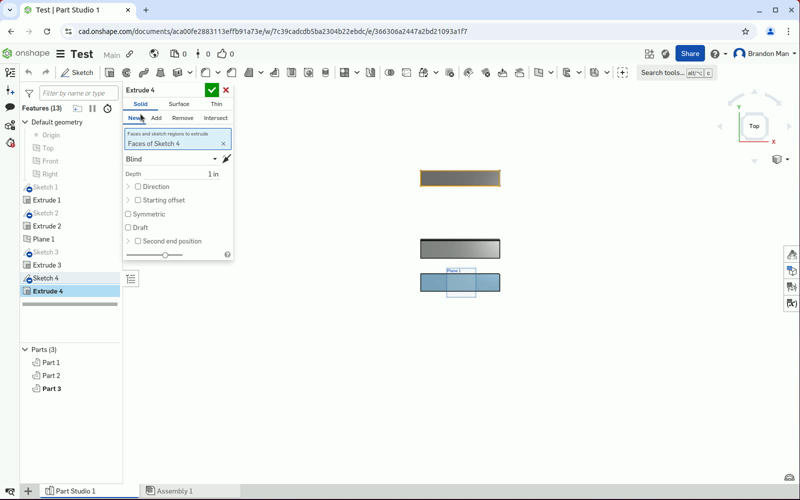
mouse_move(137, 120)
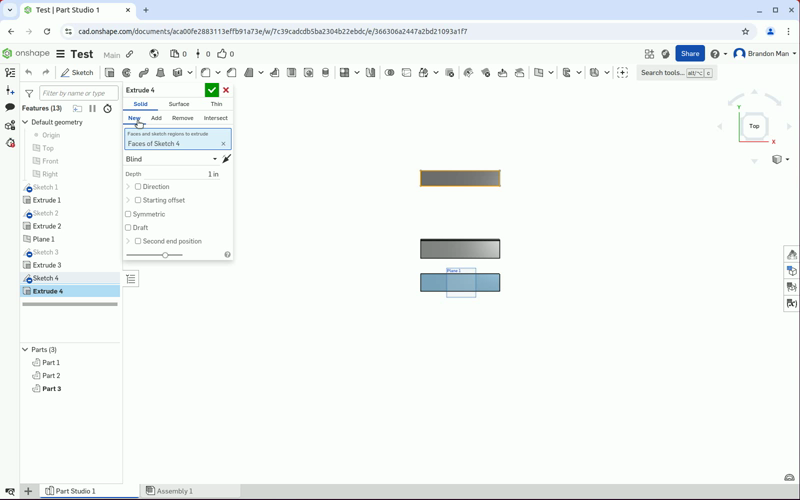
click(137, 120)
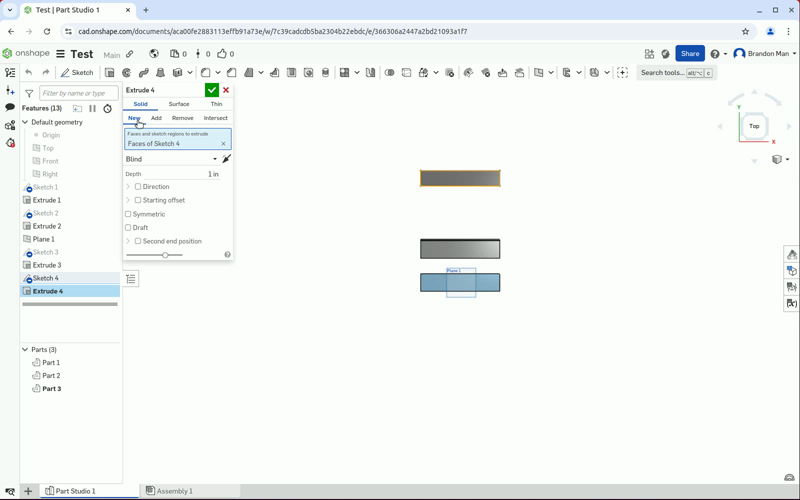
key(tab, 4)
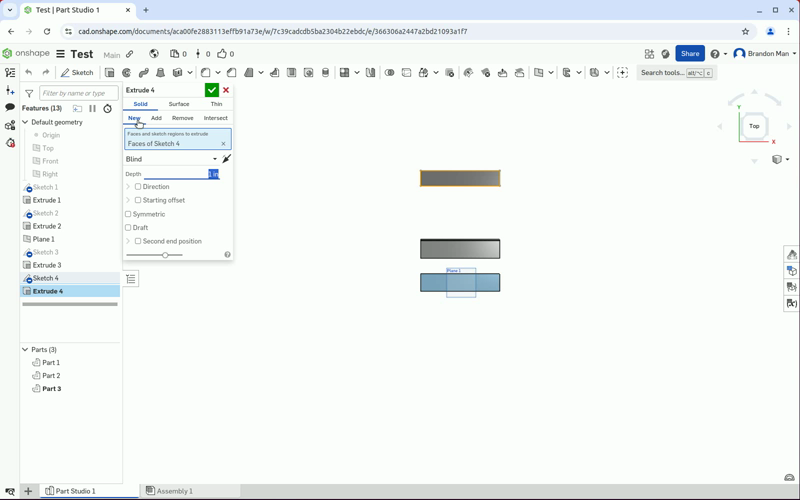
text(0.481)
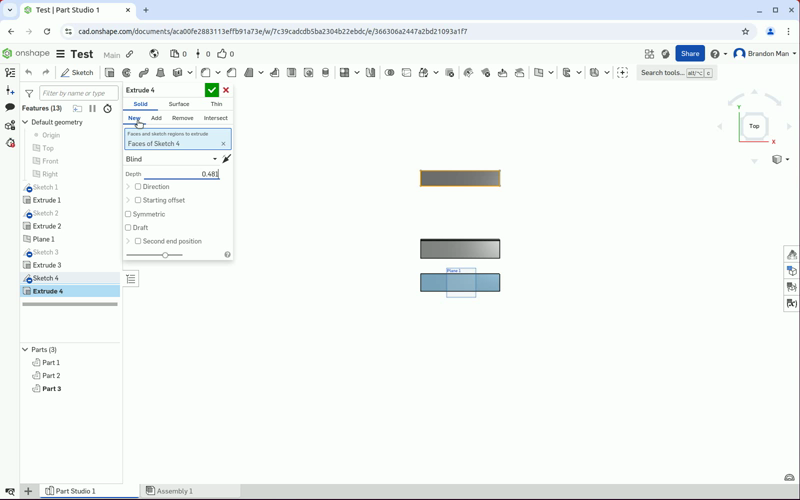
key(enter)
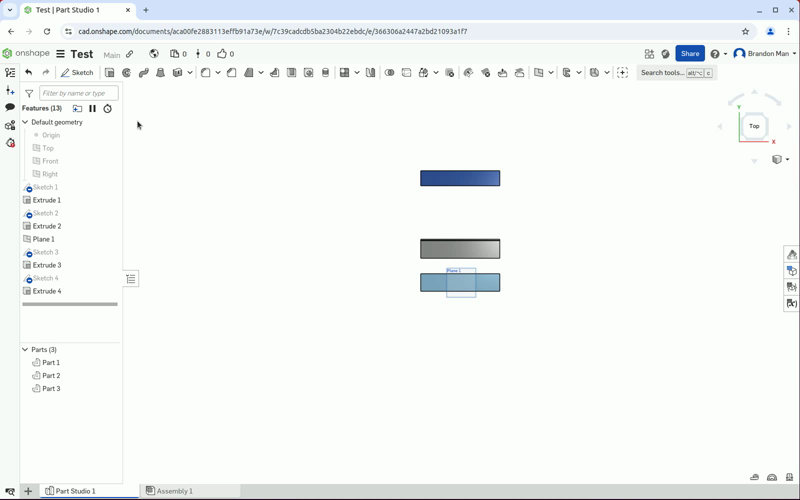
key(shift+h)
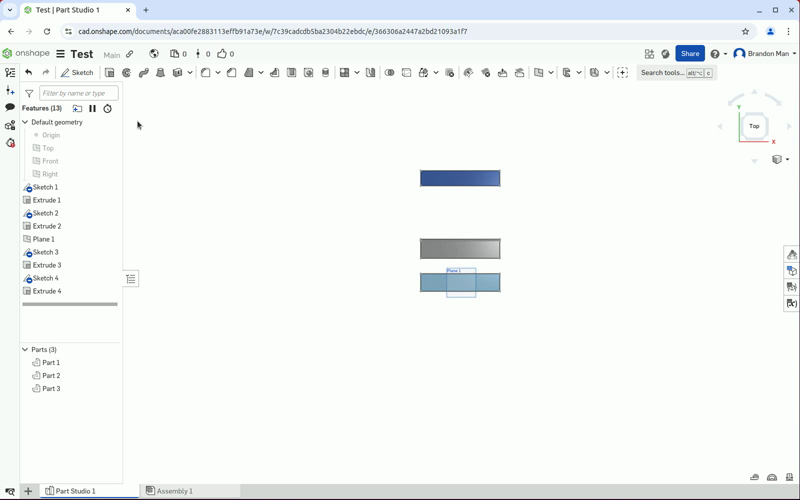
key(shift+h)
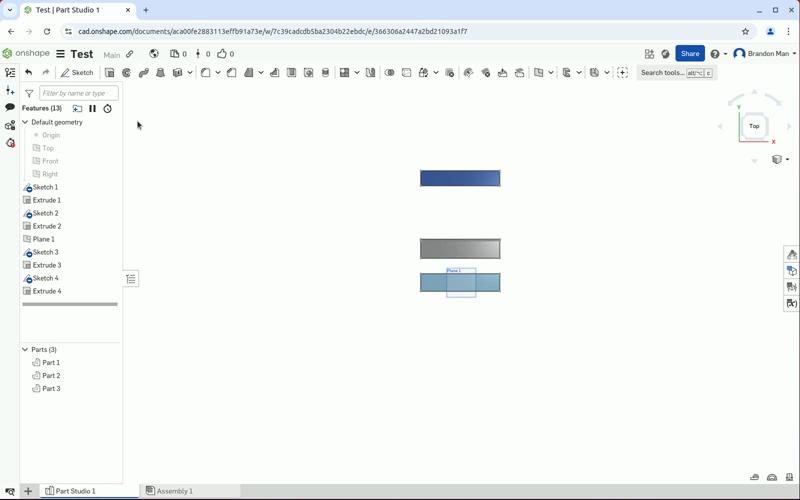
key(shift+7)
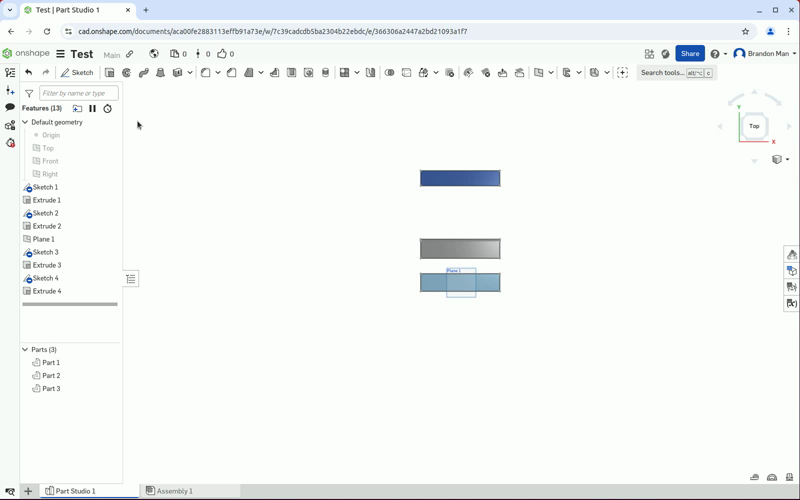
key(up, 3)
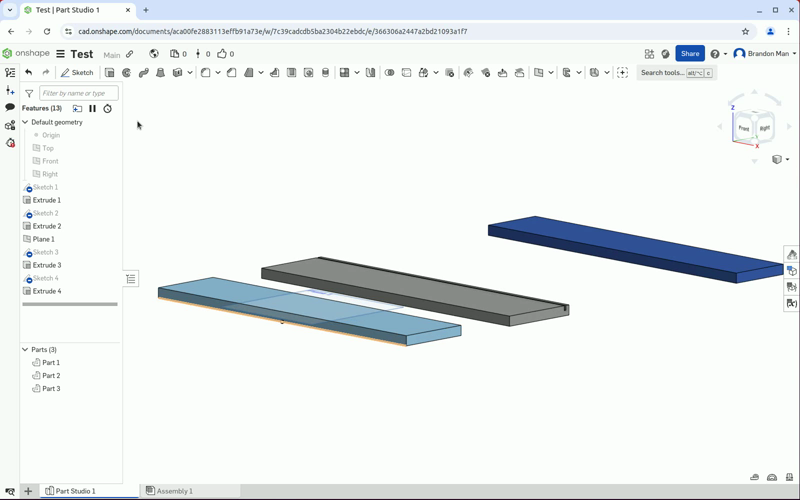
key(left, 3)
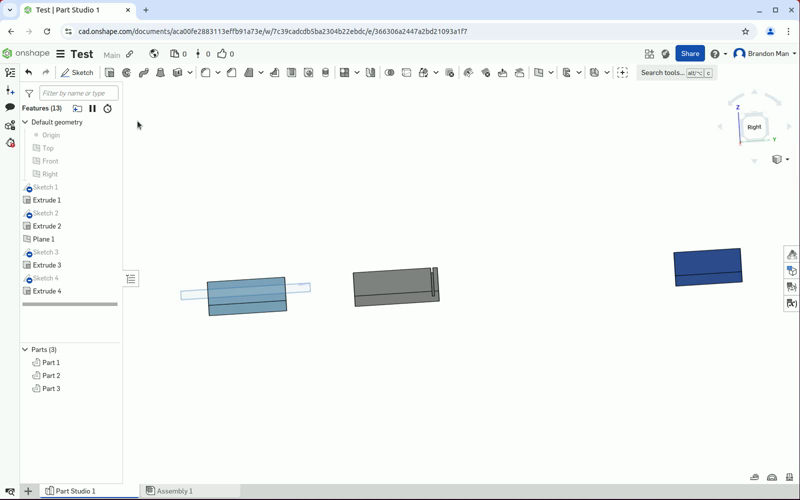
key(right, 3)
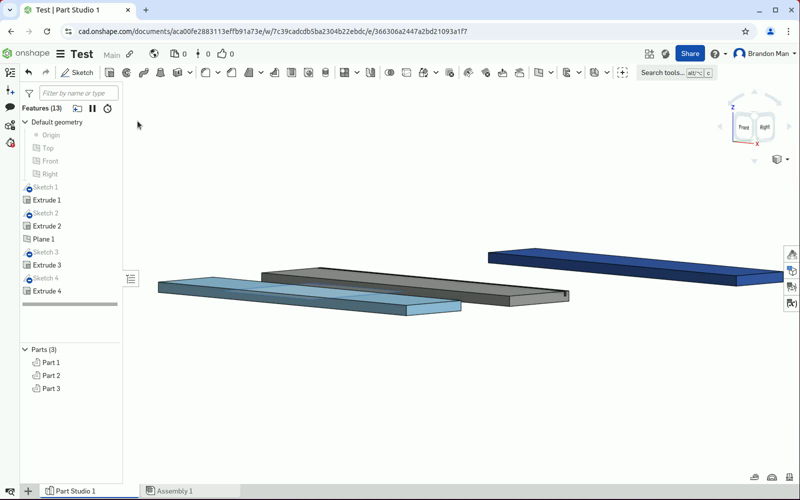
key(down, 3)
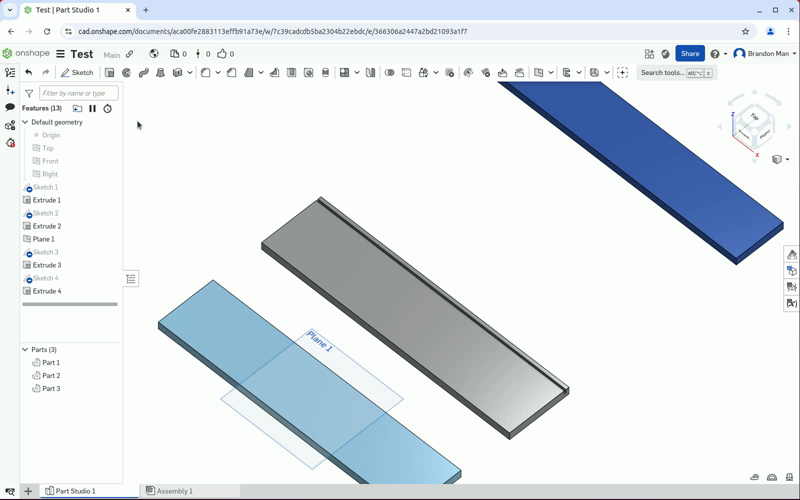
mouse_move(73, 189)
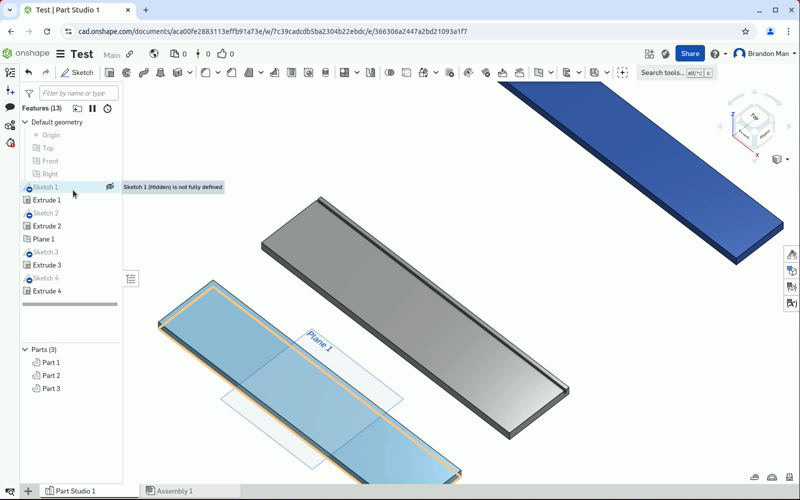
click(73, 189)